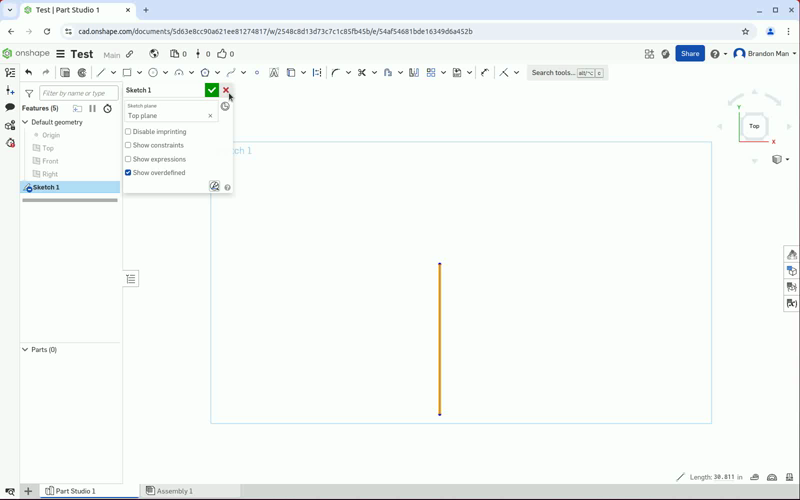
key(shift+h)
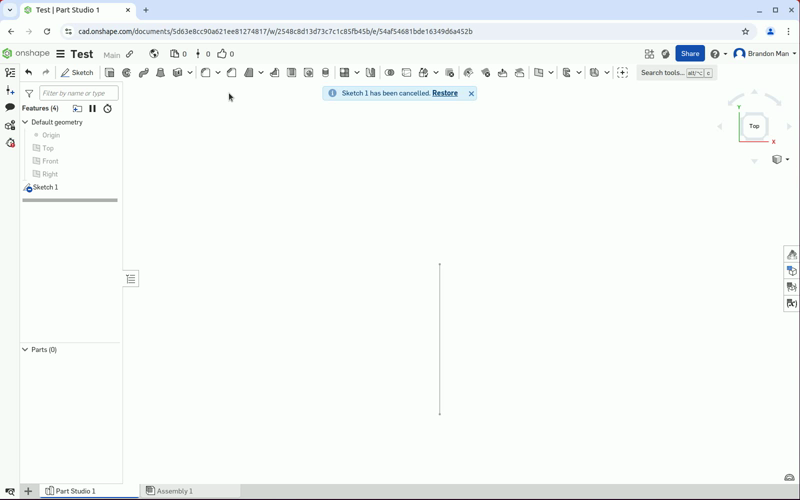
mouse_move(73, 352)
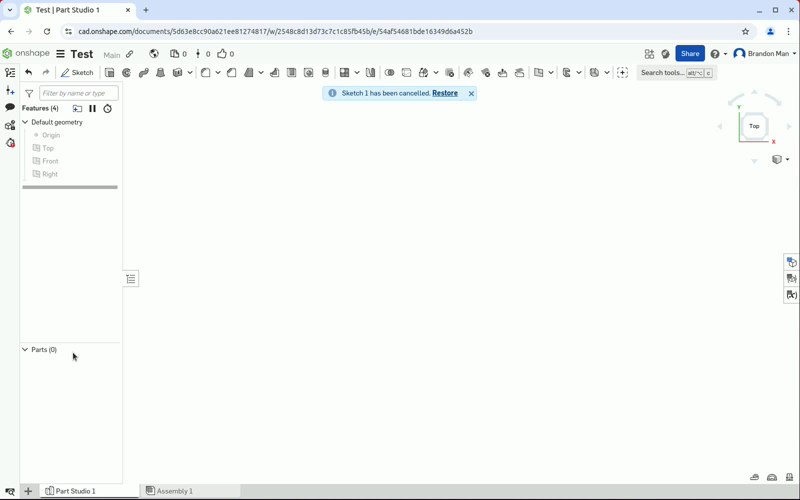
key(y)
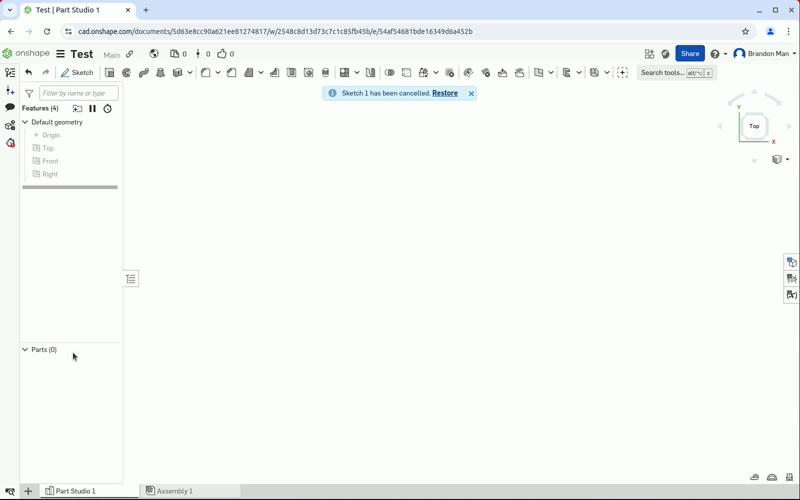
key(shift+p)
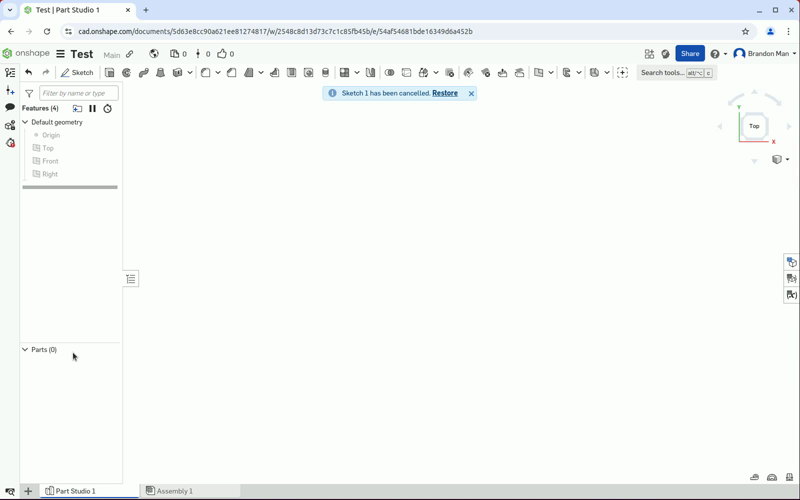
key(space)
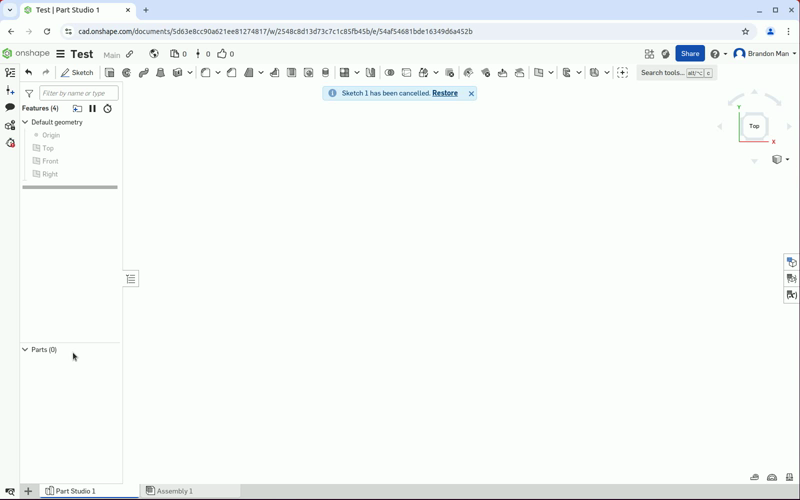
key_down(shift)
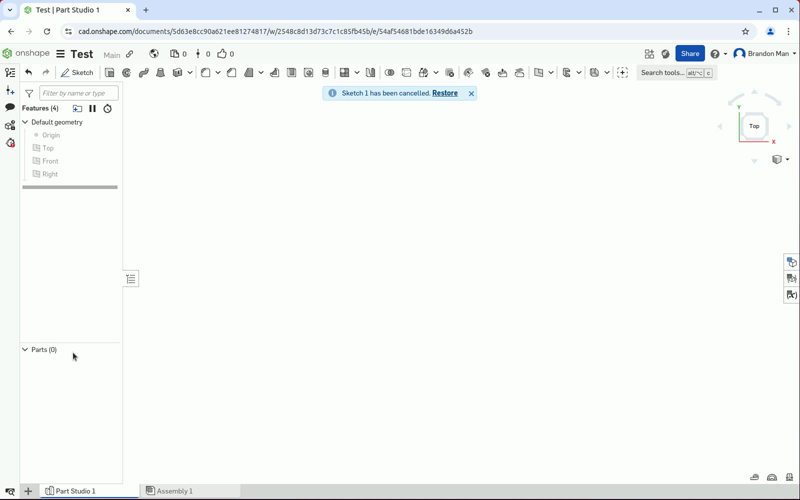
key(up)
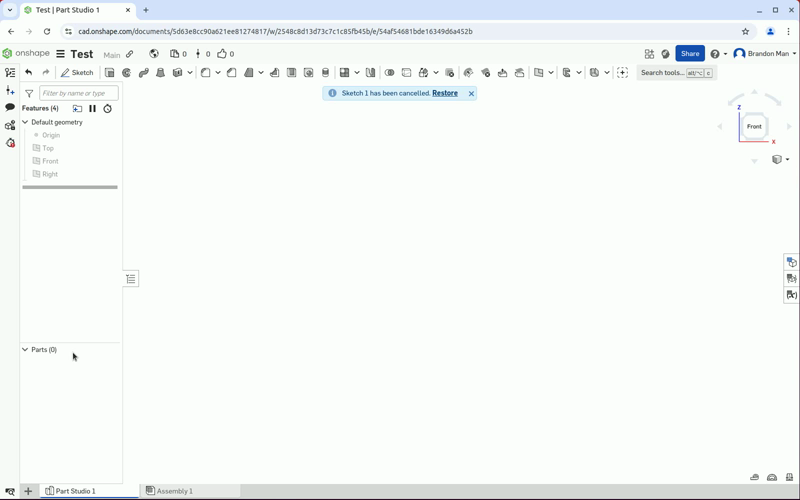
key_up(shift)
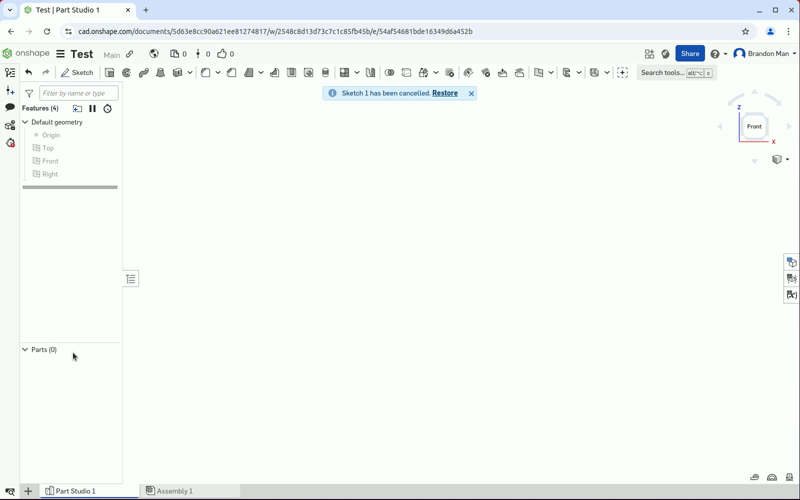
mouse_move(73, 352)
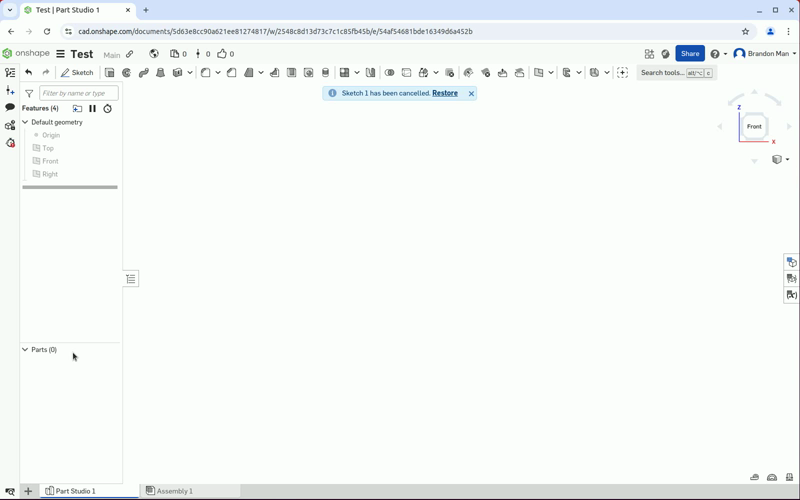
key(shift+y)
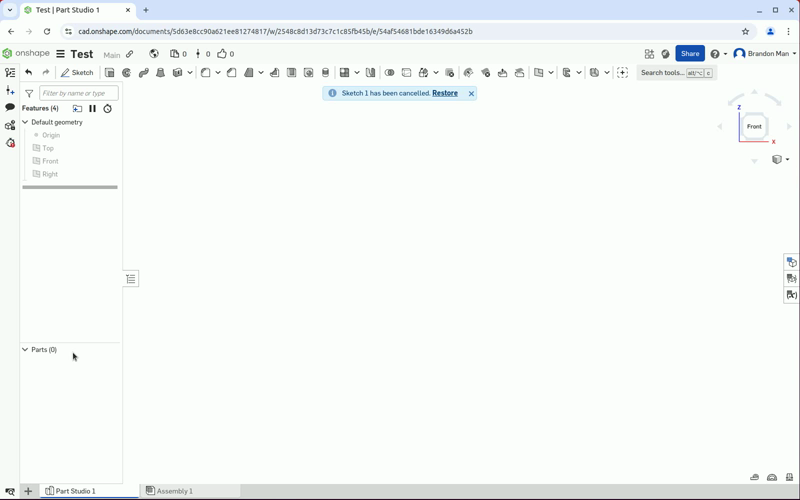
key(shift+s)
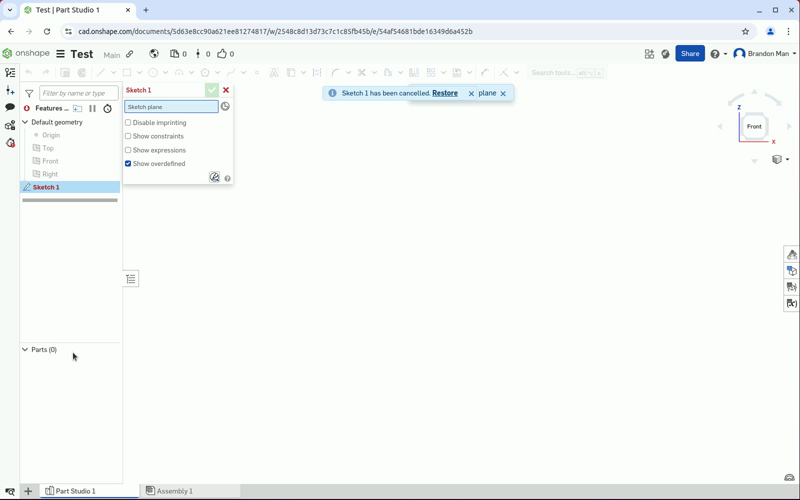
mouse_move(73, 163)
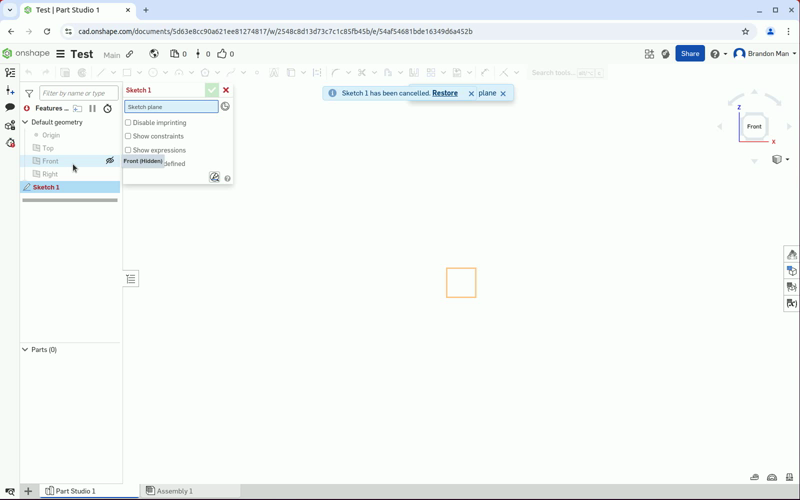
click(73, 163)
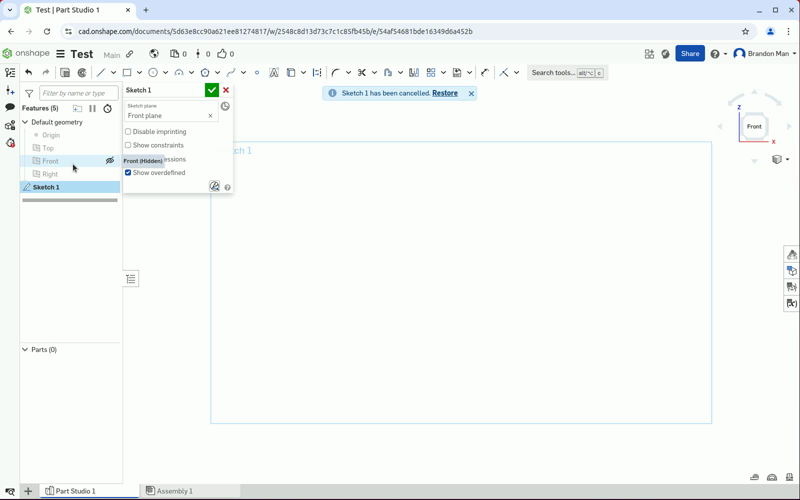
mouse_move(73, 352)
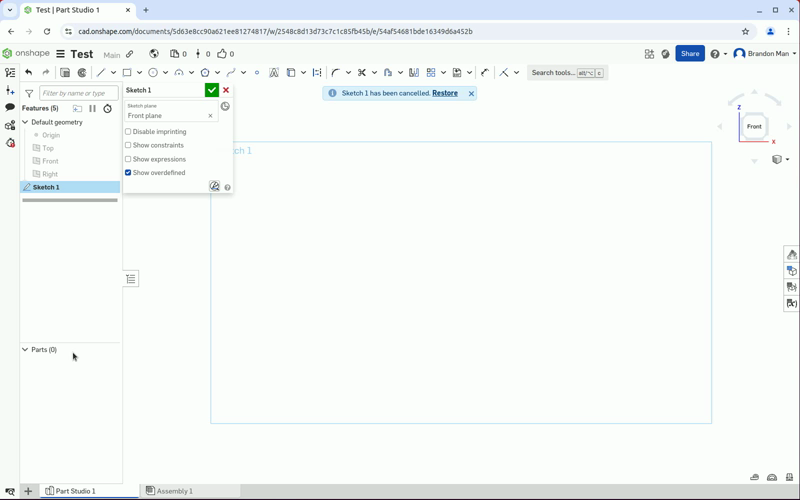
key(y)
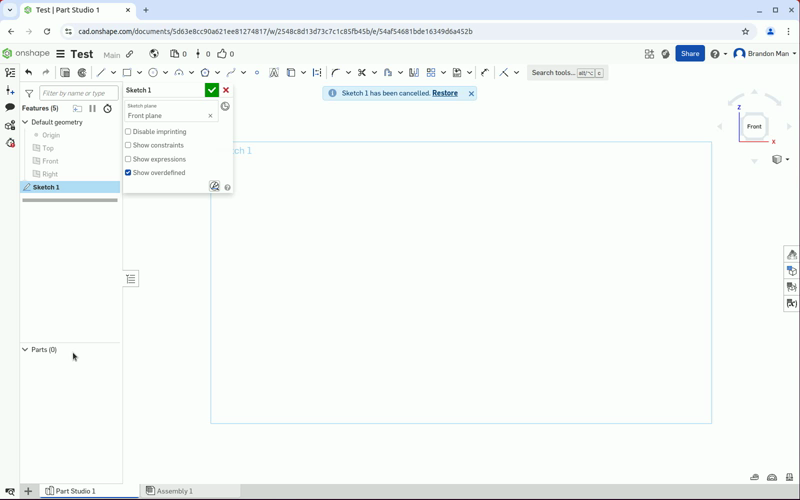
key(l)
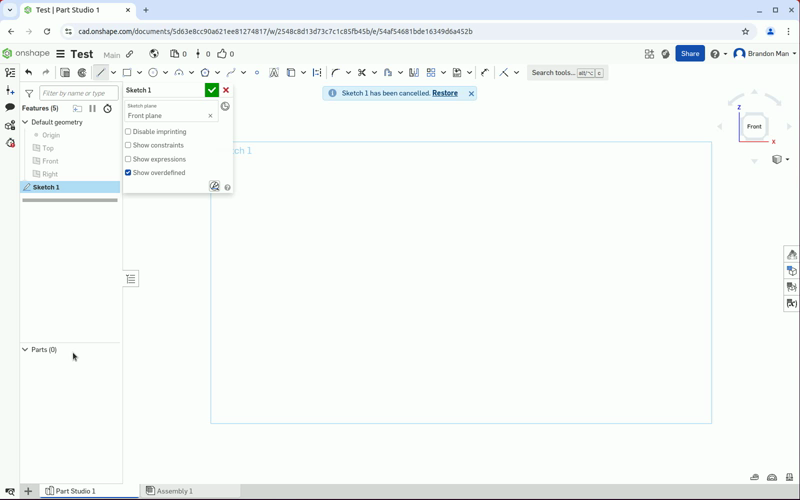
key_down(shift)
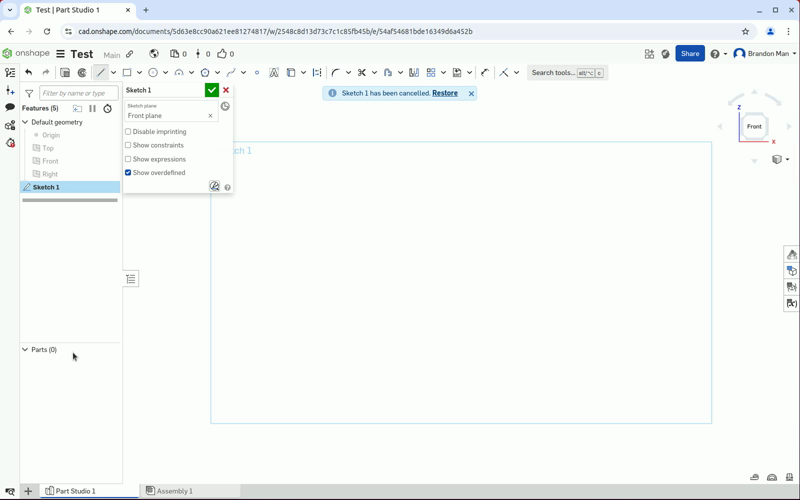
mouse_move(366, 217)
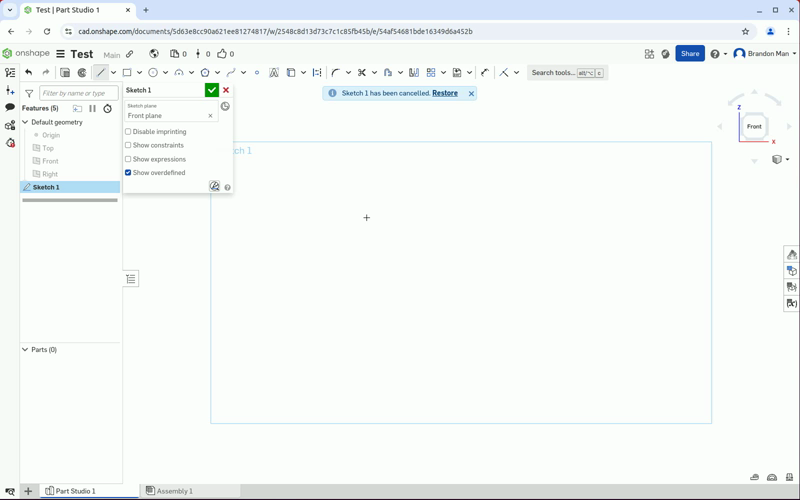
click(366, 217)
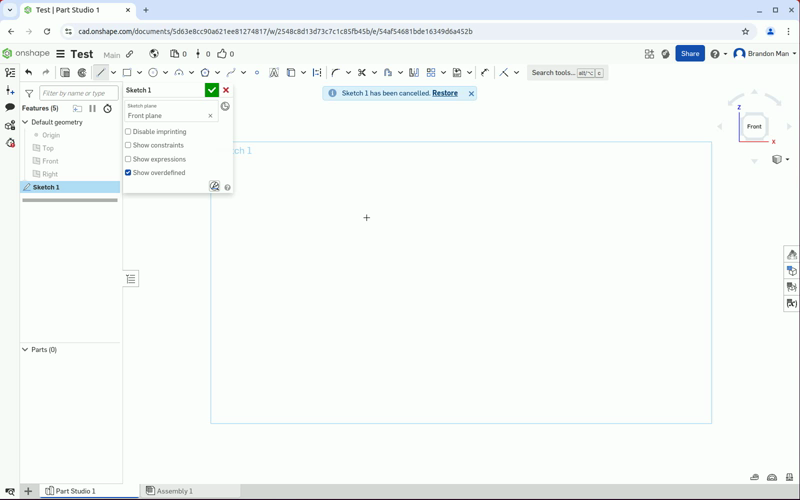
key_up(shift)
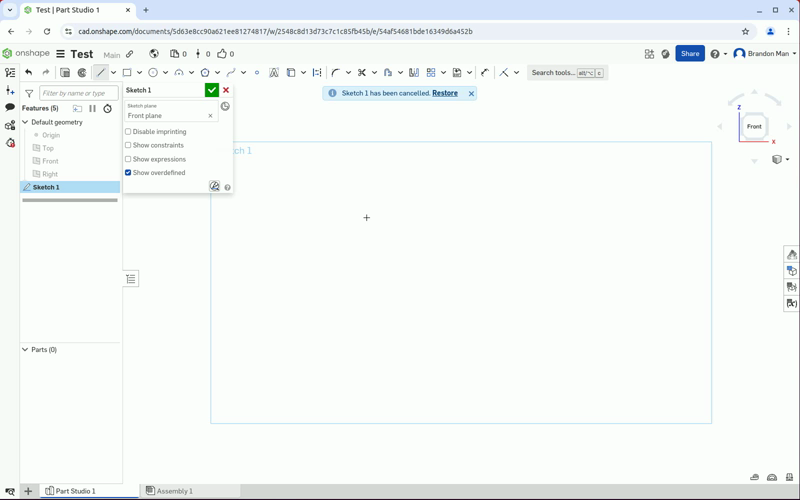
key_down(shift)
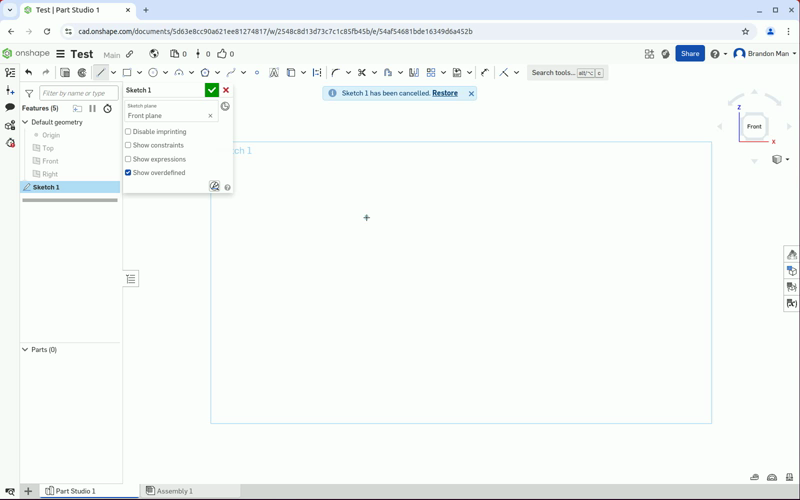
mouse_move(396, 217)
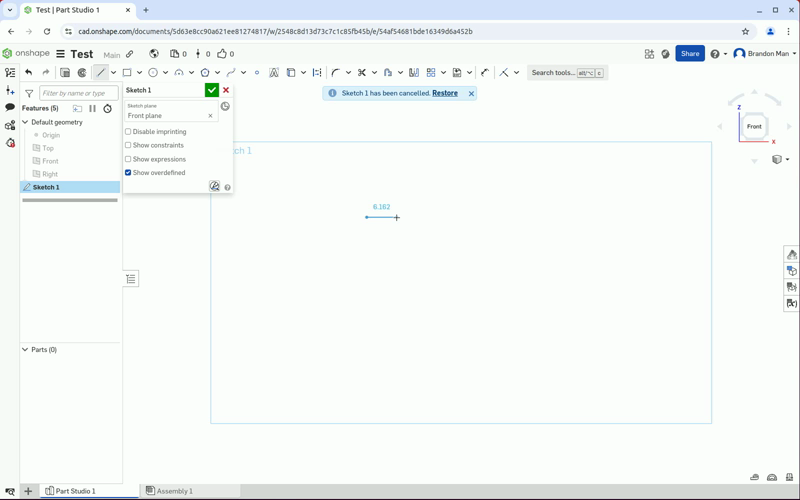
mouse_move(366, 211)
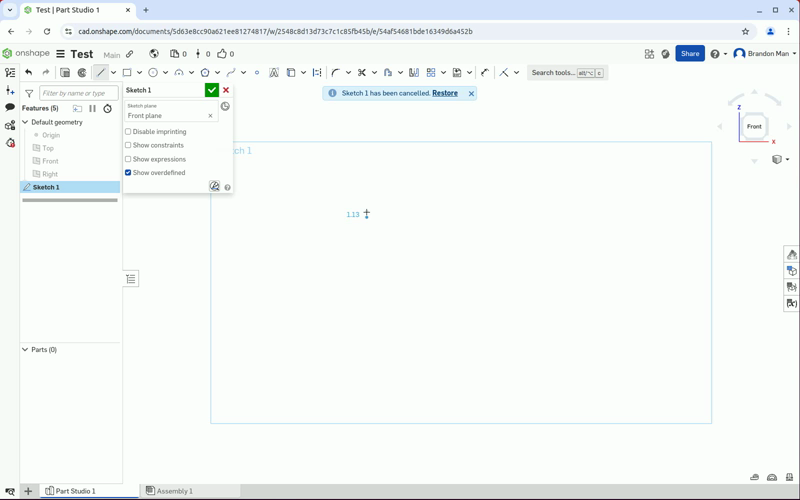
scroll(6)
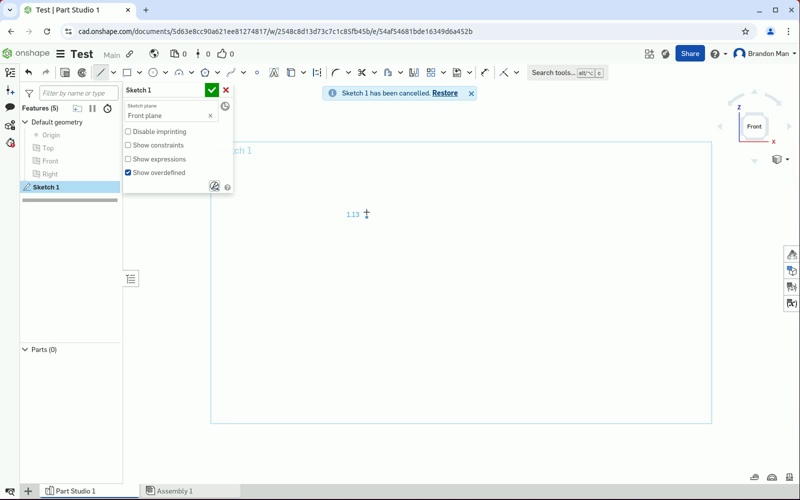
scroll(6)
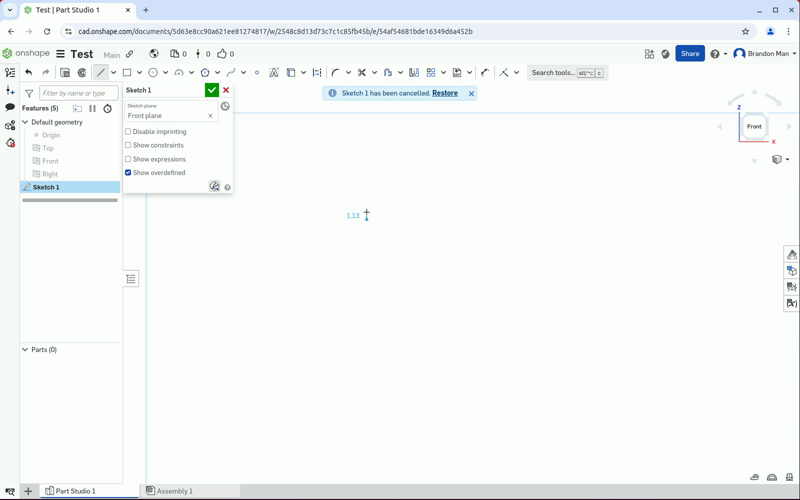
scroll(6)
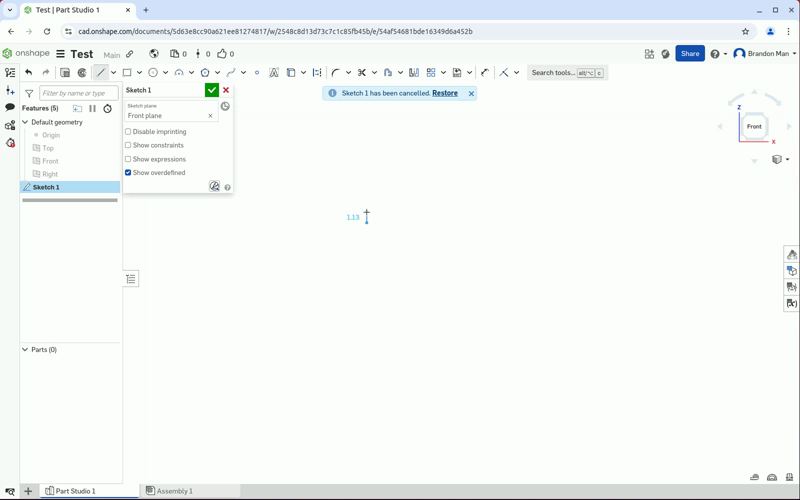
scroll(6)
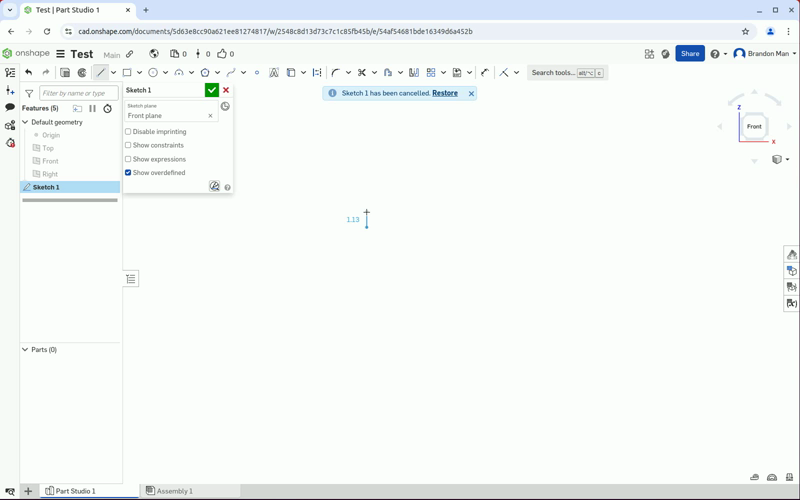
scroll(6)
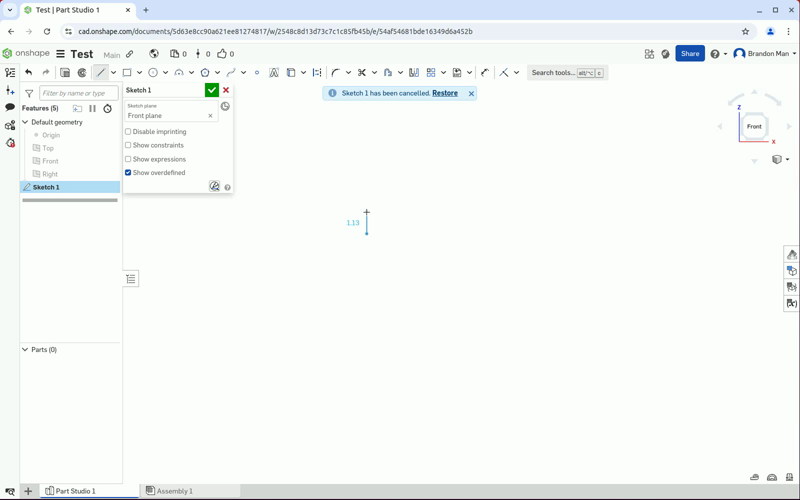
scroll(6)
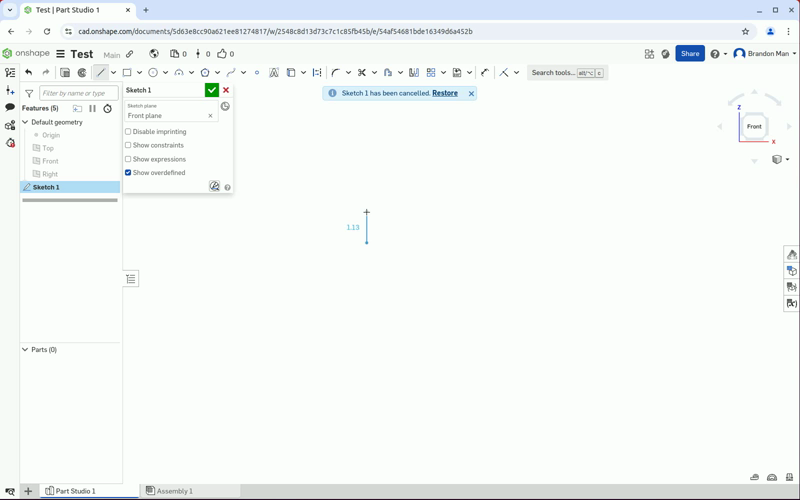
scroll(6)
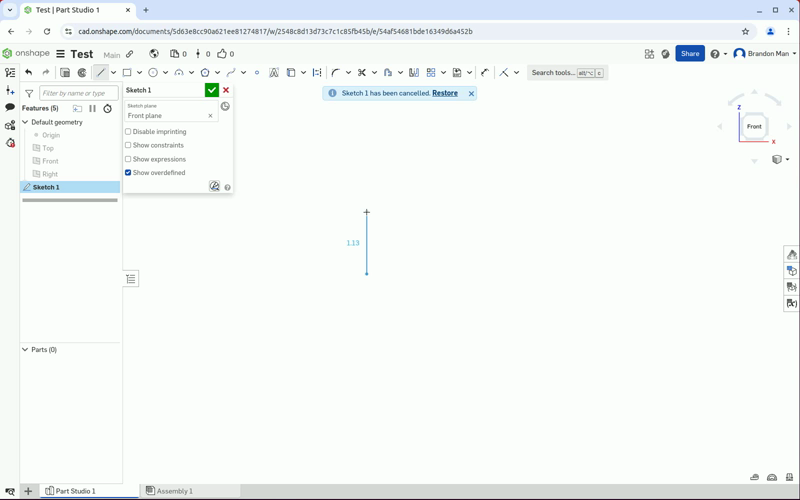
click(366, 211)
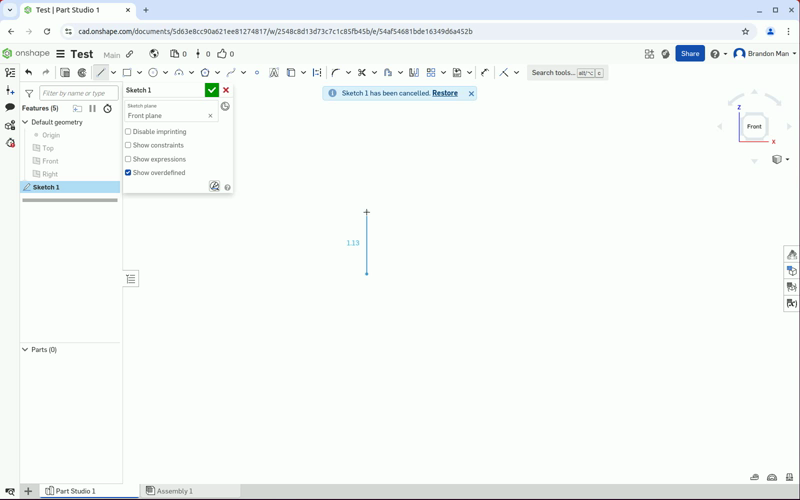
scroll(-6)
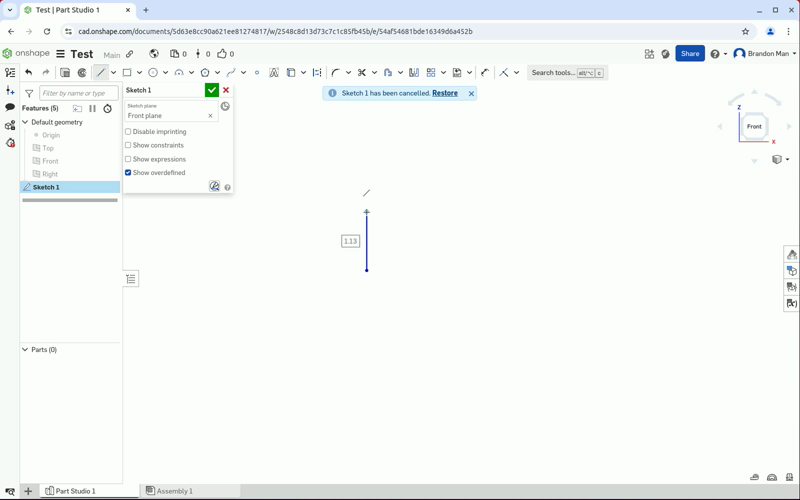
scroll(-6)
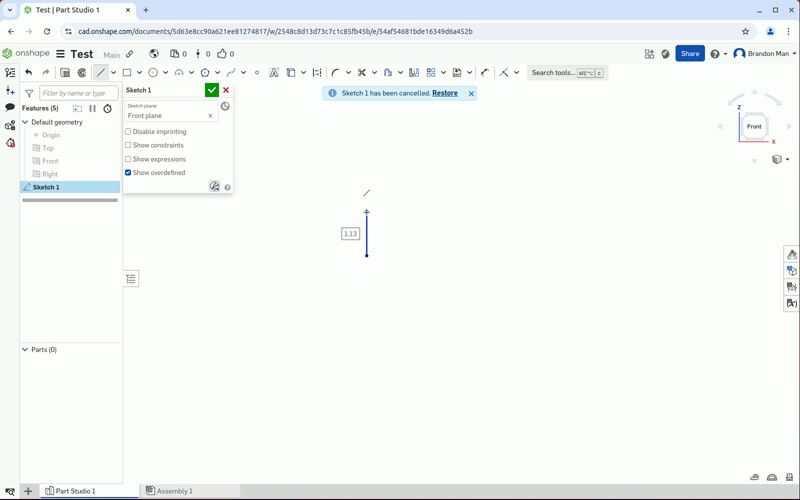
scroll(-6)
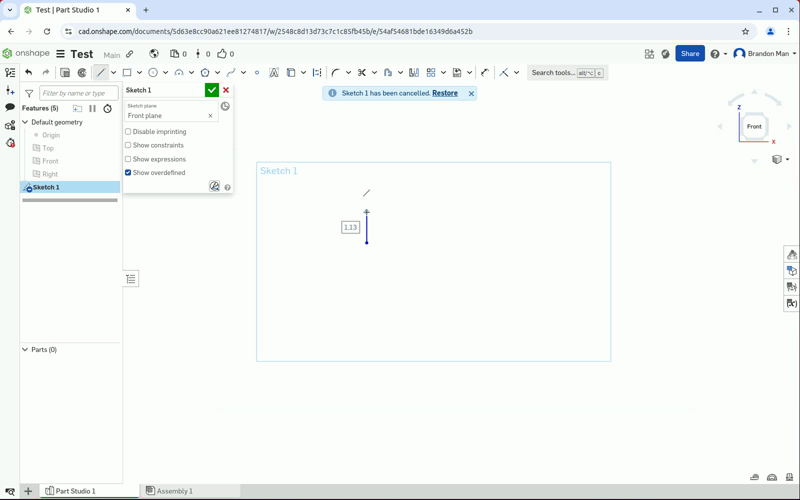
scroll(-6)
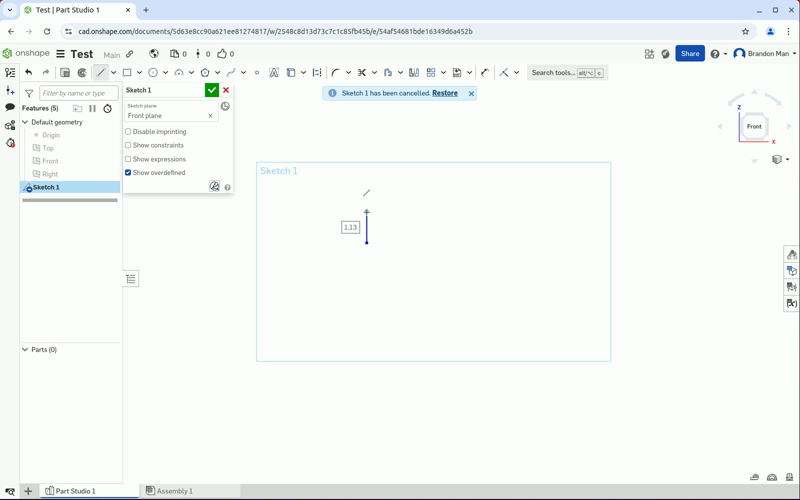
scroll(-6)
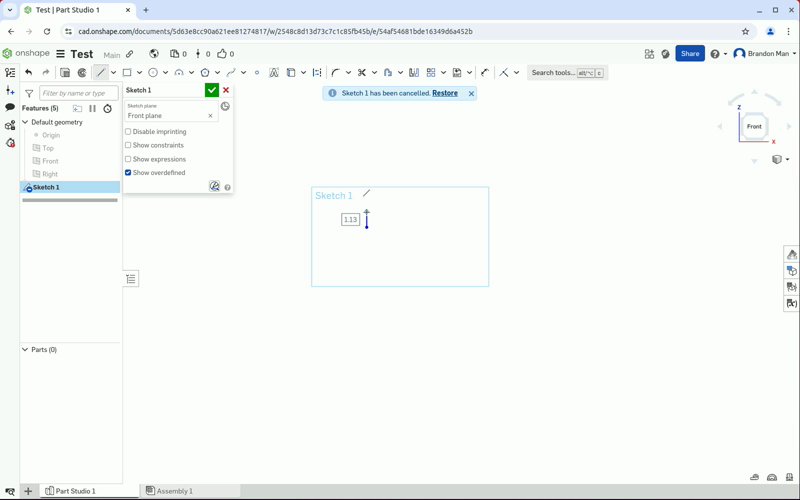
scroll(-6)
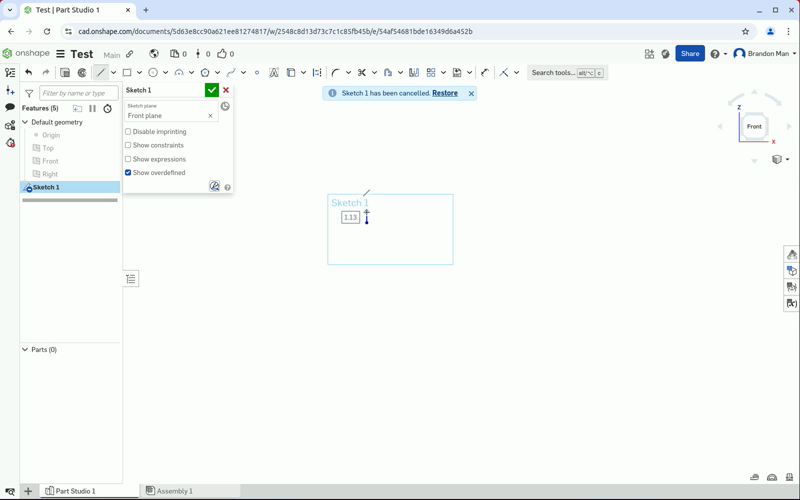
scroll(-6)
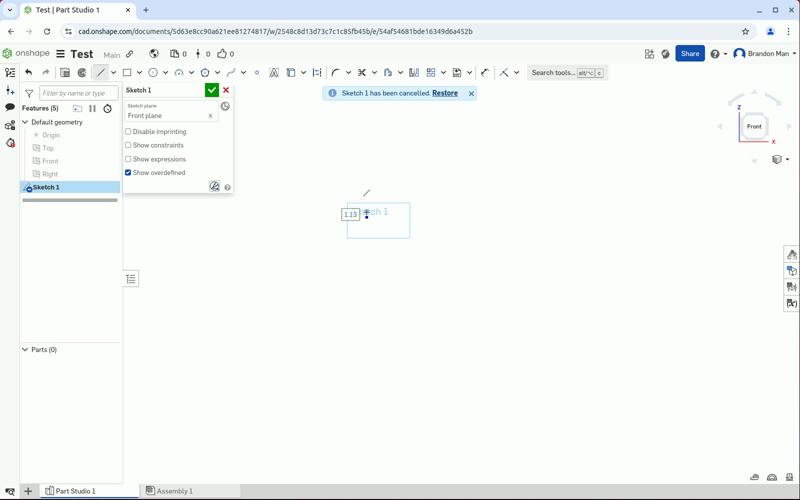
key_up(shift)
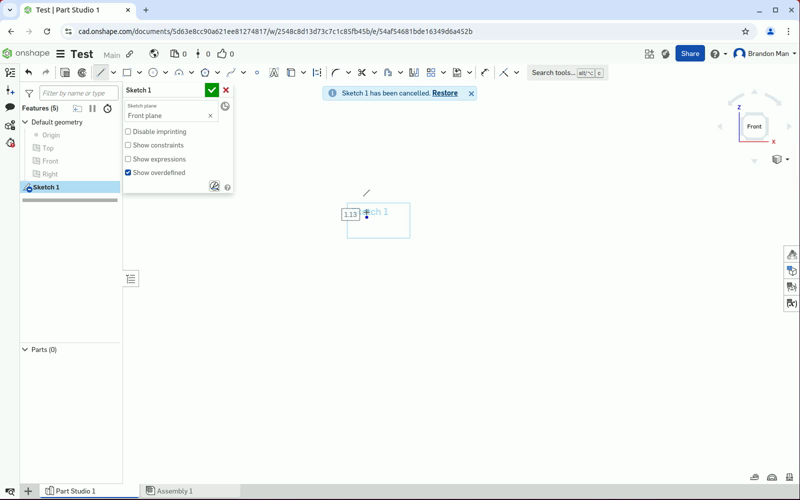
key(esc)
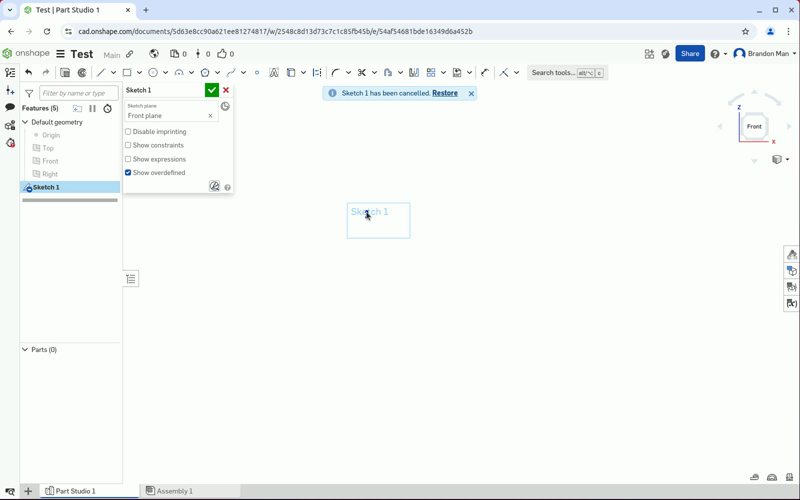
key(a)
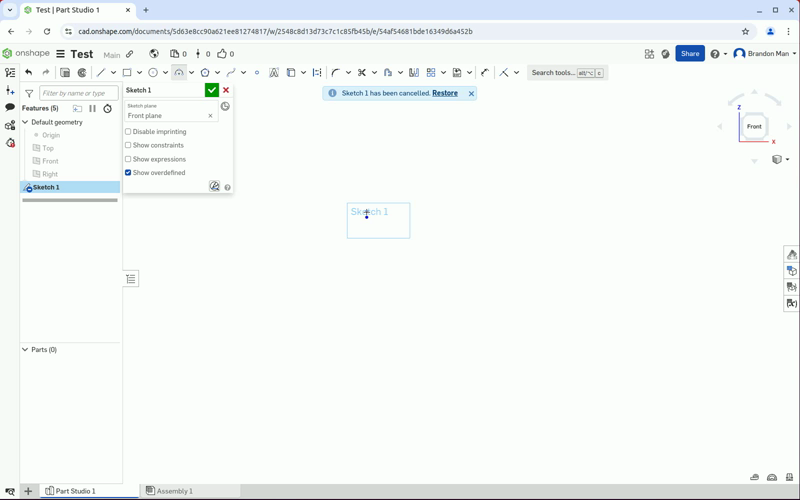
mouse_move(366, 211)
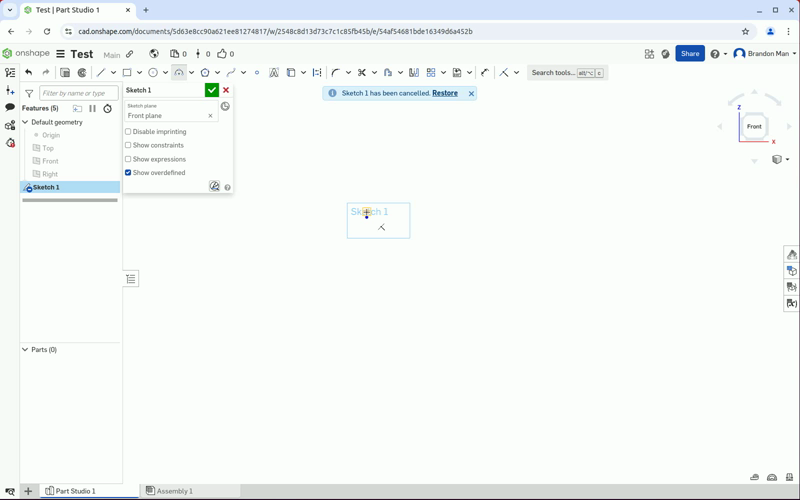
click(366, 211)
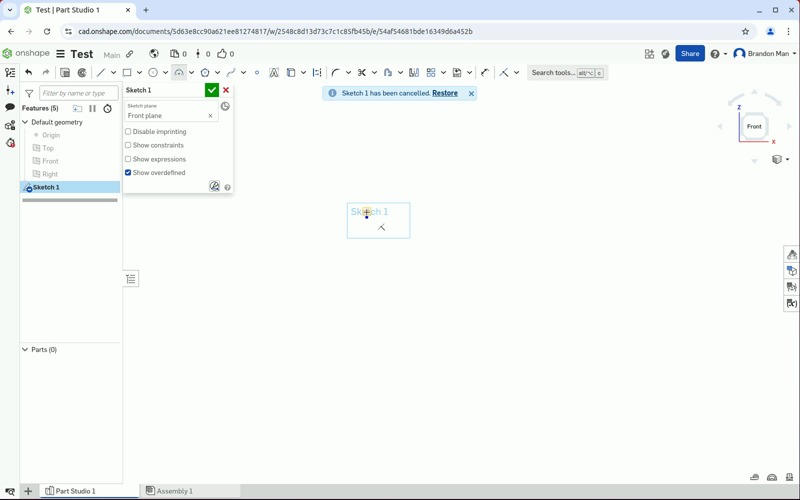
key_down(shift)
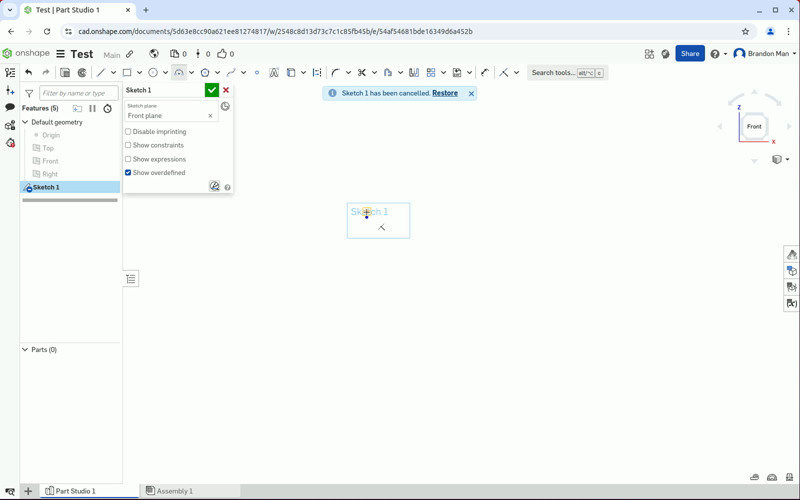
mouse_move(367, 250)
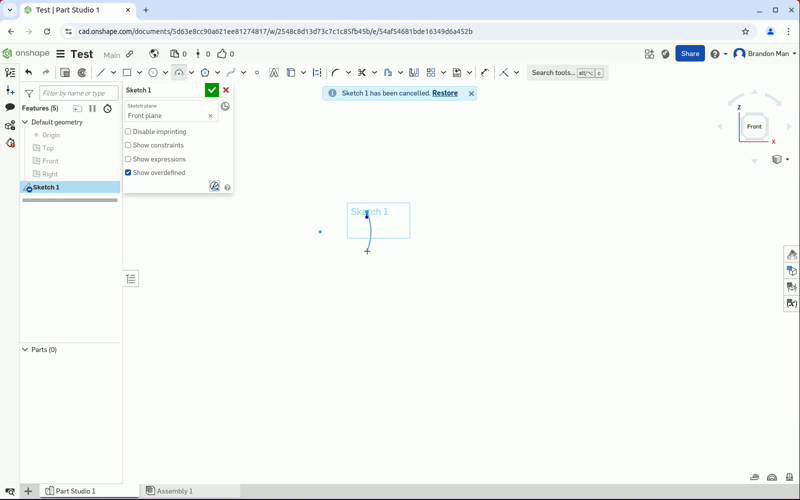
click(367, 250)
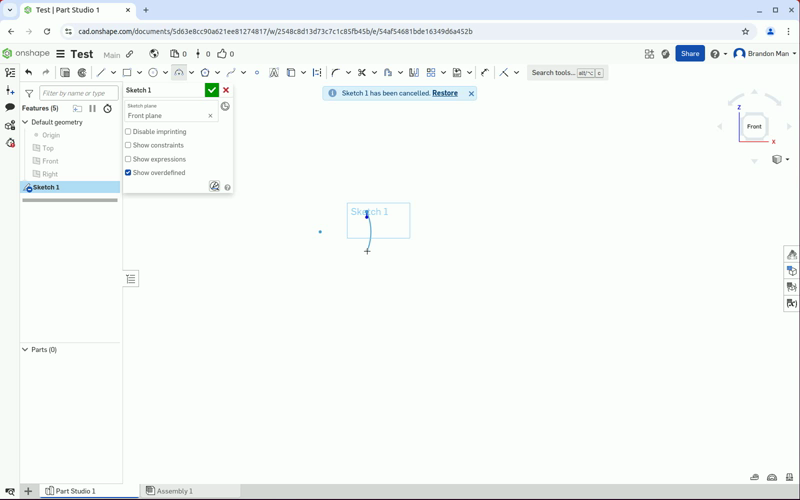
mouse_move(347, 231)
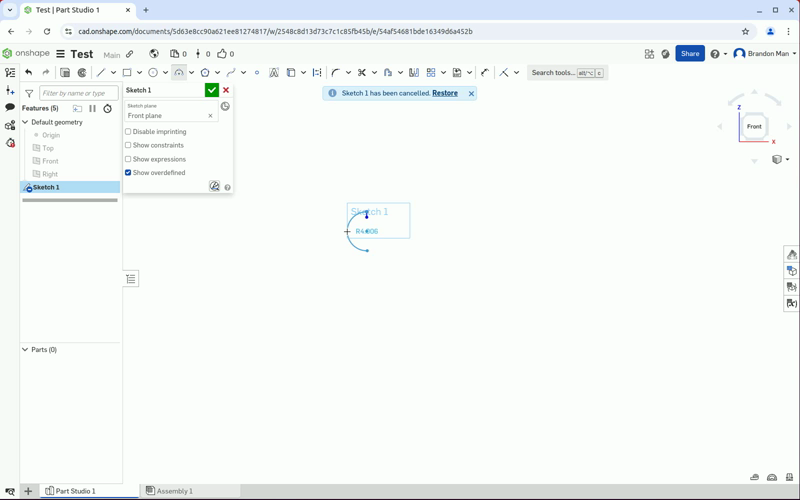
click(347, 231)
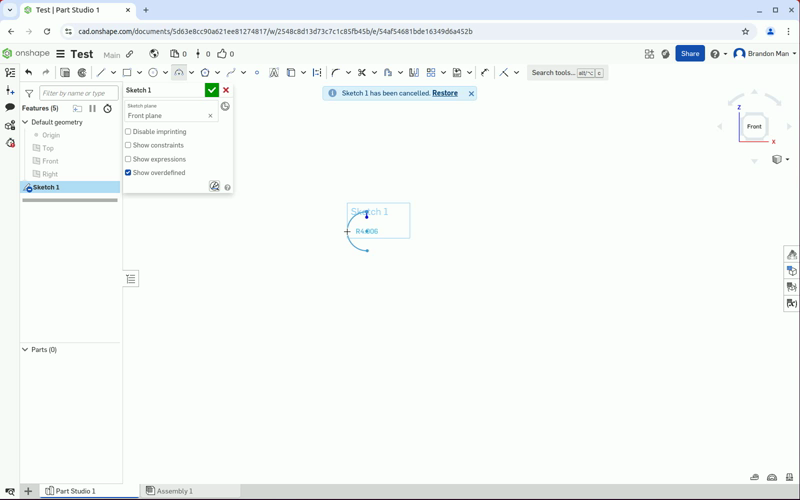
key_up(shift)
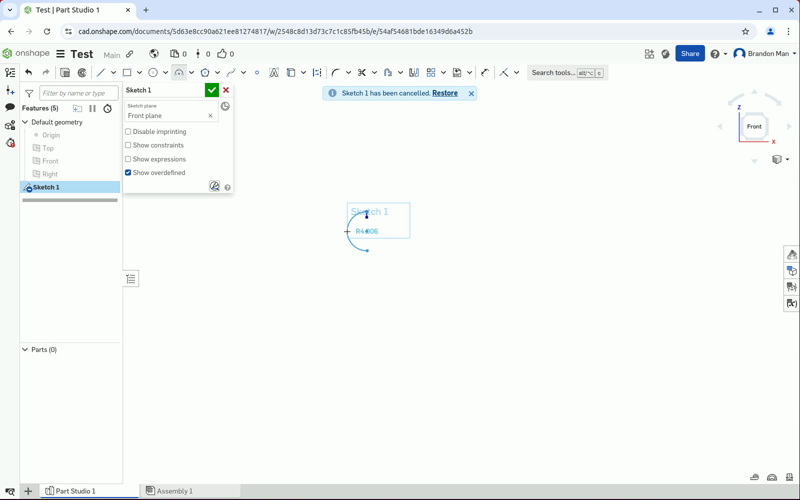
key(esc)
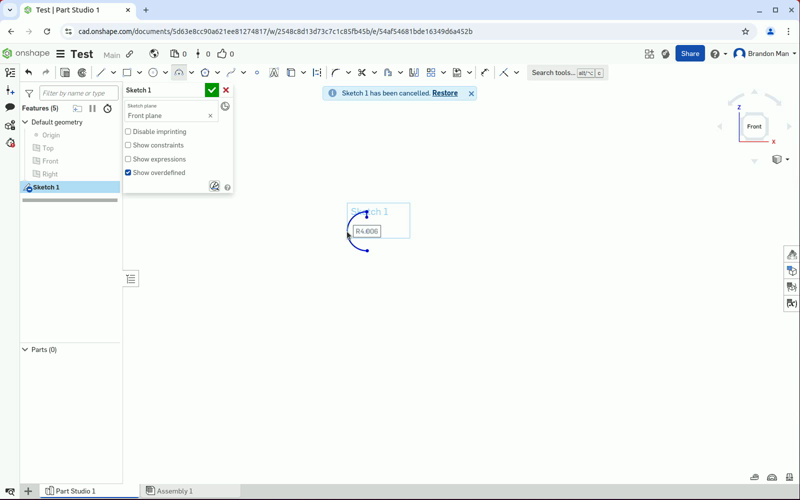
key(l)
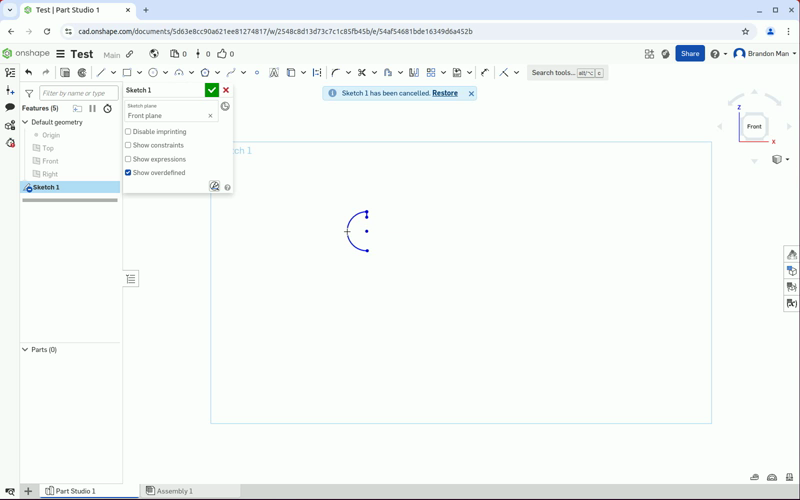
mouse_move(367, 250)
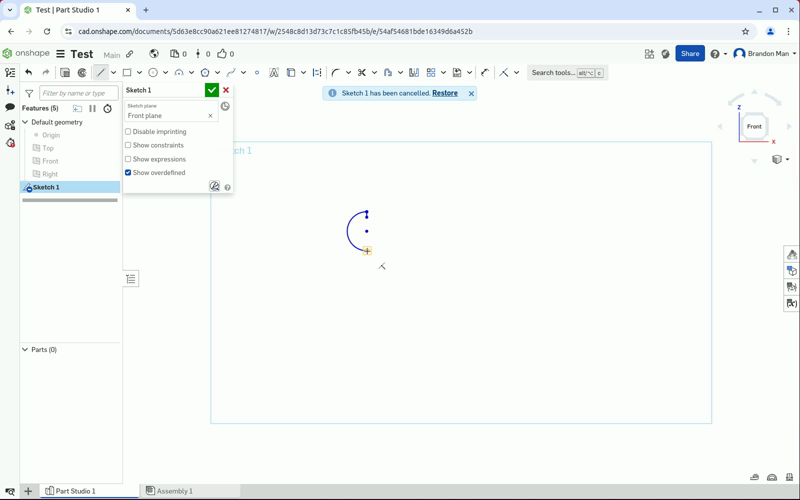
click(367, 250)
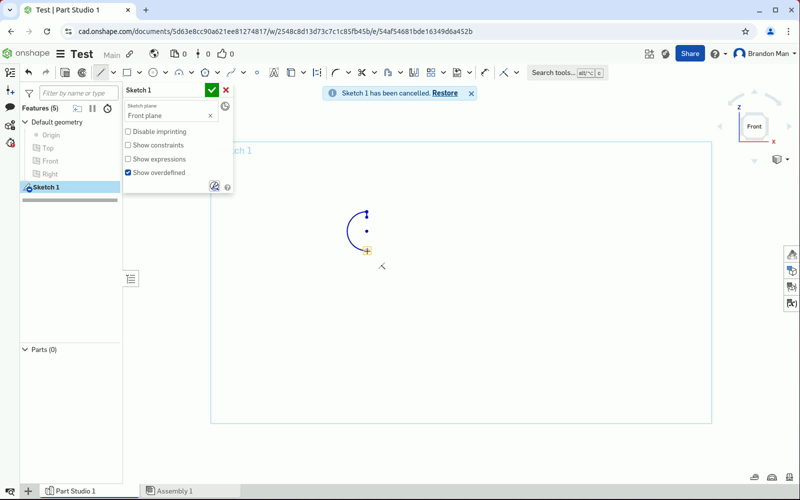
key_down(shift)
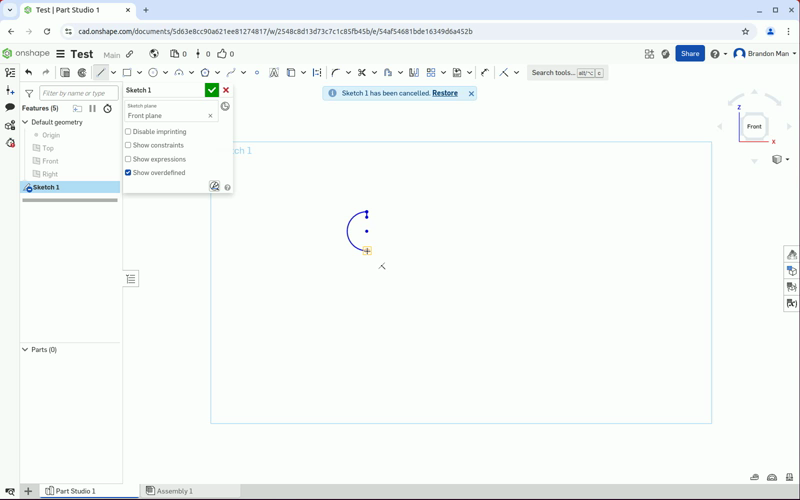
mouse_move(397, 250)
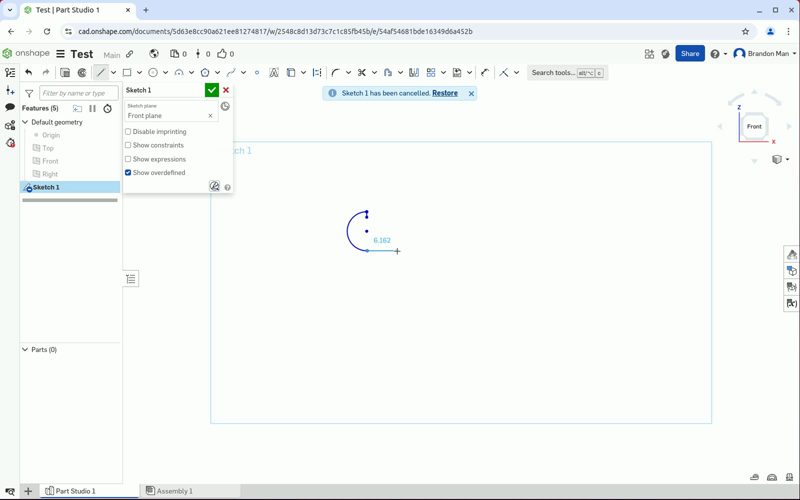
mouse_move(367, 245)
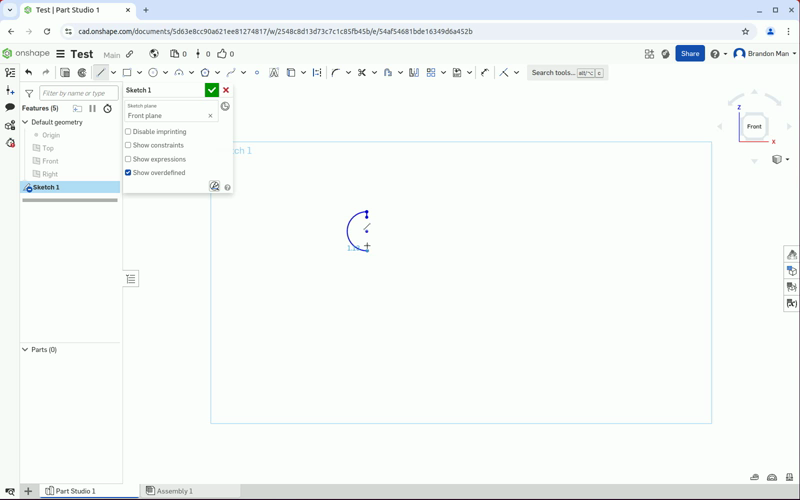
scroll(6)
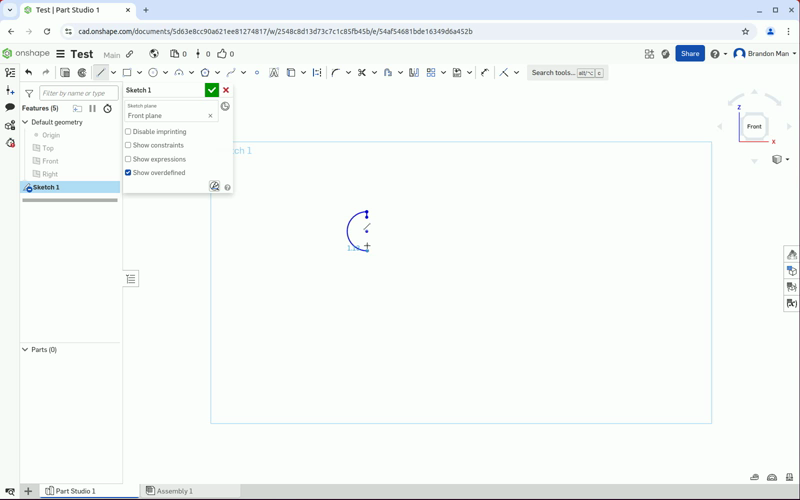
scroll(6)
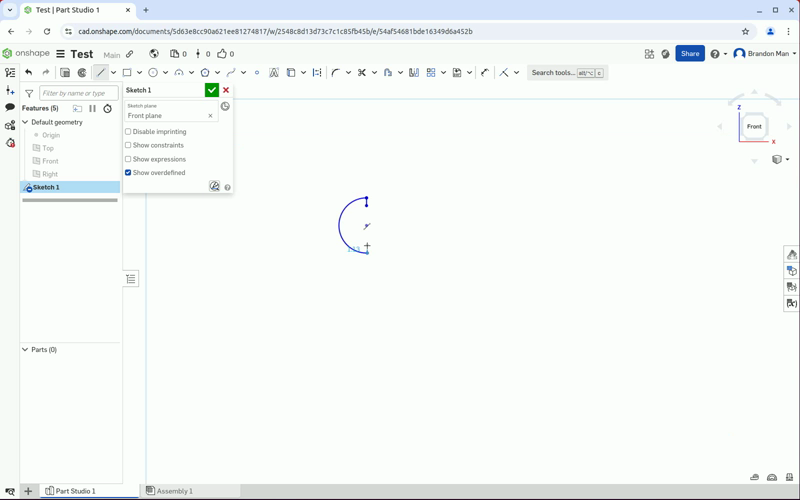
scroll(6)
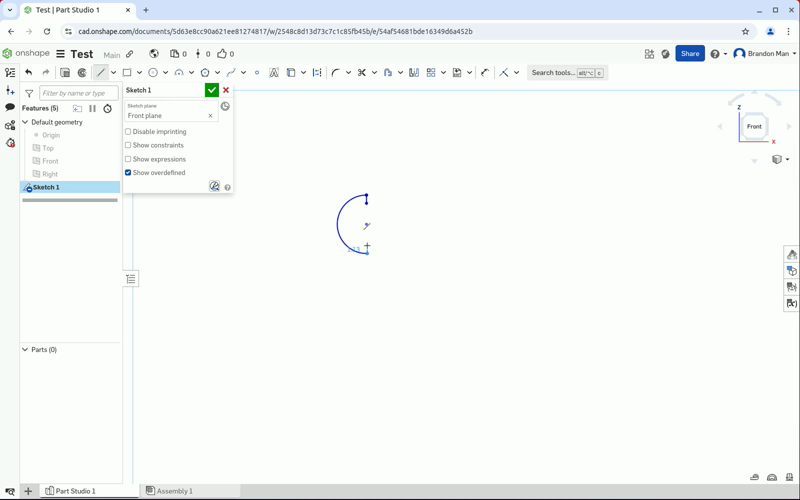
scroll(6)
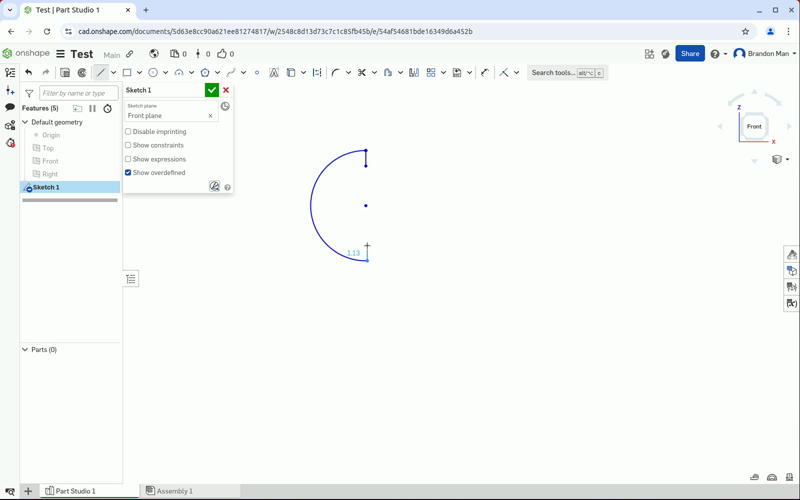
scroll(6)
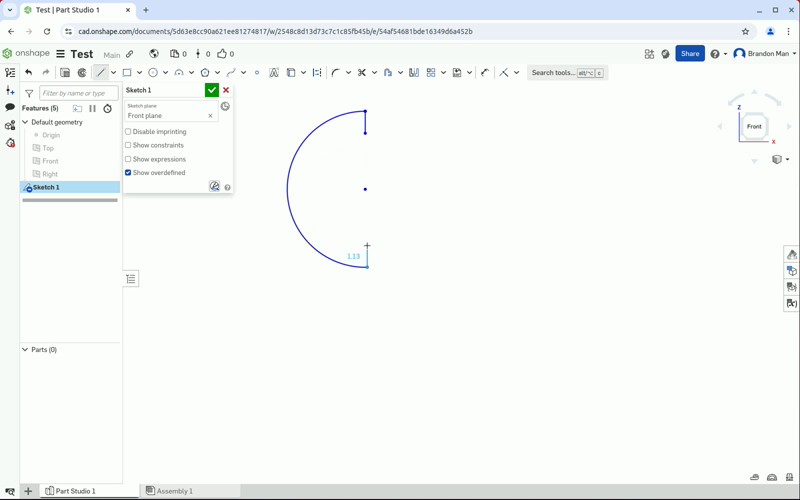
scroll(6)
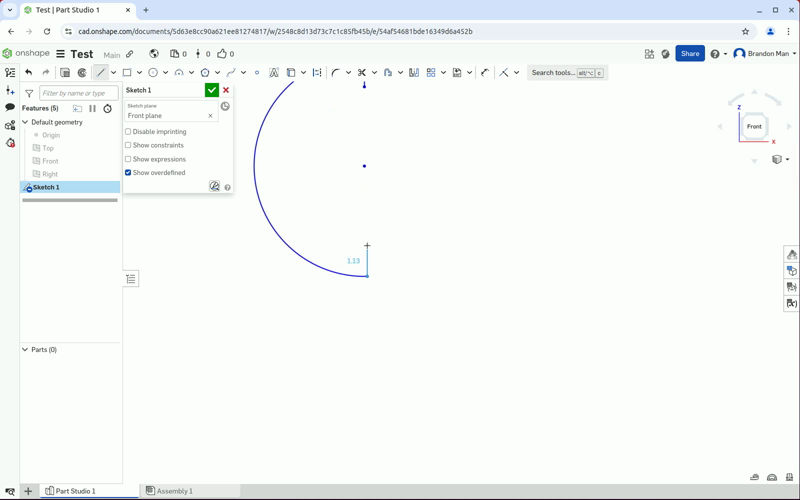
scroll(6)
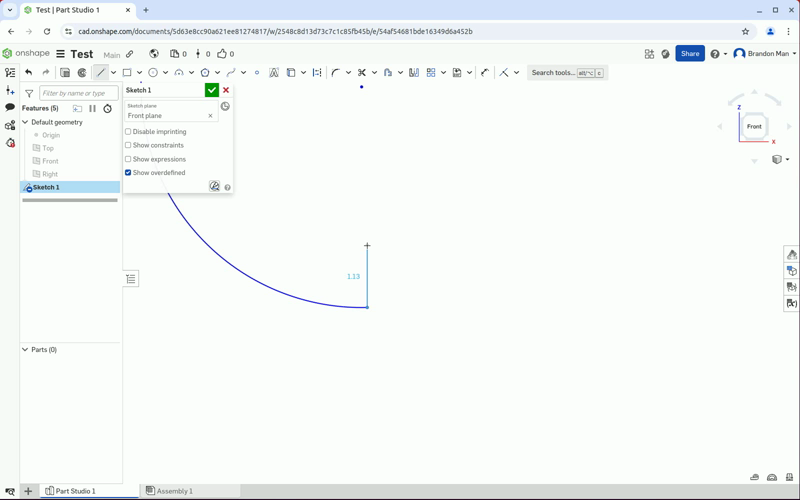
click(367, 245)
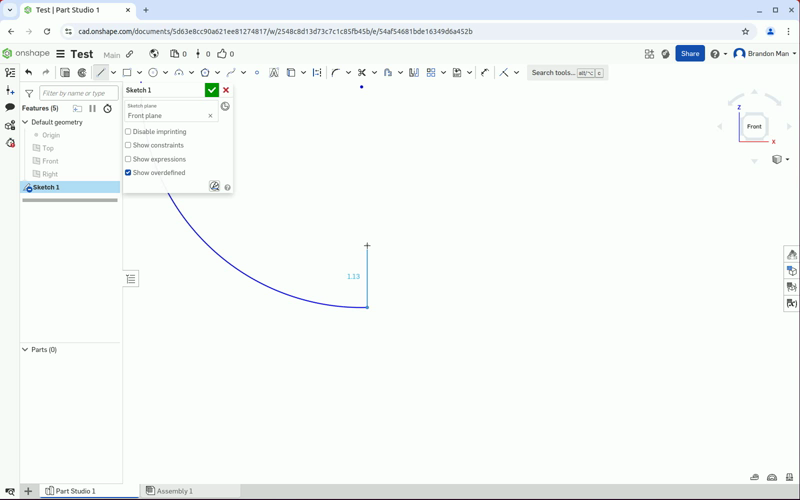
scroll(-6)
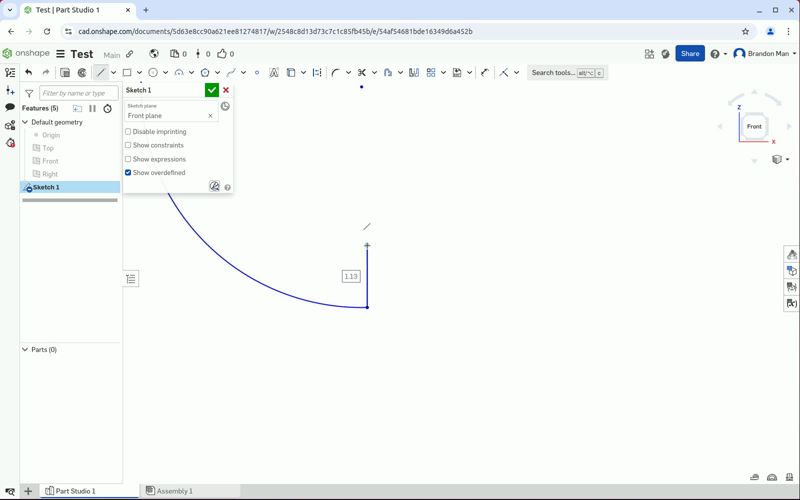
scroll(-6)
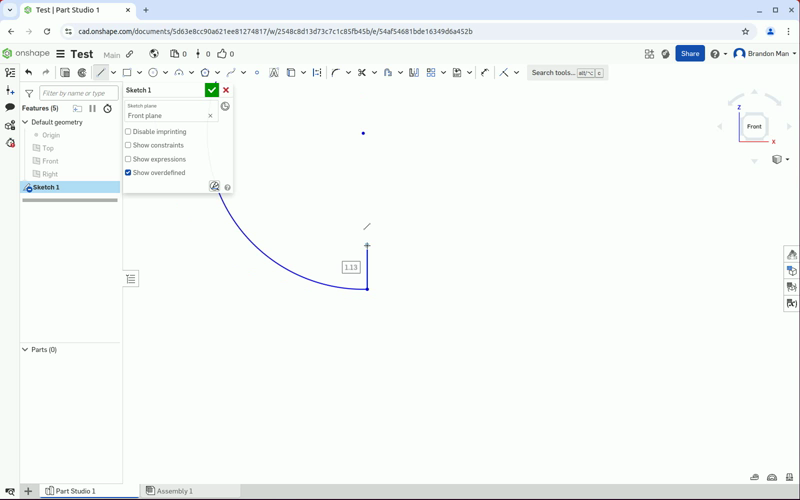
scroll(-6)
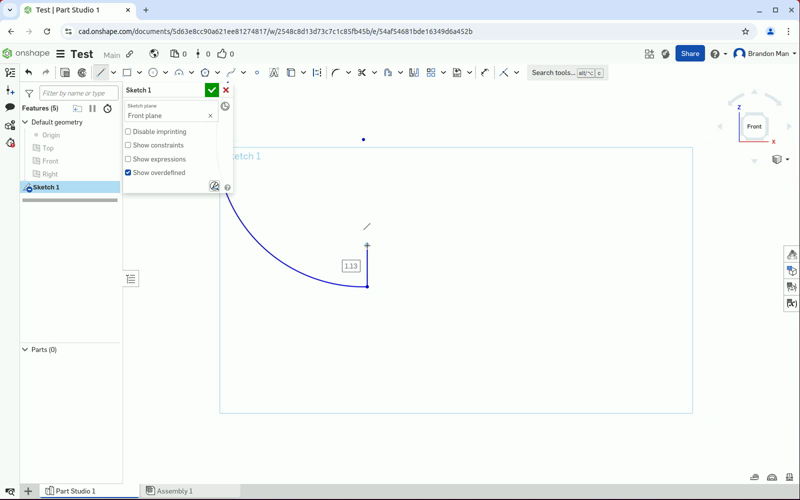
scroll(-6)
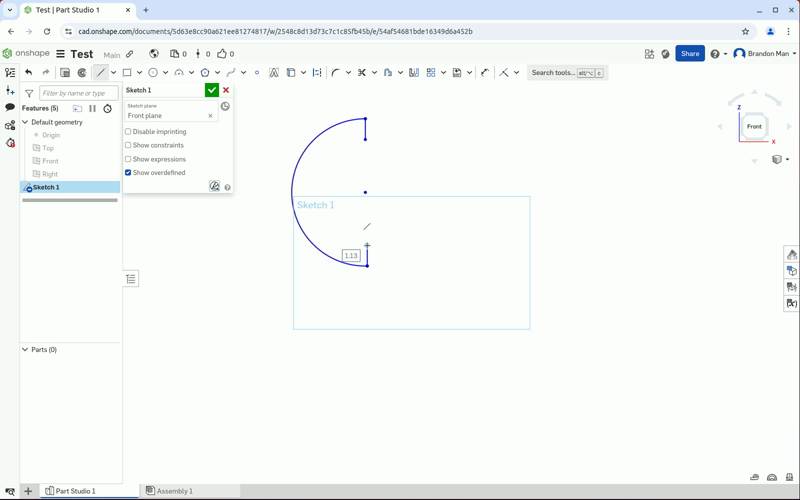
scroll(-6)
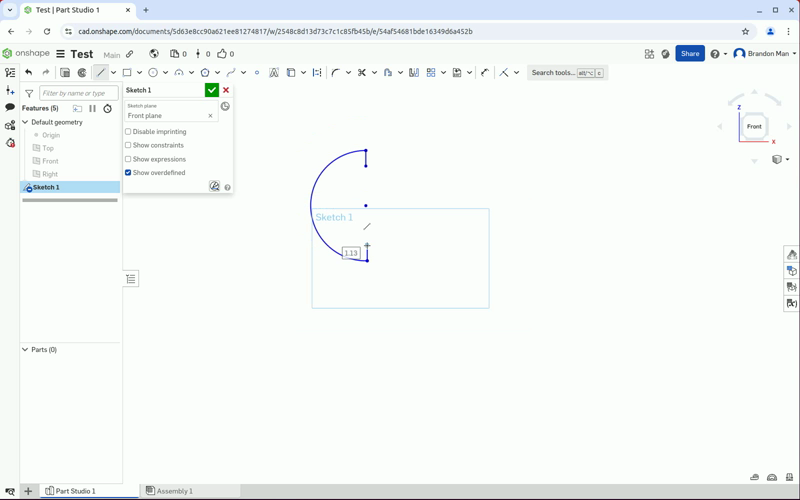
scroll(-6)
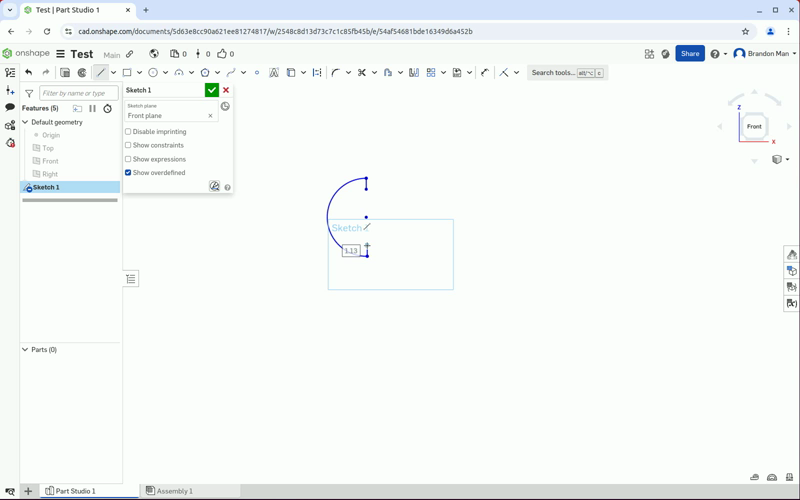
scroll(-6)
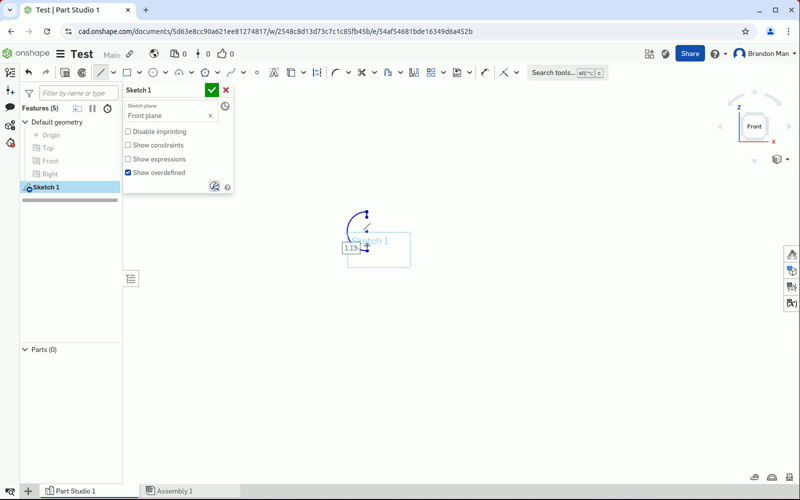
key_up(shift)
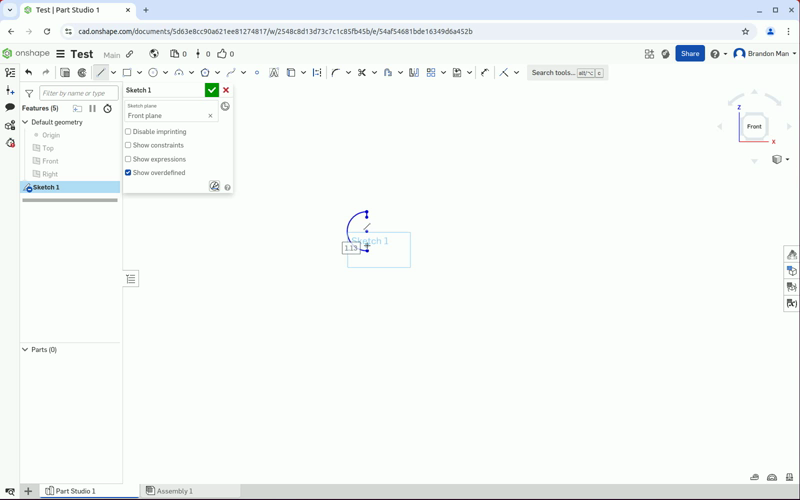
key(esc)
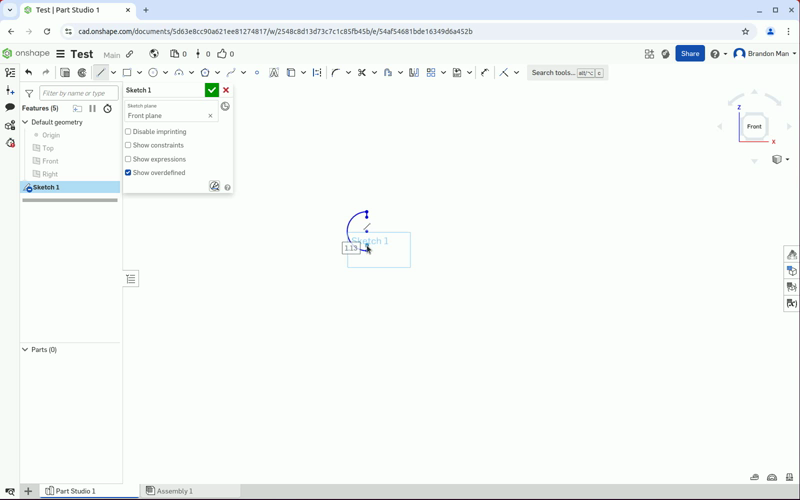
key(a)
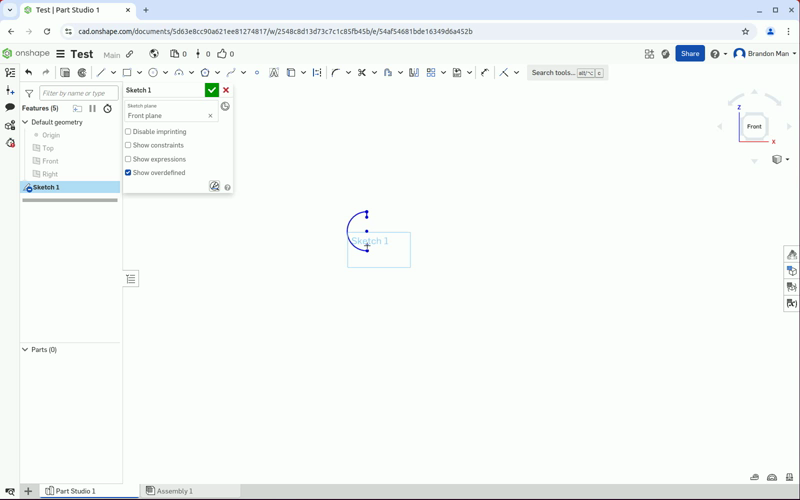
mouse_move(367, 245)
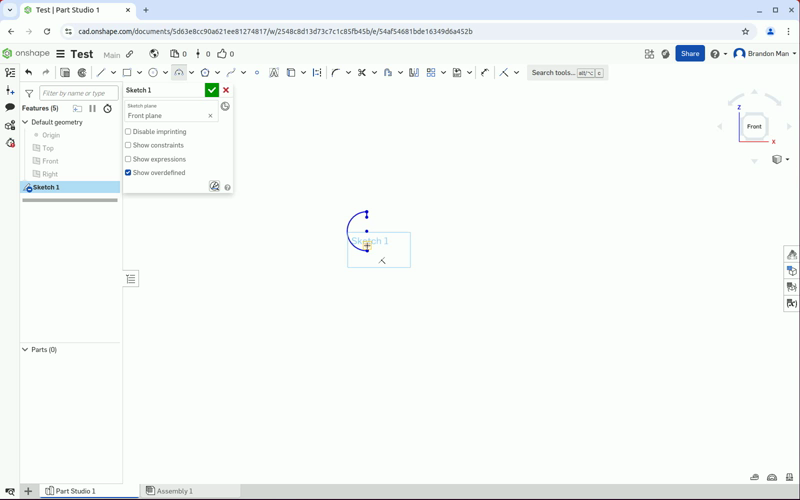
click(367, 245)
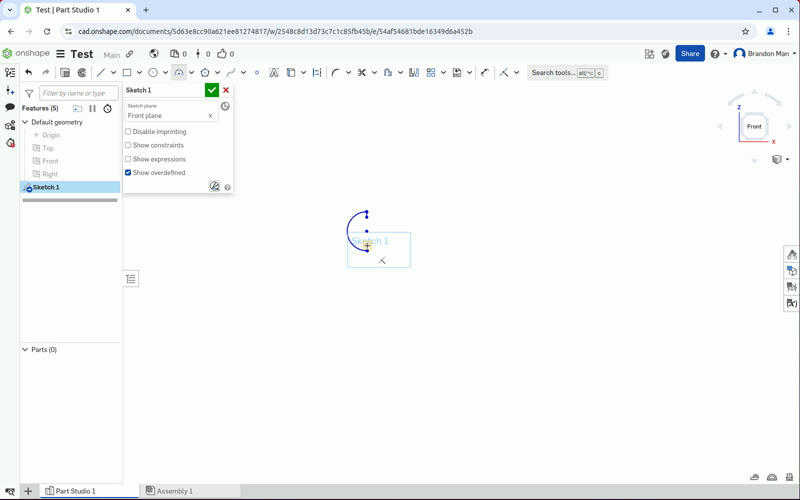
mouse_move(366, 217)
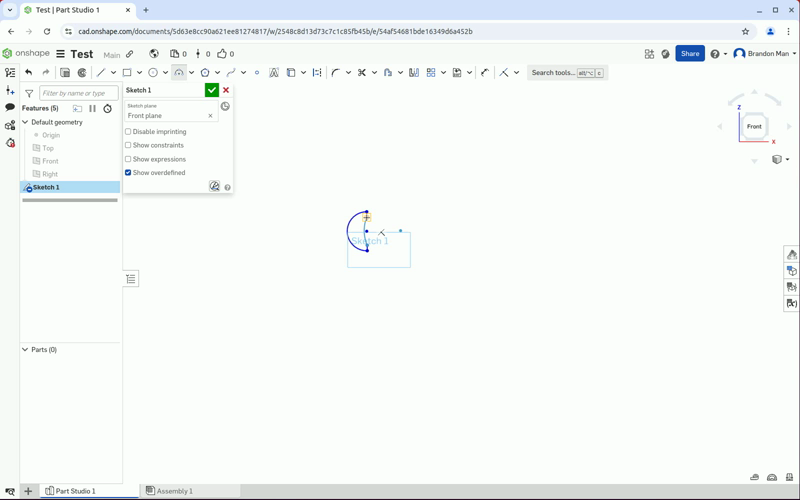
click(366, 217)
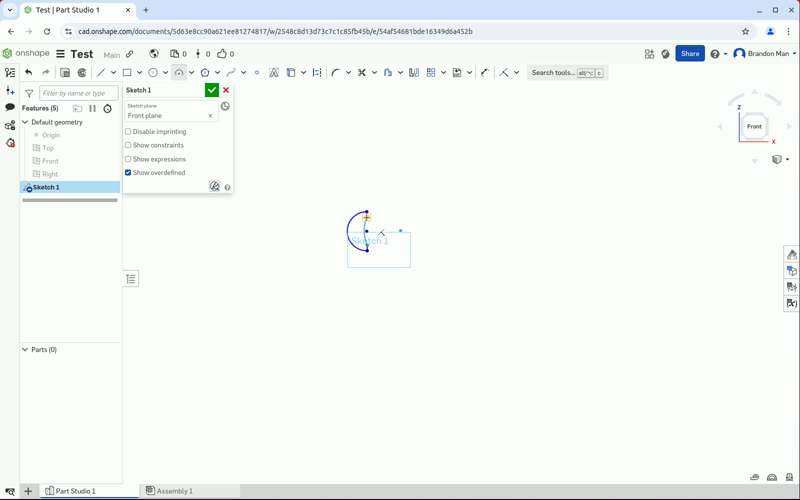
key_down(shift)
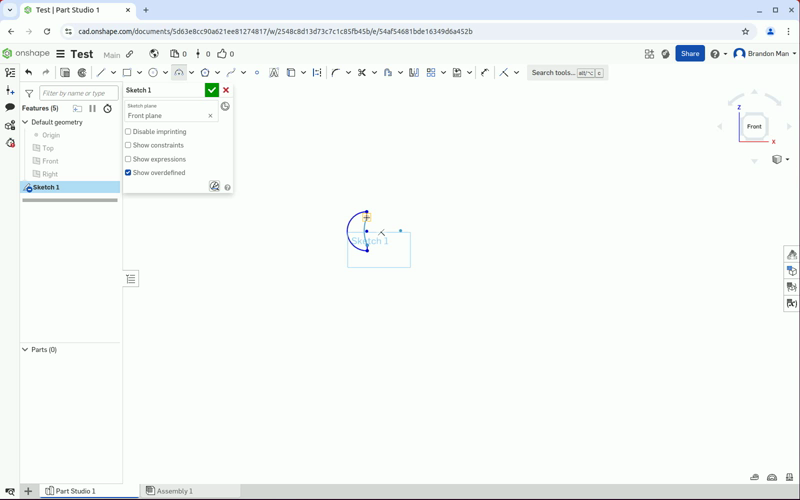
mouse_move(353, 231)
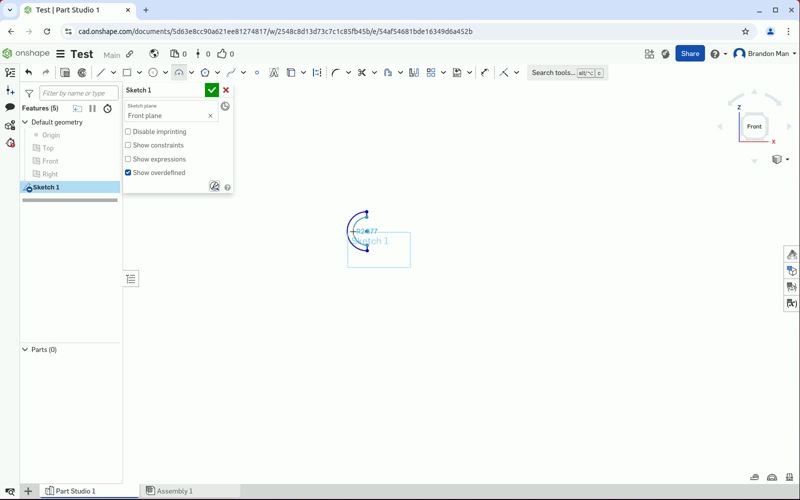
click(353, 231)
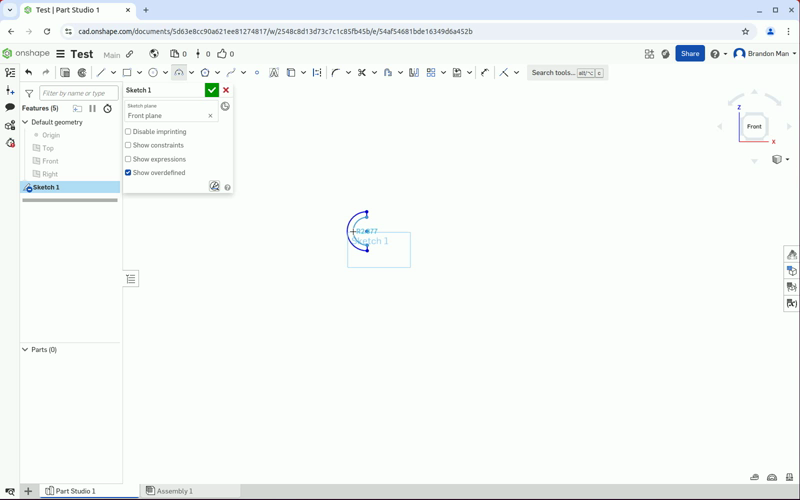
key_up(shift)
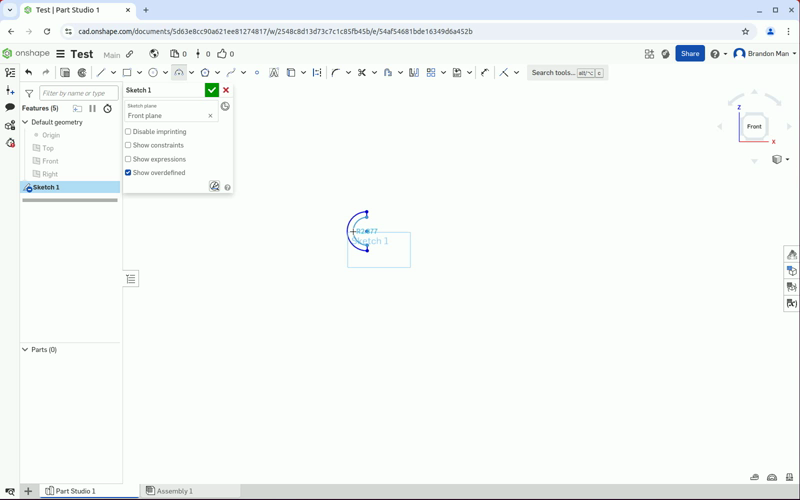
key(esc)
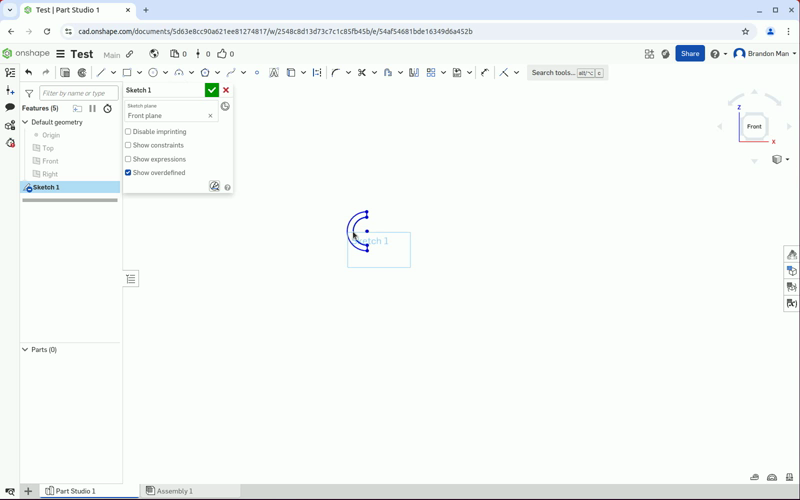
mouse_move(355, 222)
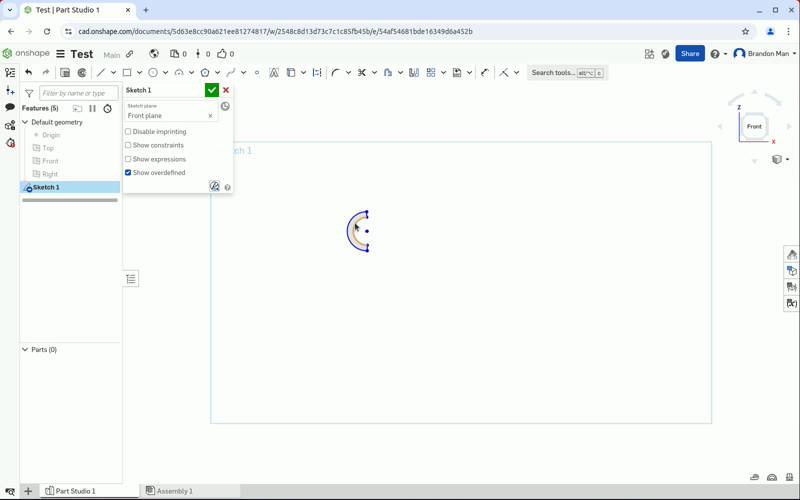
scroll(6)
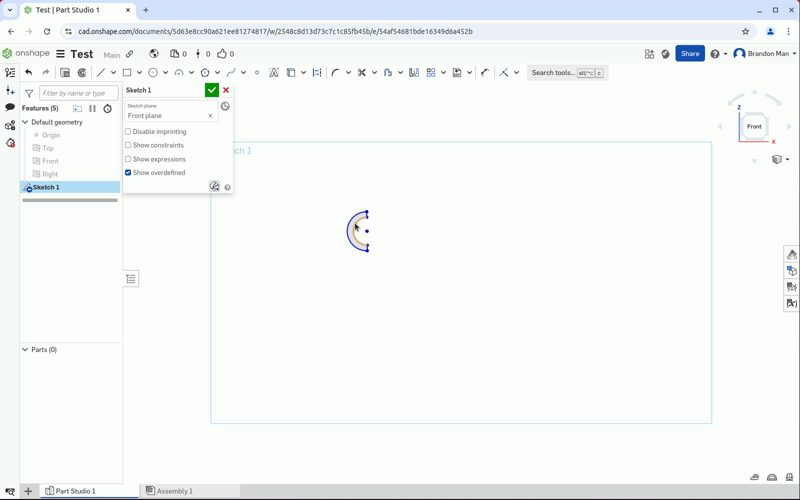
scroll(6)
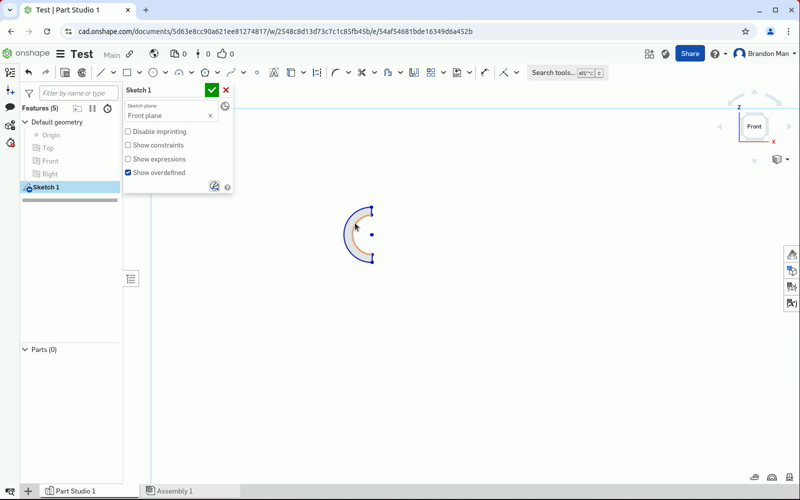
scroll(6)
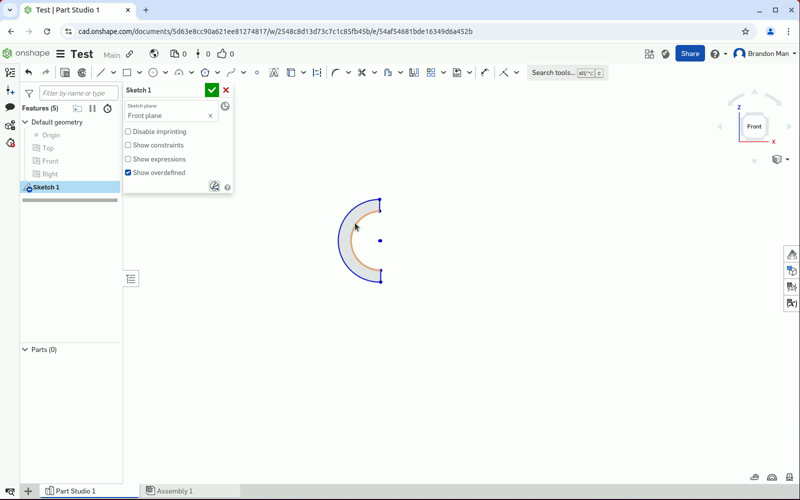
scroll(6)
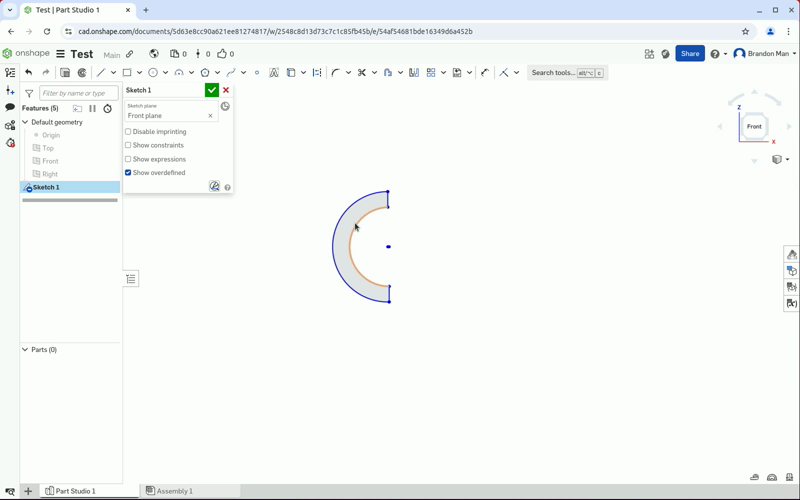
scroll(6)
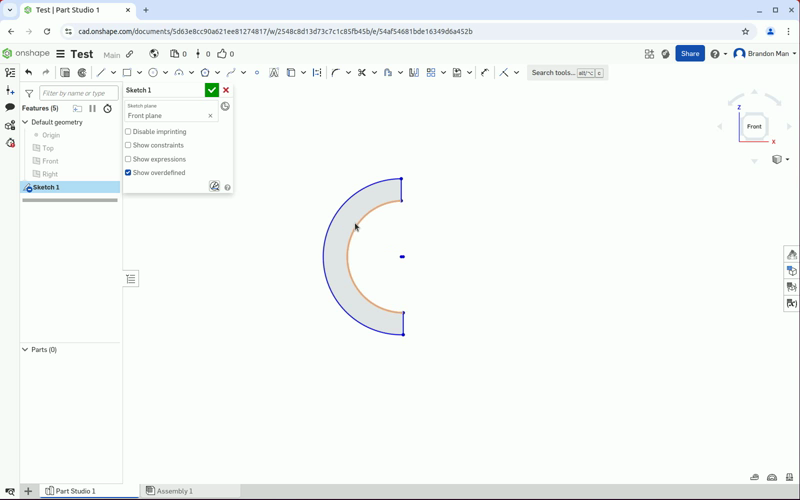
scroll(6)
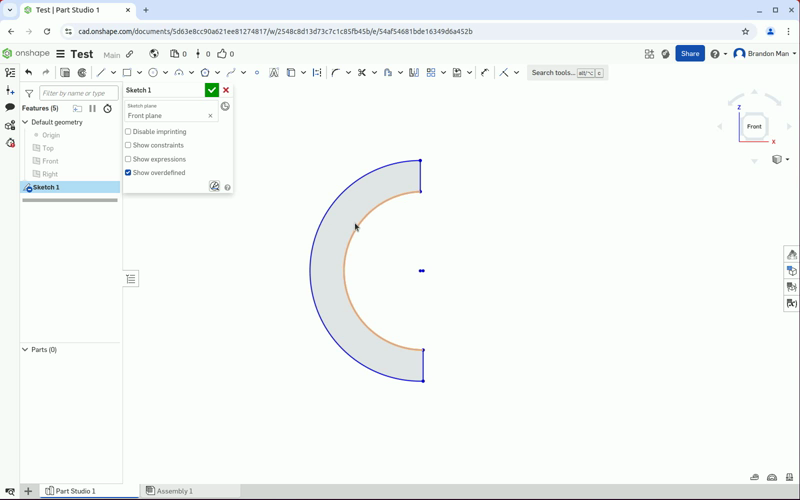
scroll(6)
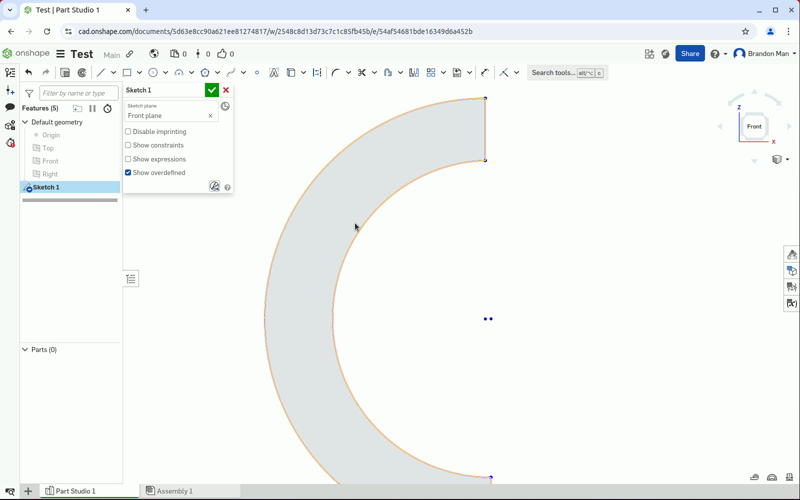
click(355, 222)
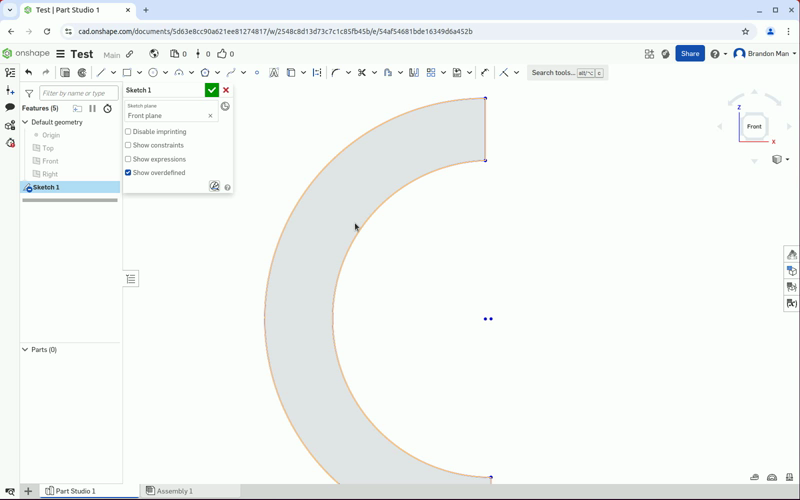
scroll(-6)
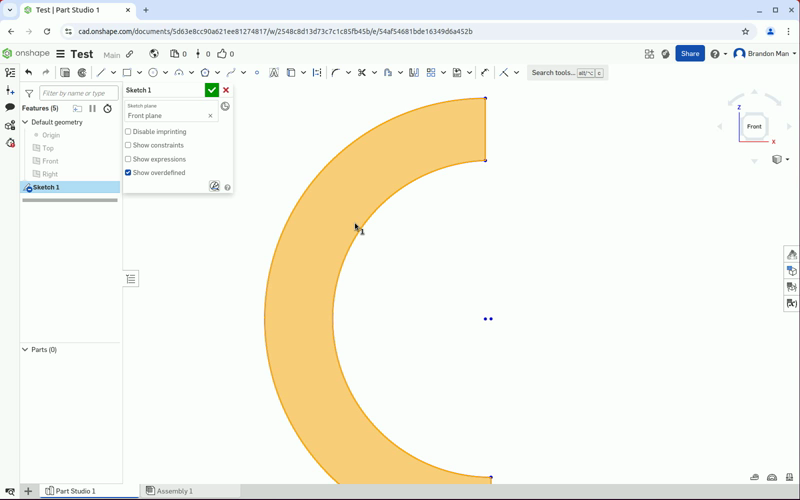
scroll(-6)
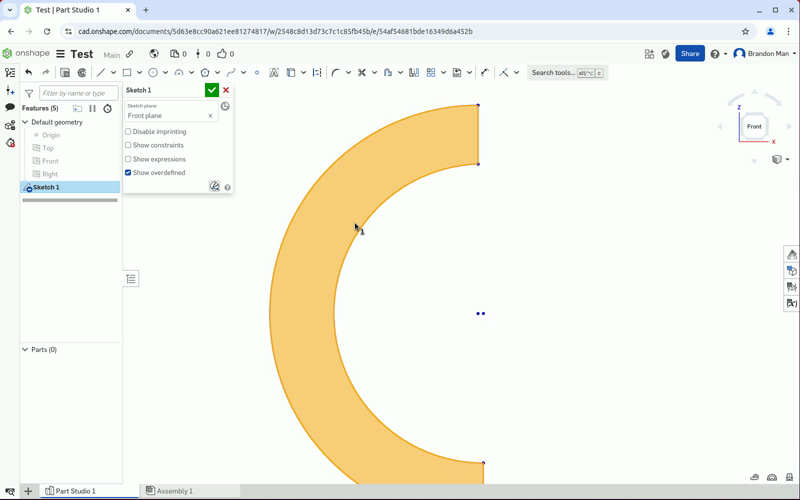
scroll(-6)
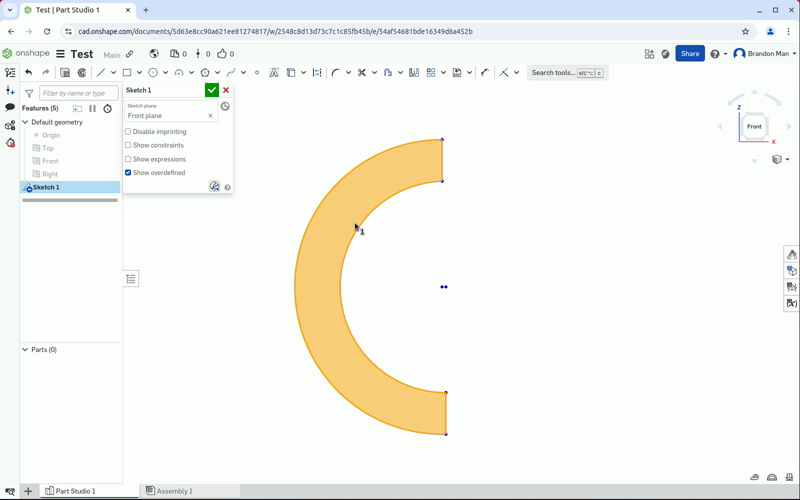
scroll(-6)
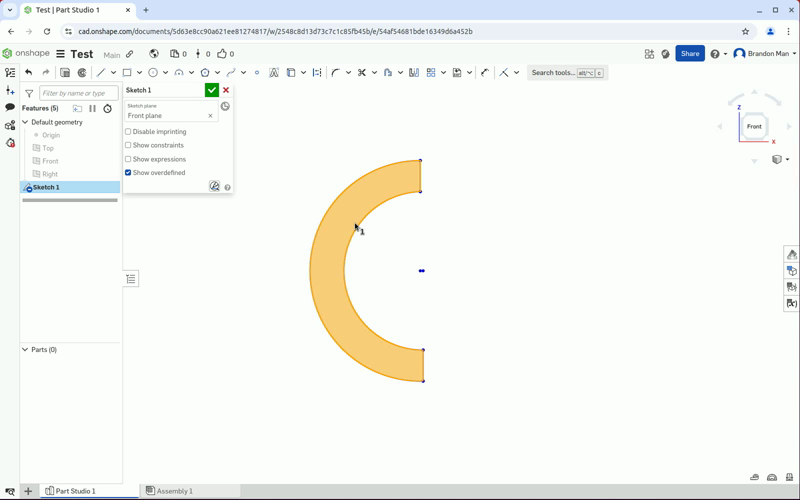
scroll(-6)
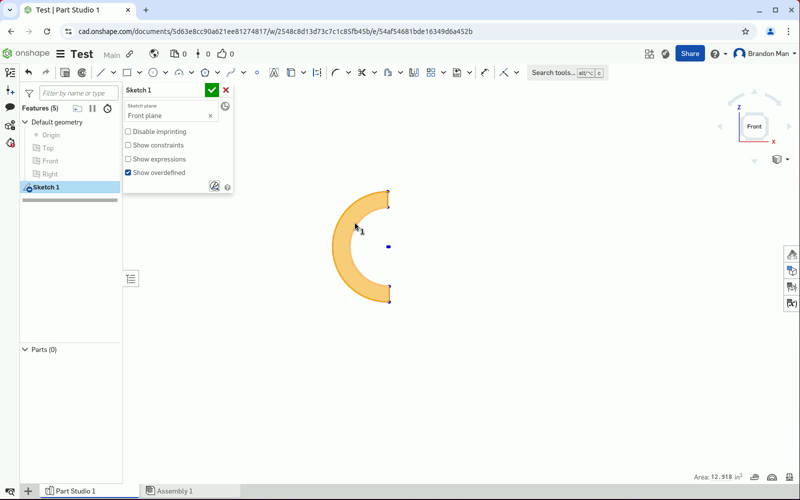
scroll(-6)
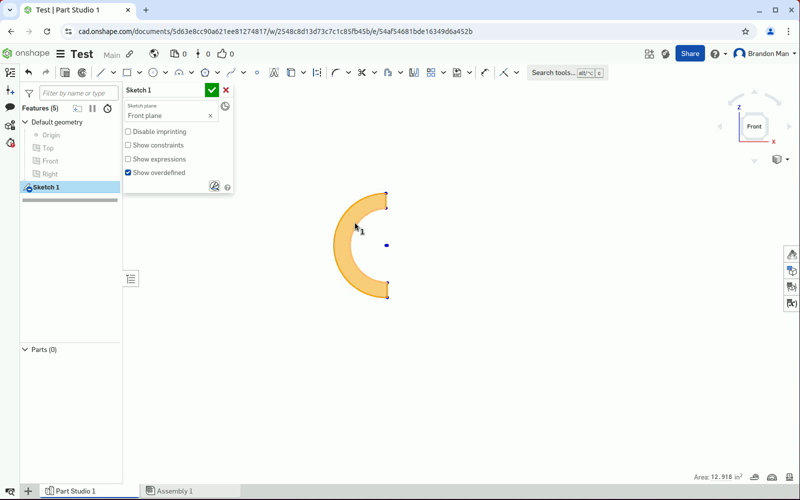
scroll(-6)
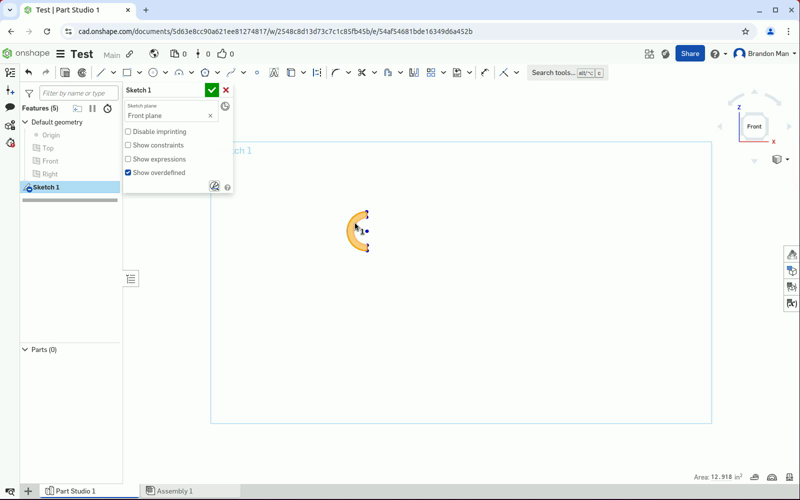
mouse_move(73, 352)
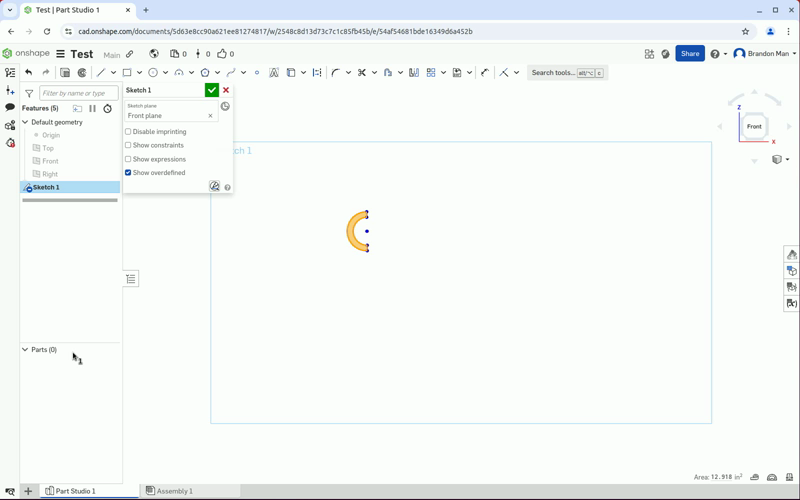
key(shift+y)
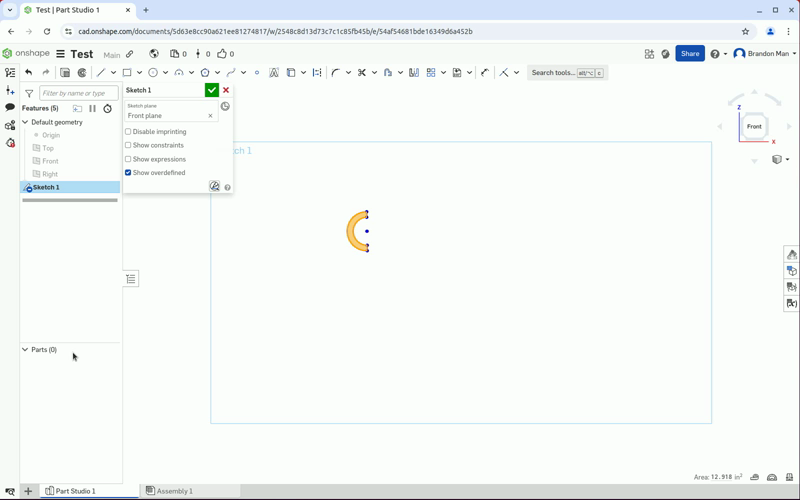
key(shift+e)
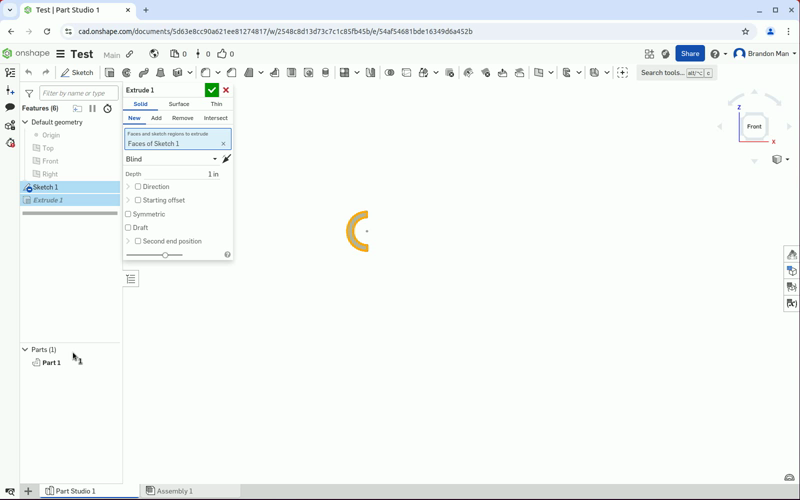
mouse_move(143, 106)
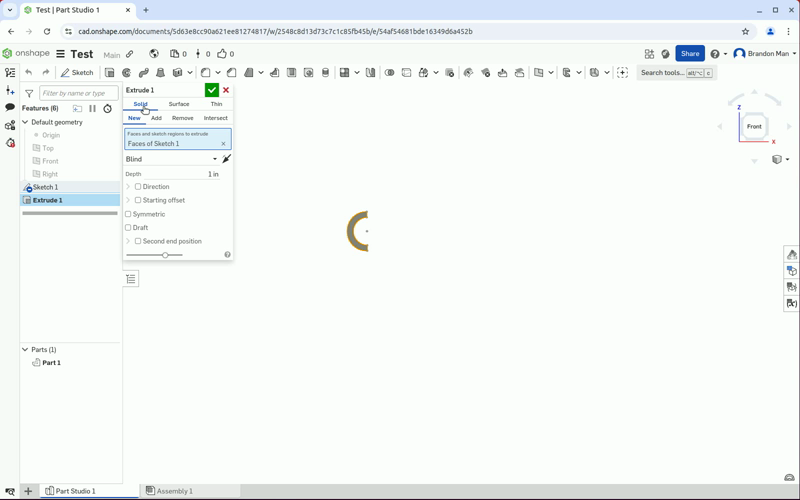
click(143, 106)
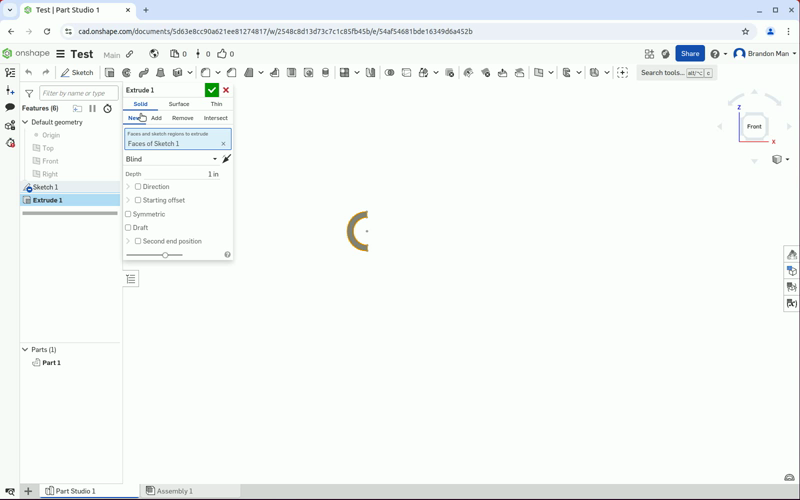
mouse_move(137, 120)
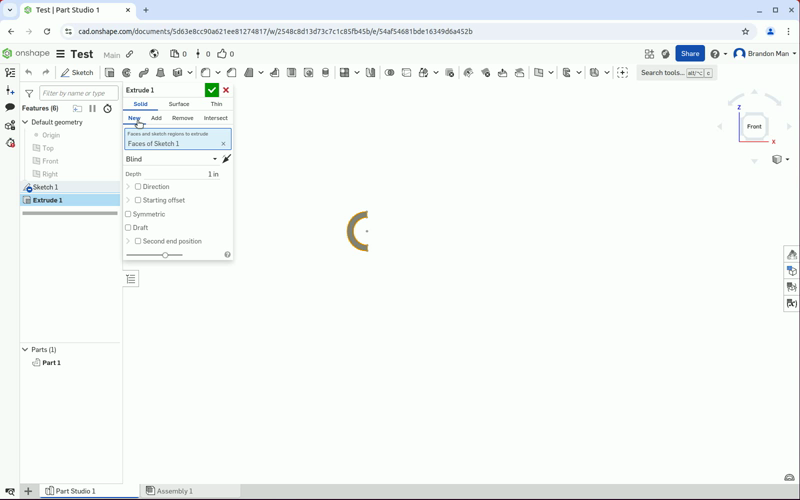
click(137, 120)
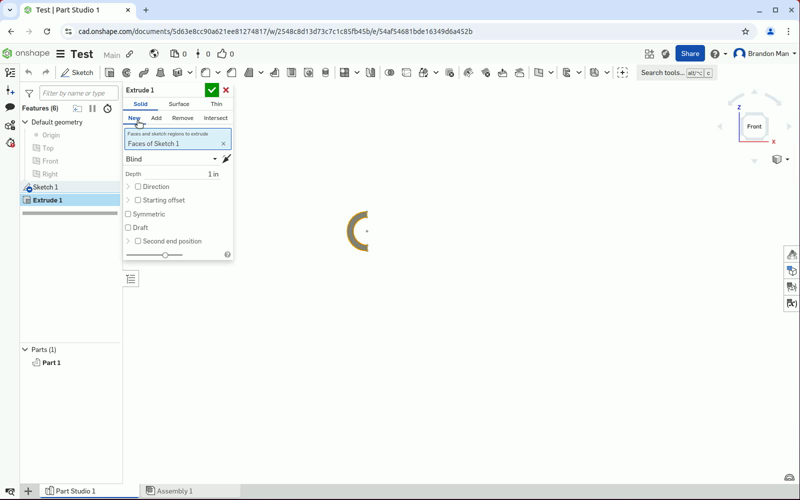
key(tab, 4)
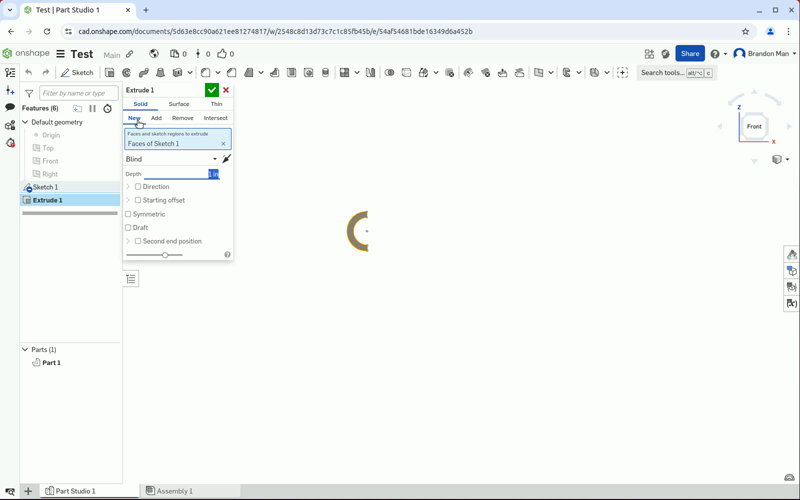
text(7.943)
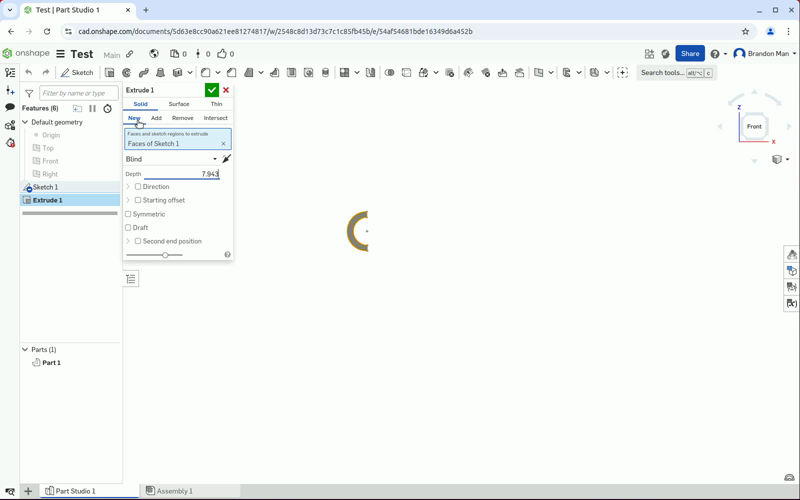
key(enter)
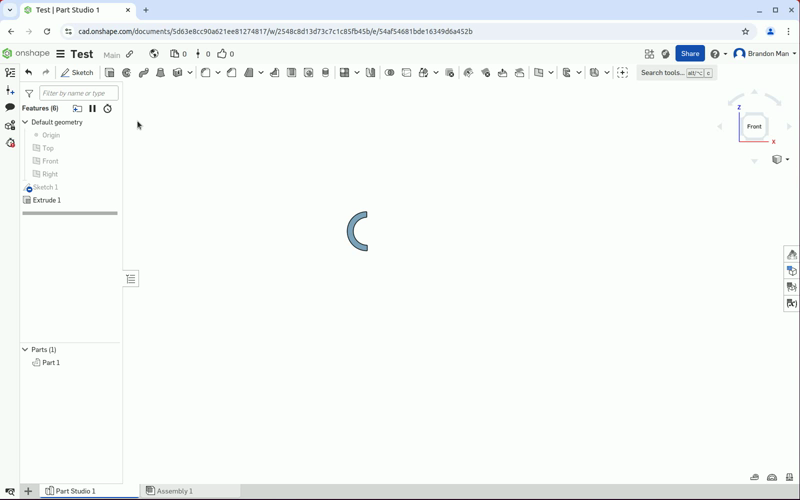
key(shift+h)
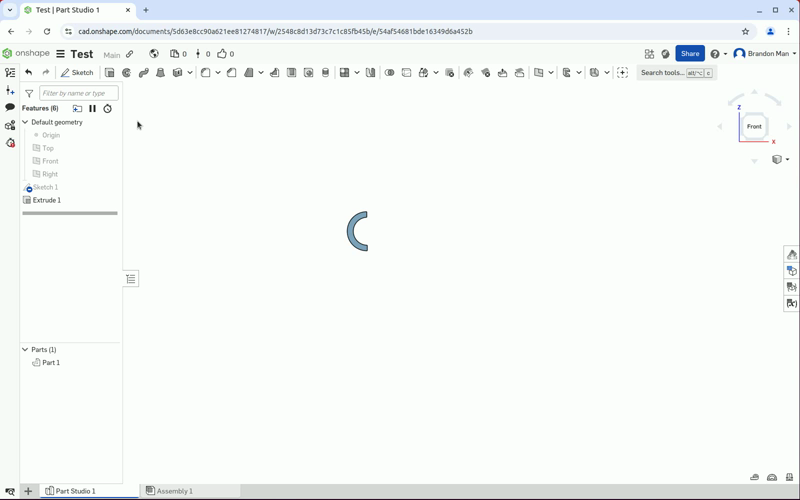
key(shift+h)
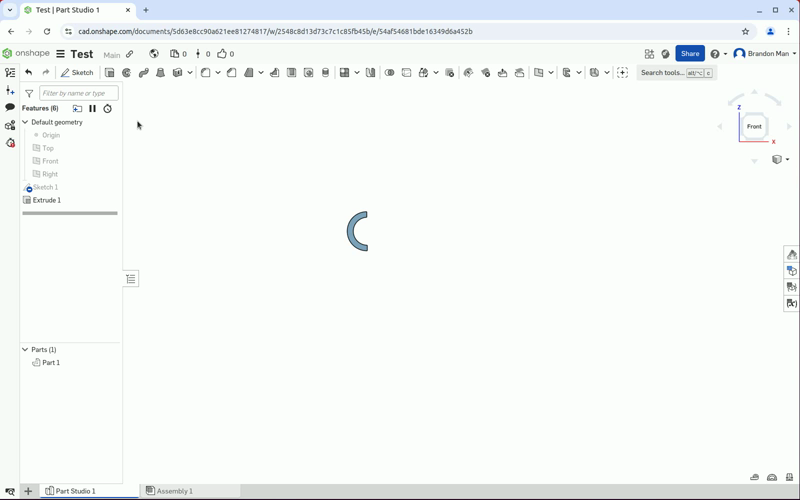
mouse_move(73, 189)
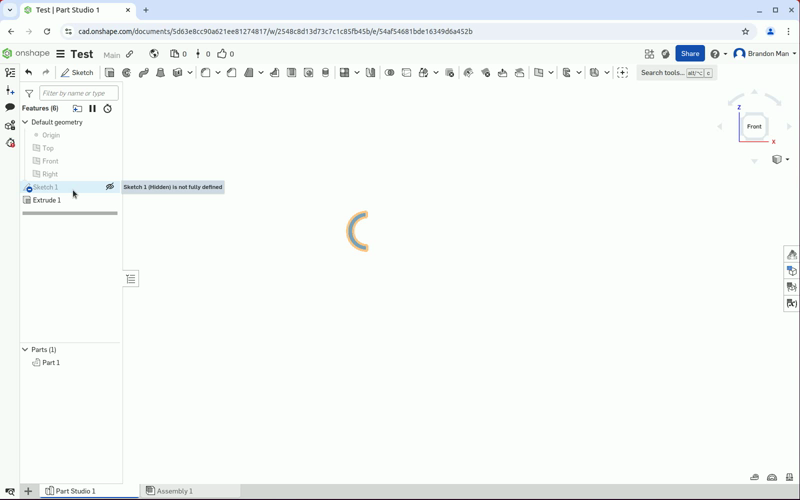
click(73, 189)
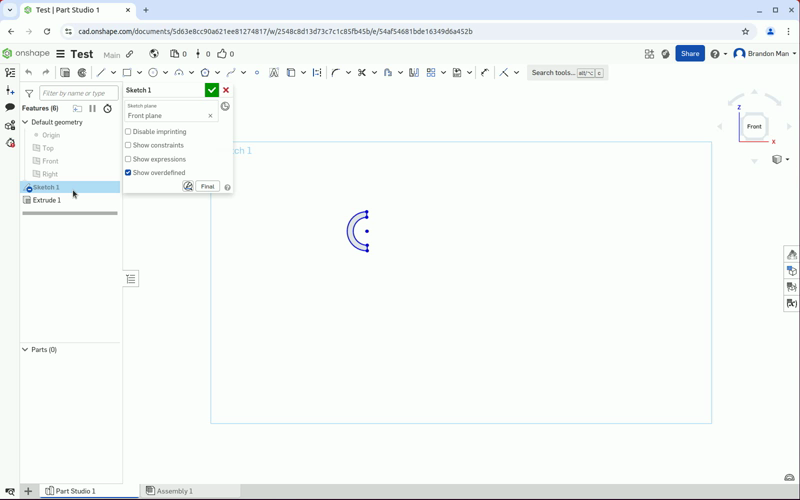
mouse_move(229, 92)
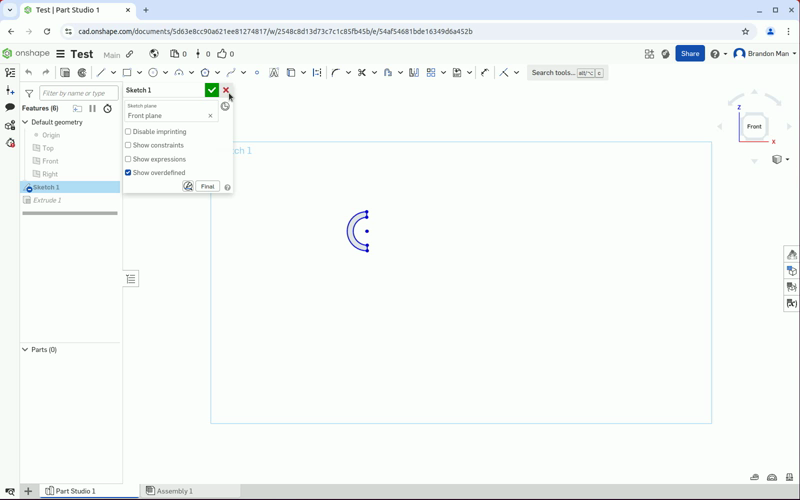
click(229, 92)
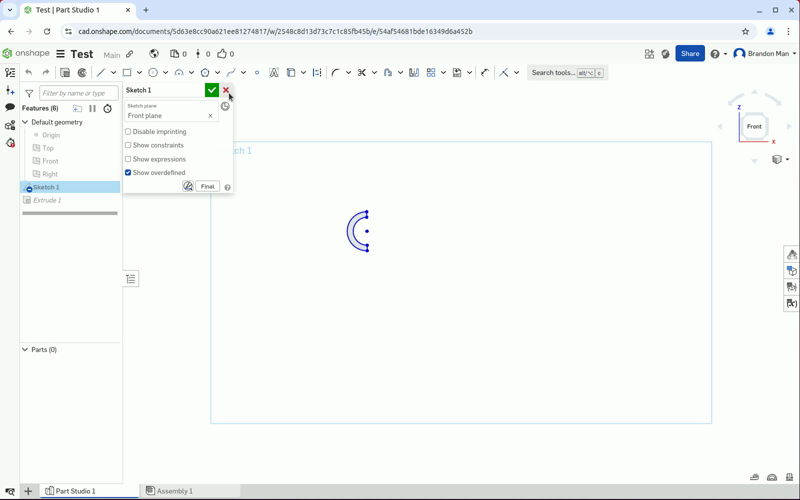
key(shift+s)
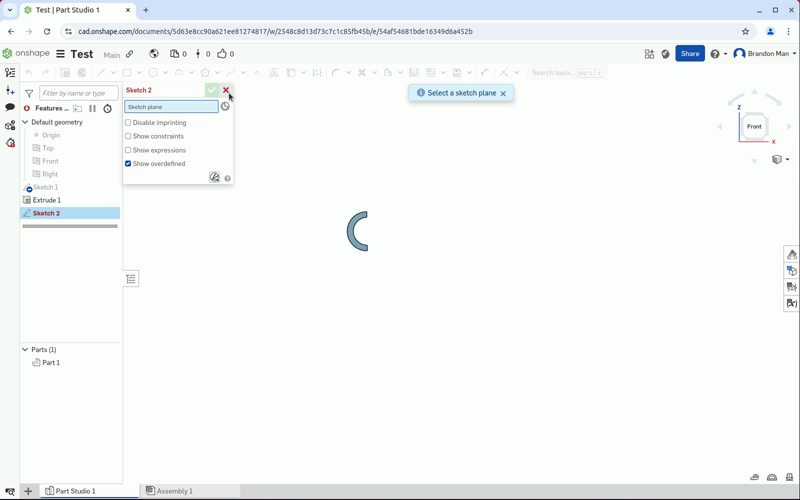
mouse_move(73, 163)
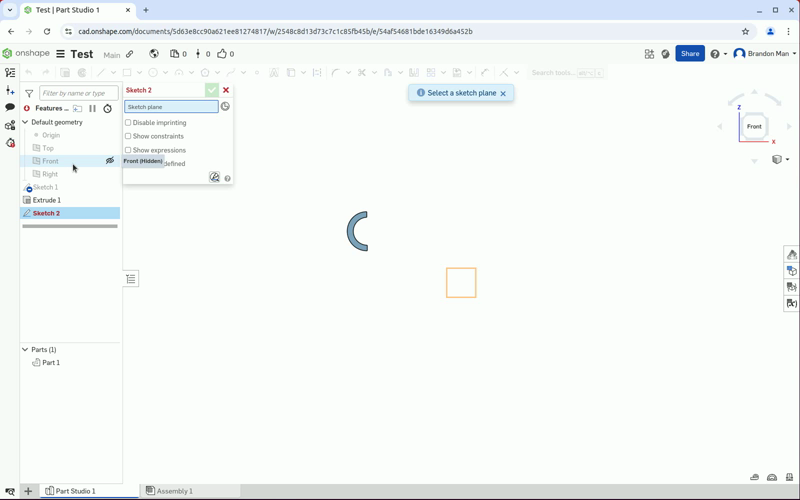
click(73, 163)
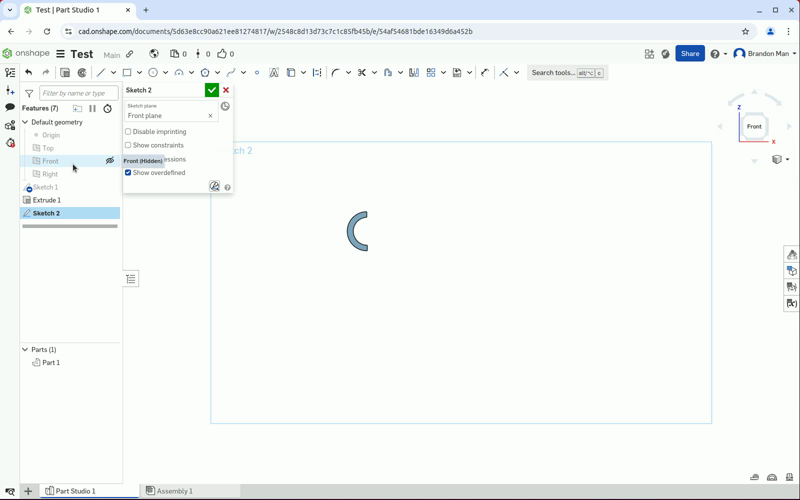
mouse_move(73, 352)
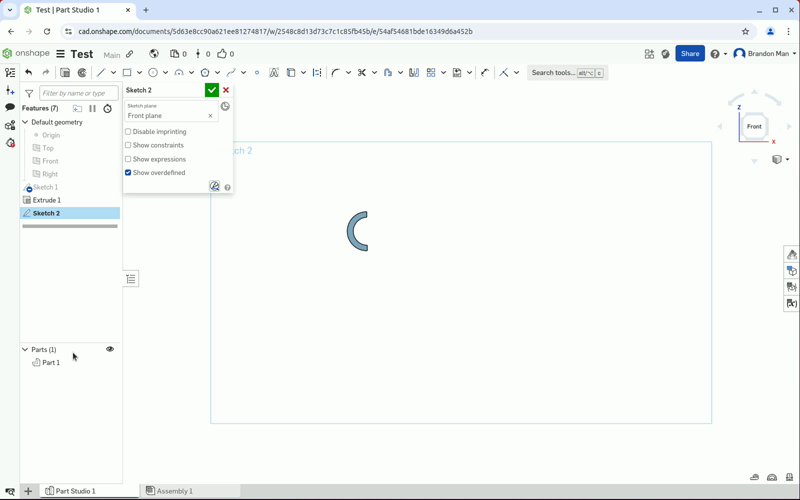
key(y)
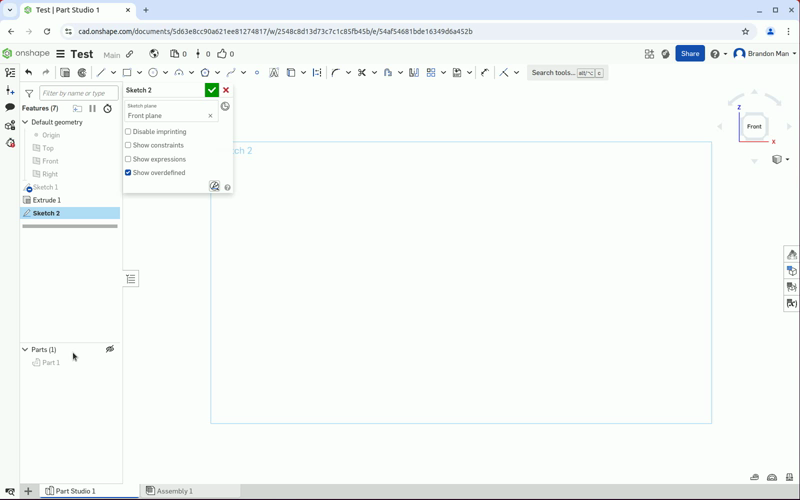
key(l)
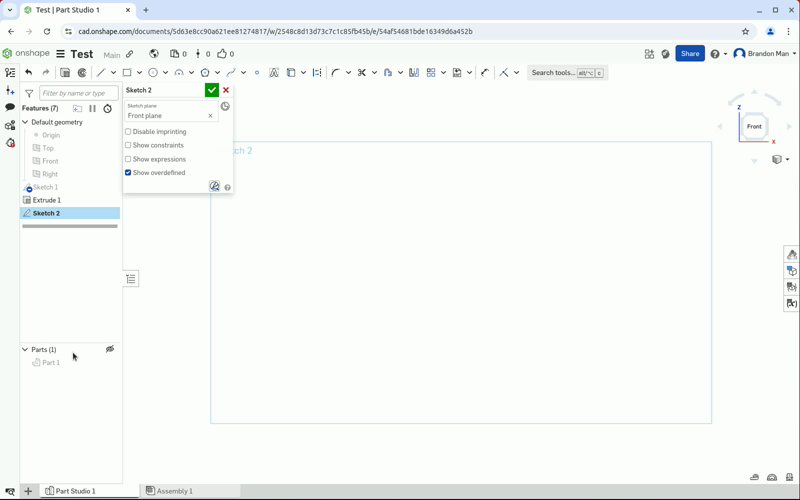
key_down(shift)
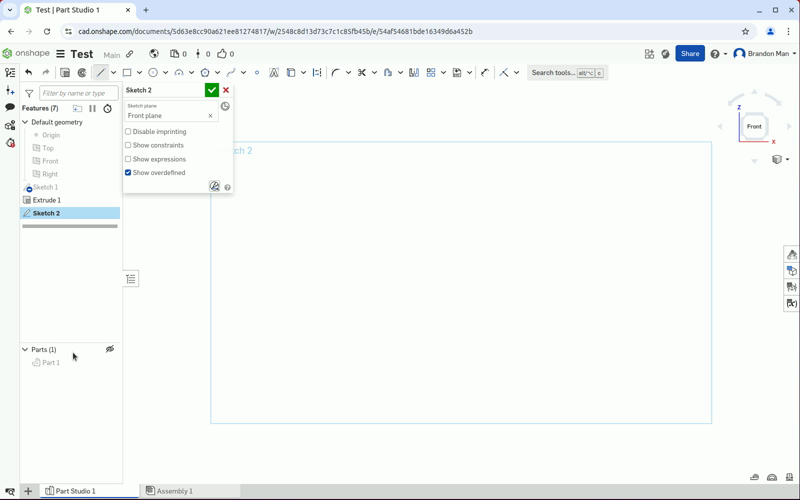
mouse_move(386, 210)
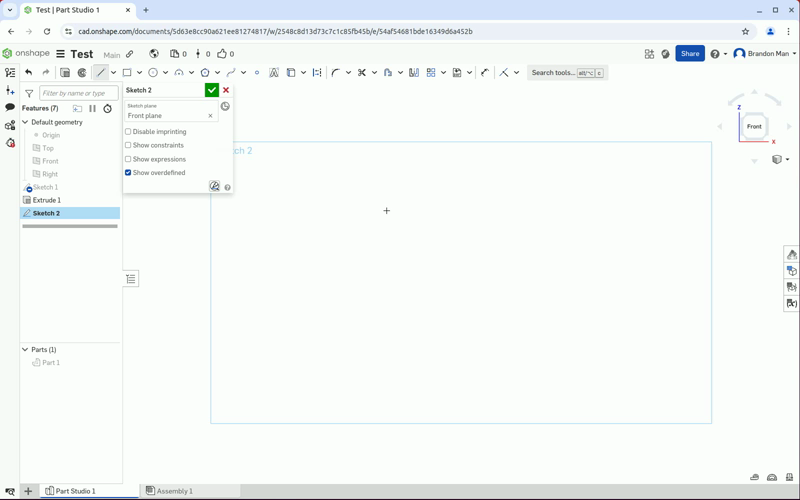
click(386, 210)
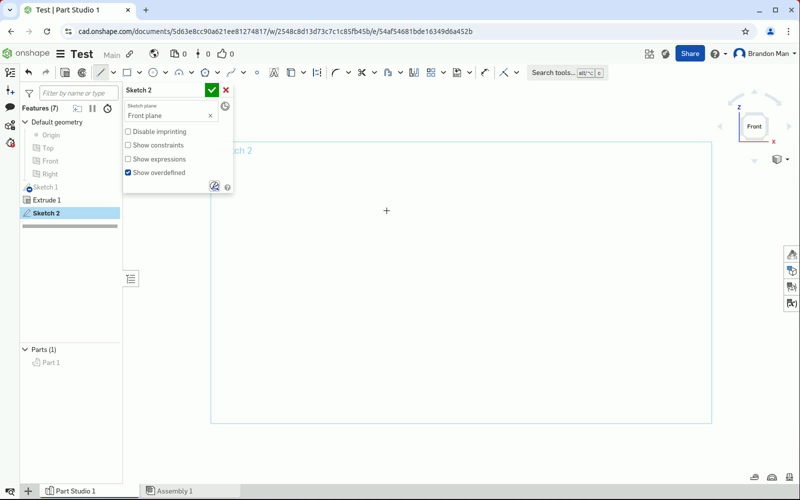
key_up(shift)
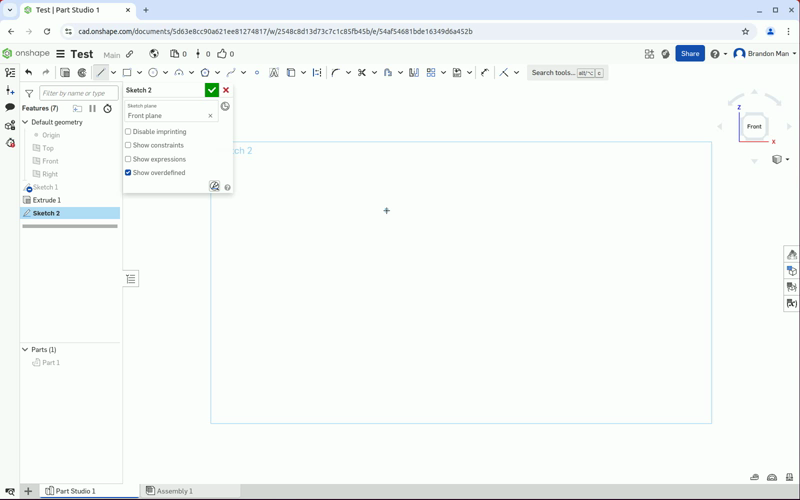
key_down(shift)
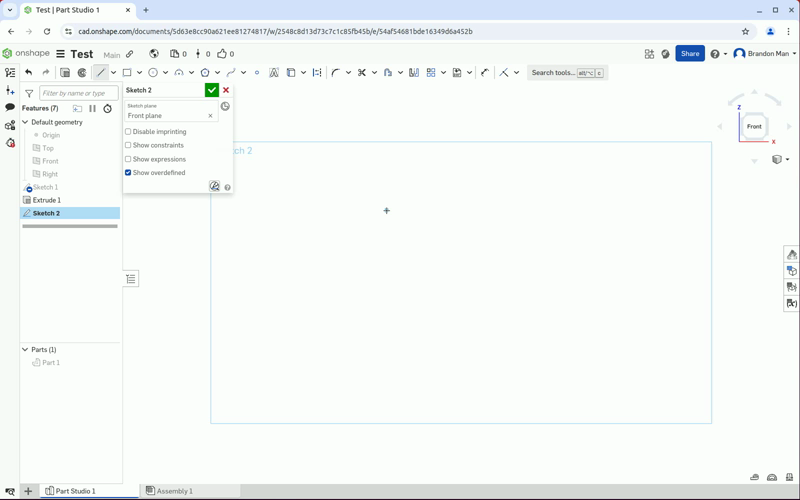
mouse_move(417, 210)
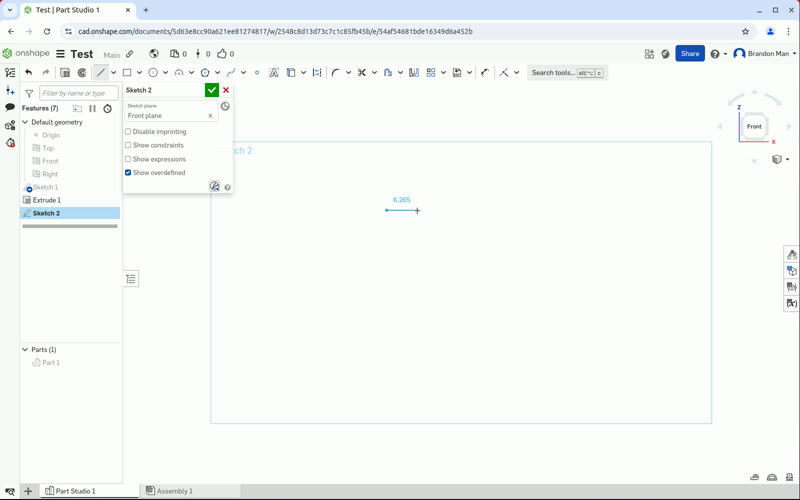
mouse_move(401, 249)
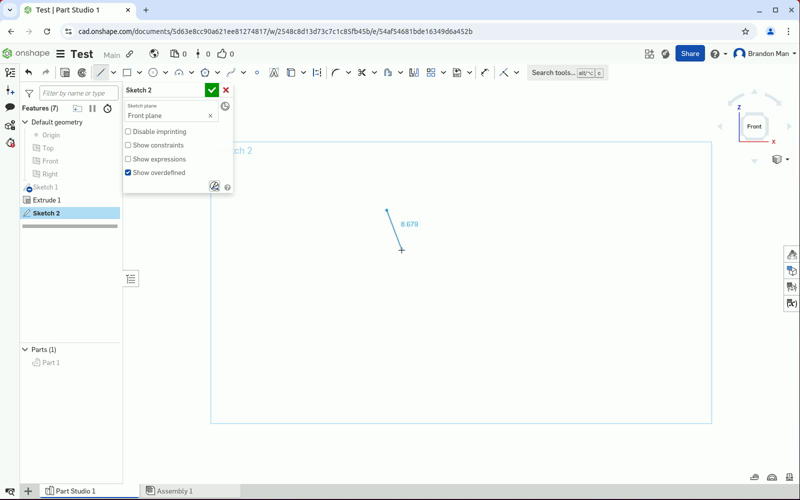
click(401, 249)
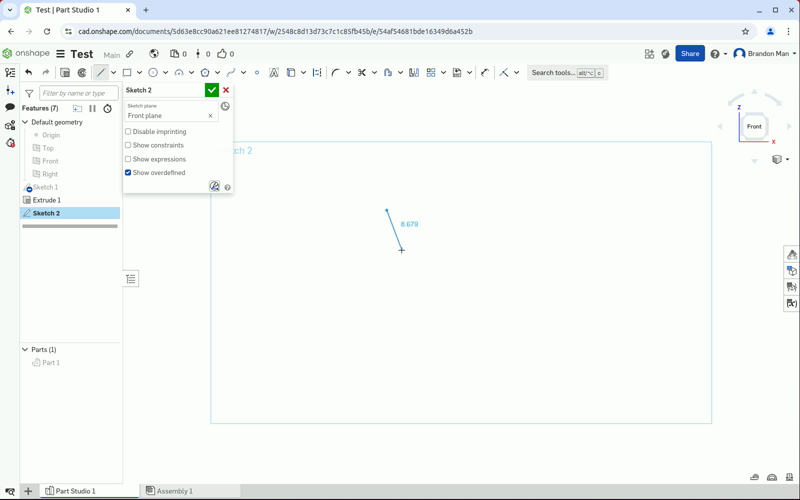
key_up(shift)
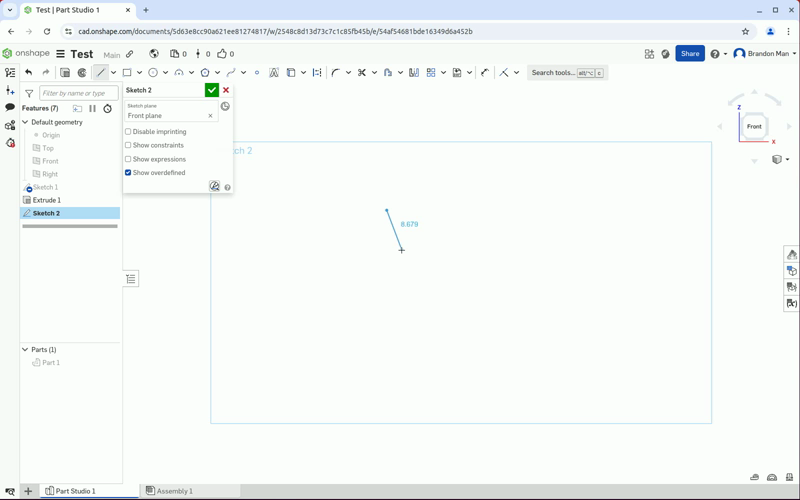
key_down(shift)
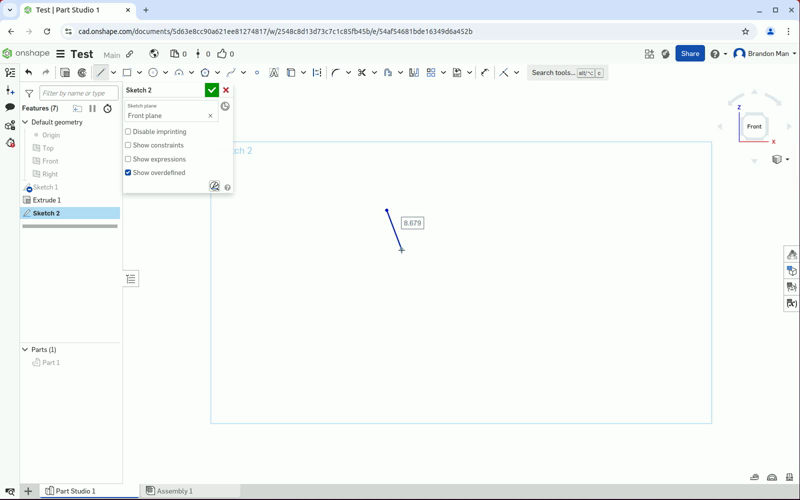
mouse_move(431, 249)
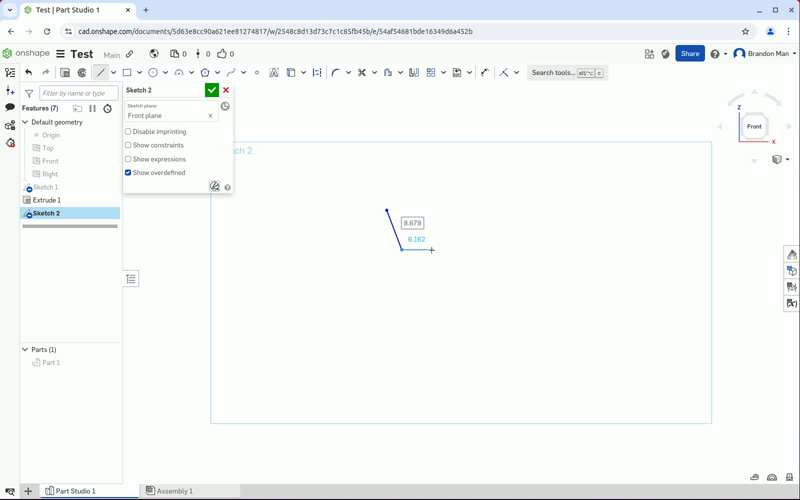
mouse_move(417, 211)
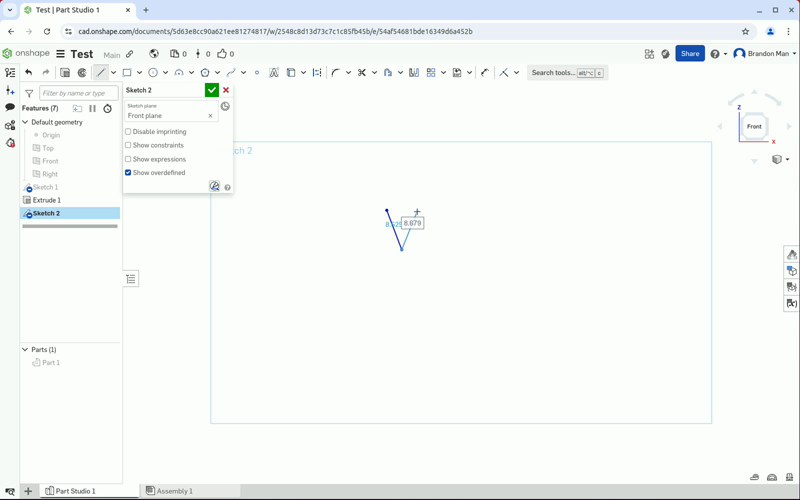
click(417, 211)
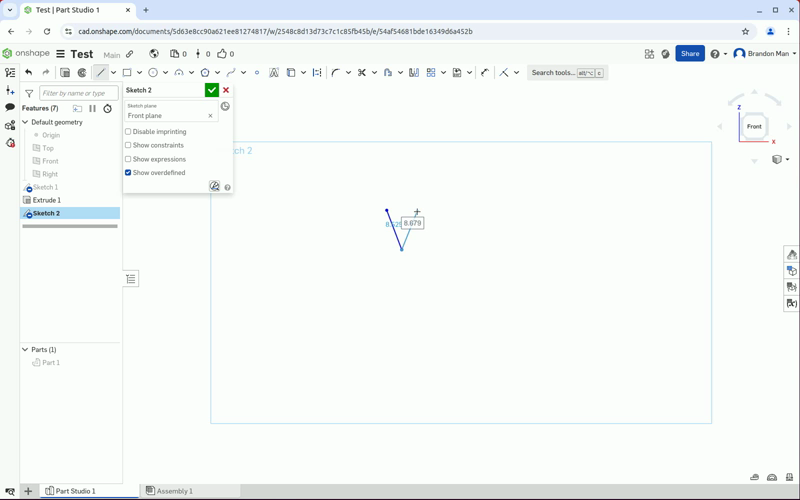
key_up(shift)
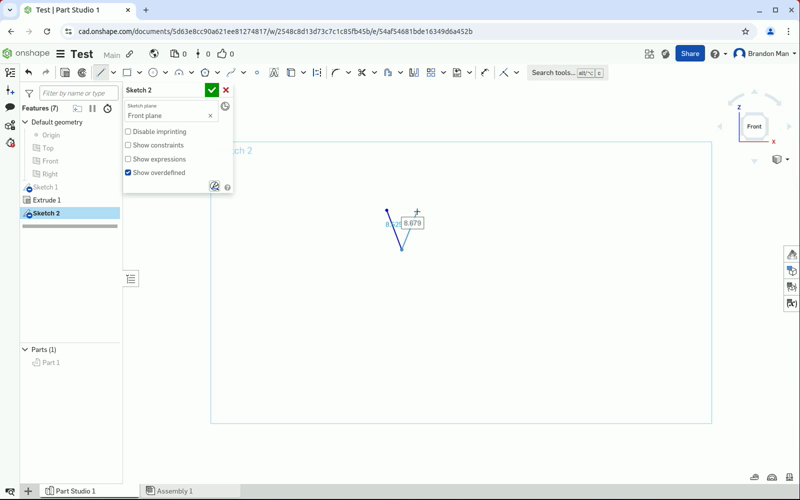
key_down(shift)
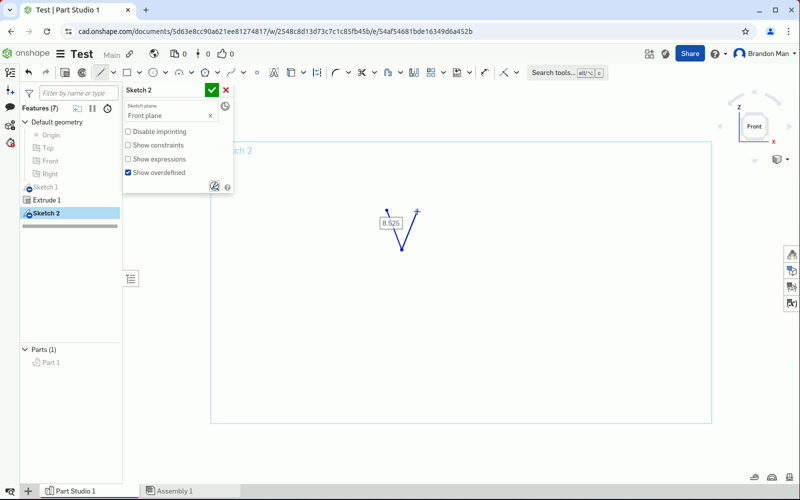
mouse_move(447, 211)
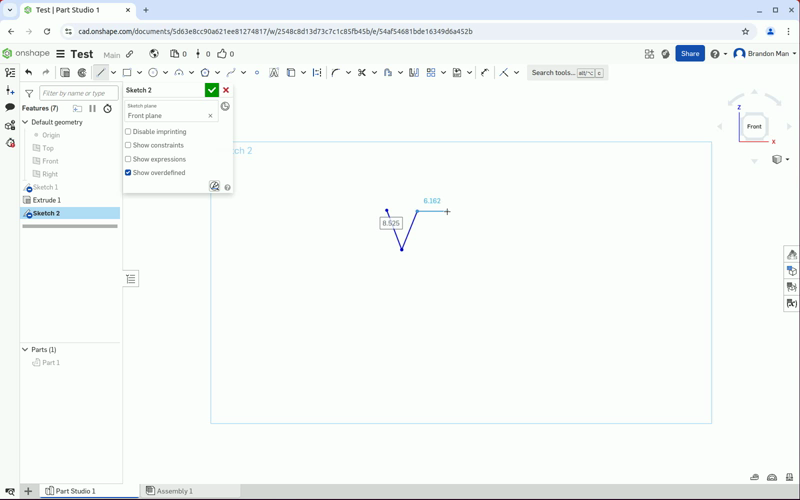
mouse_move(410, 209)
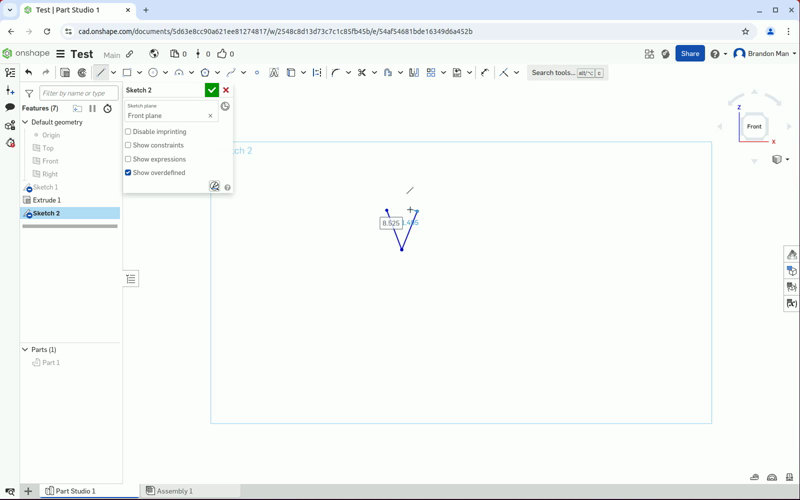
scroll(6)
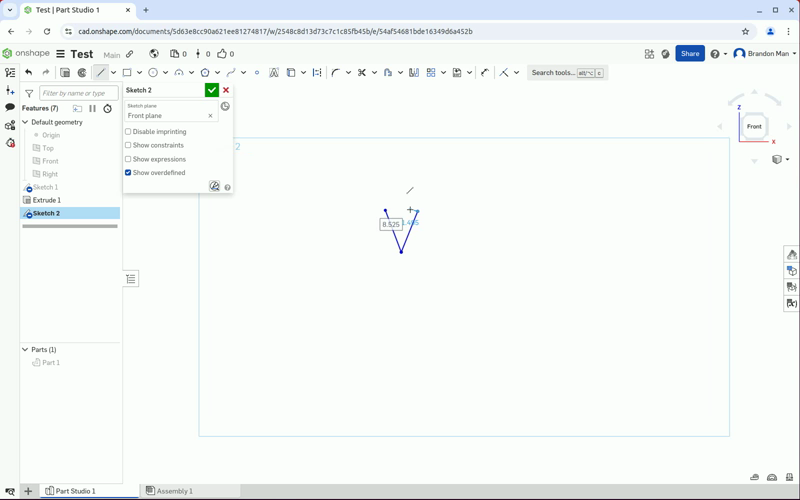
scroll(6)
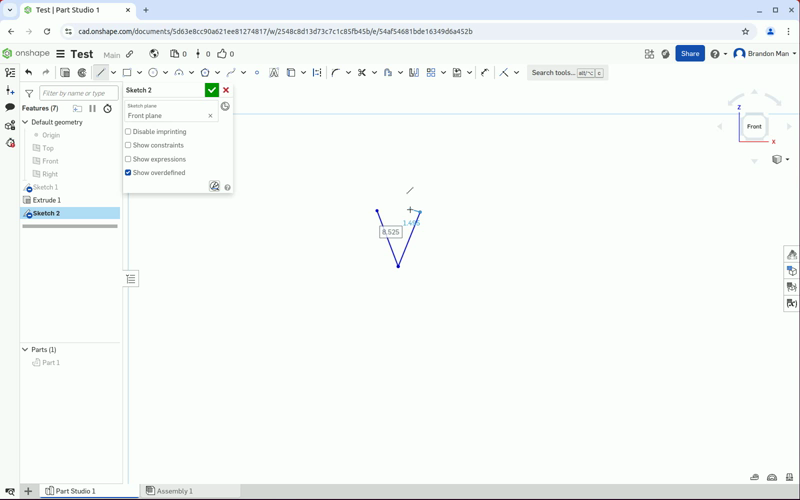
scroll(6)
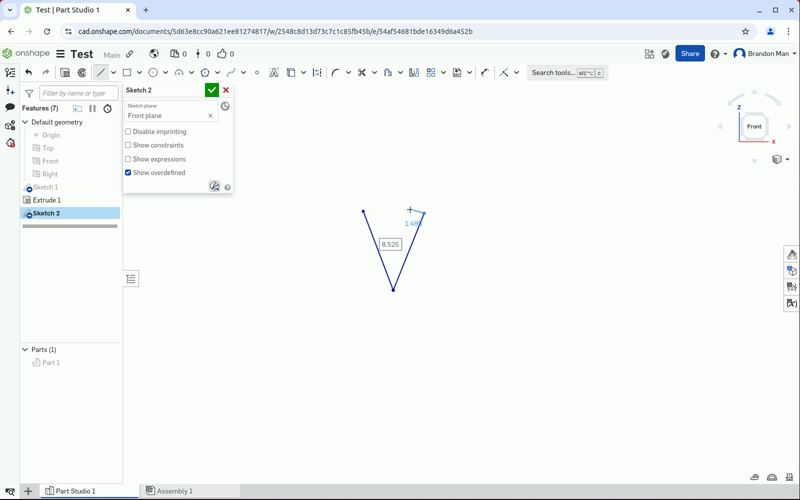
scroll(6)
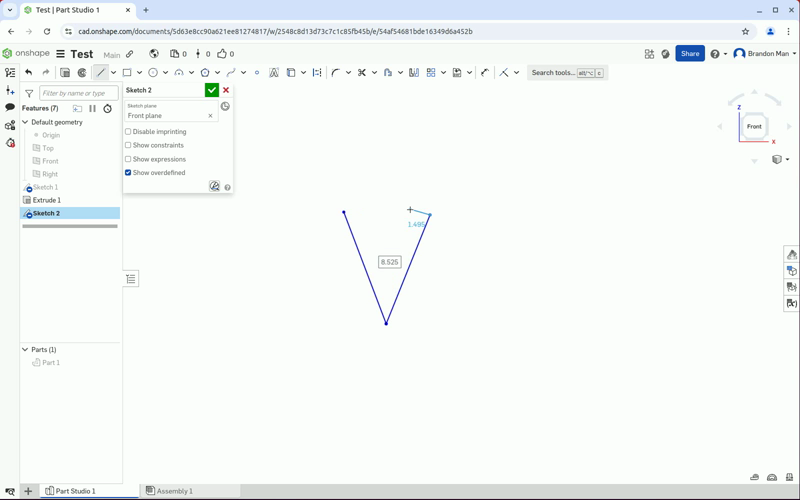
scroll(6)
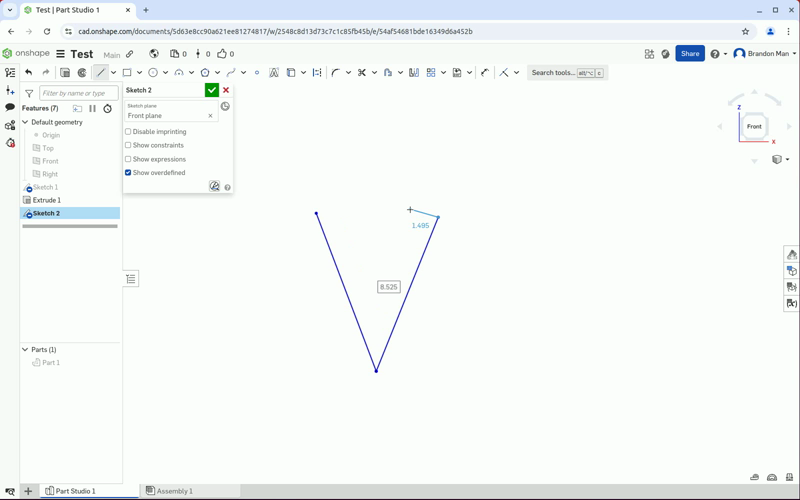
scroll(6)
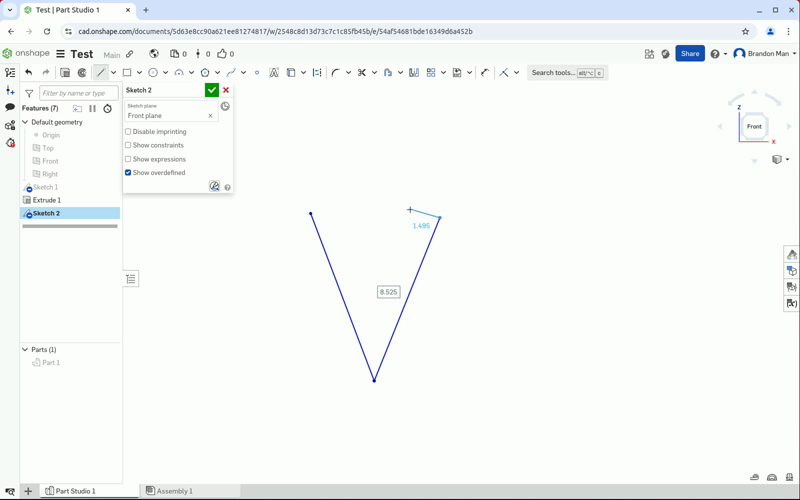
scroll(6)
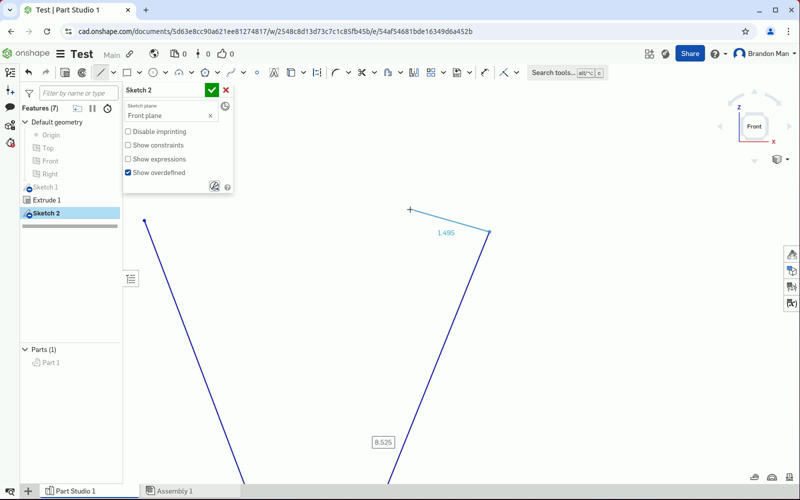
click(410, 209)
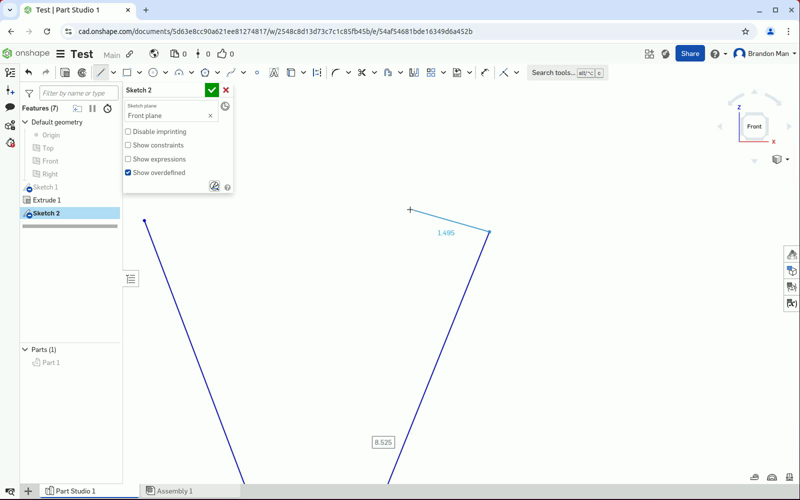
scroll(-6)
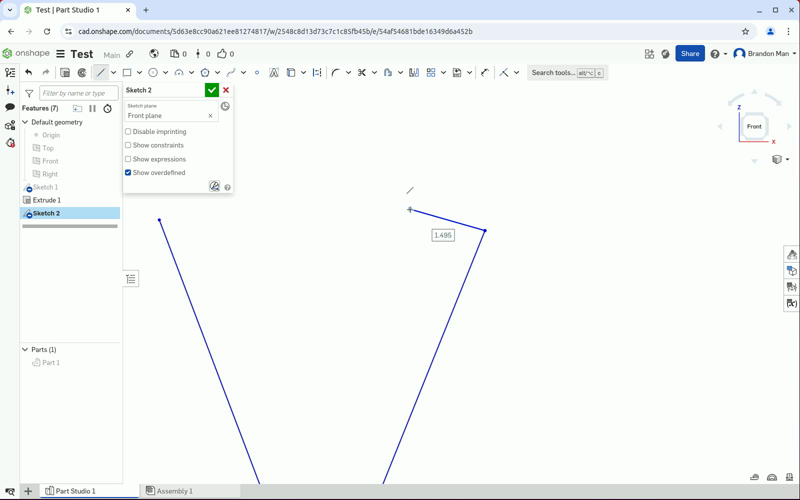
scroll(-6)
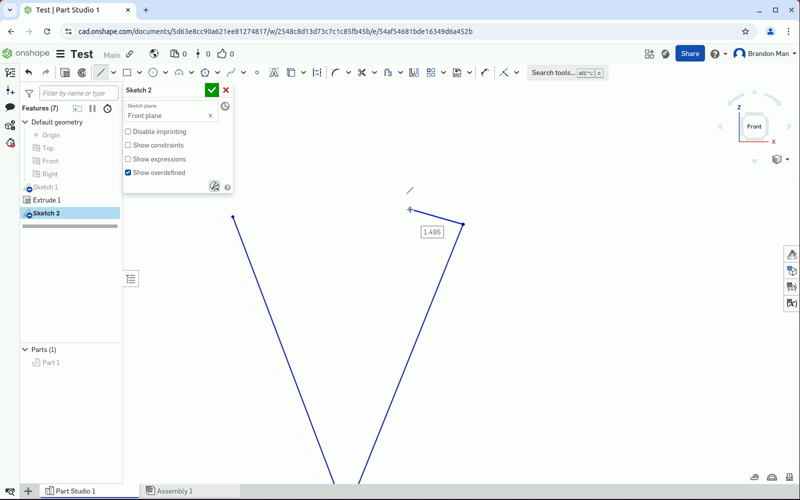
scroll(-6)
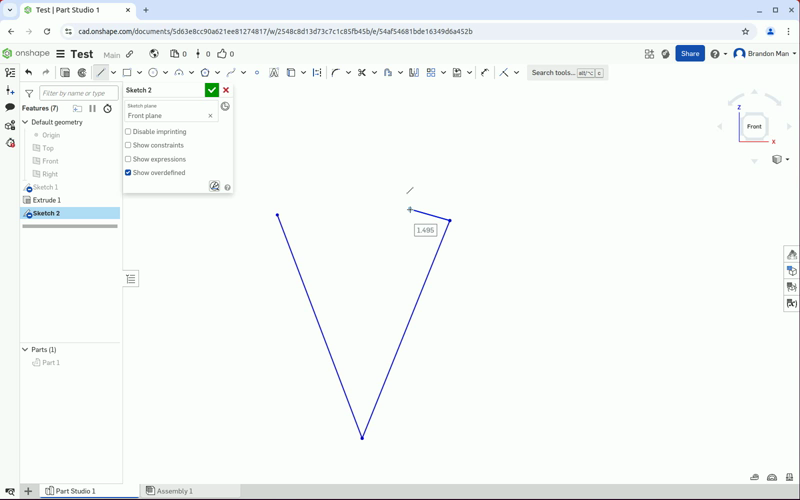
scroll(-6)
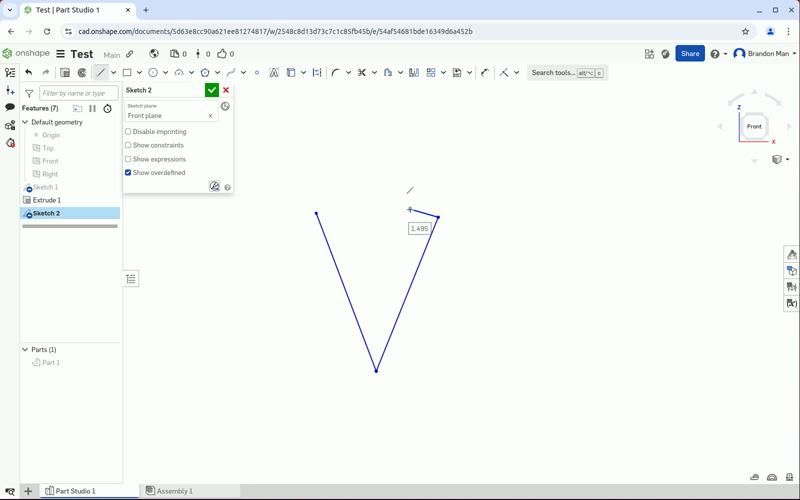
scroll(-6)
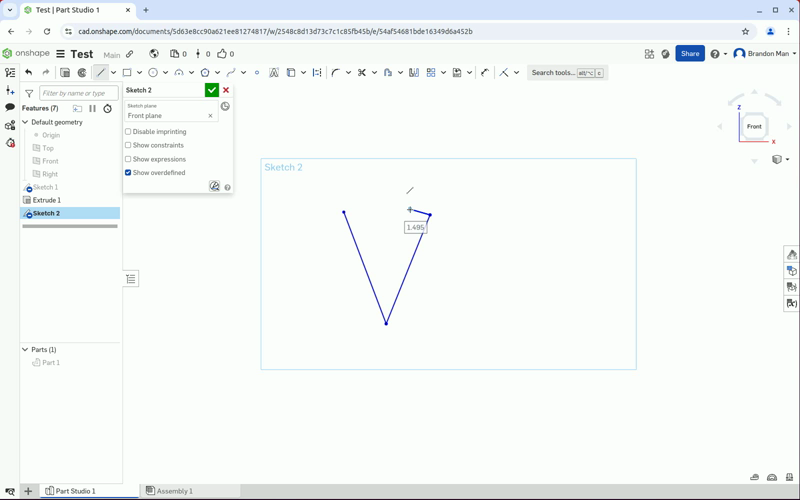
scroll(-6)
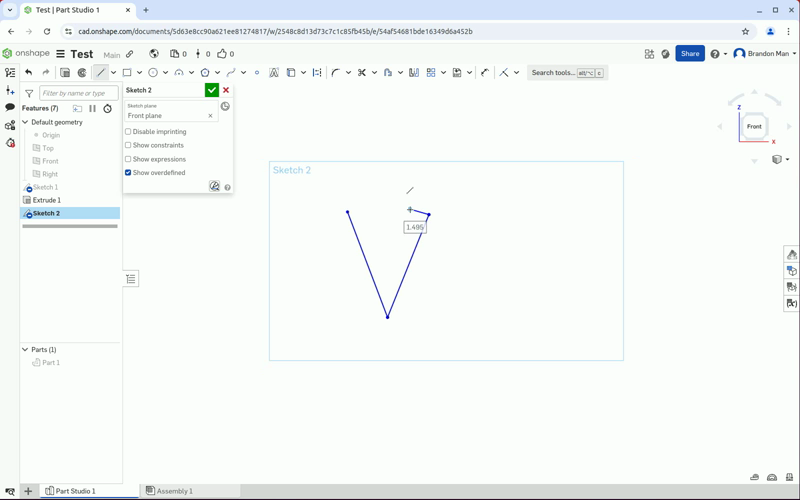
scroll(-6)
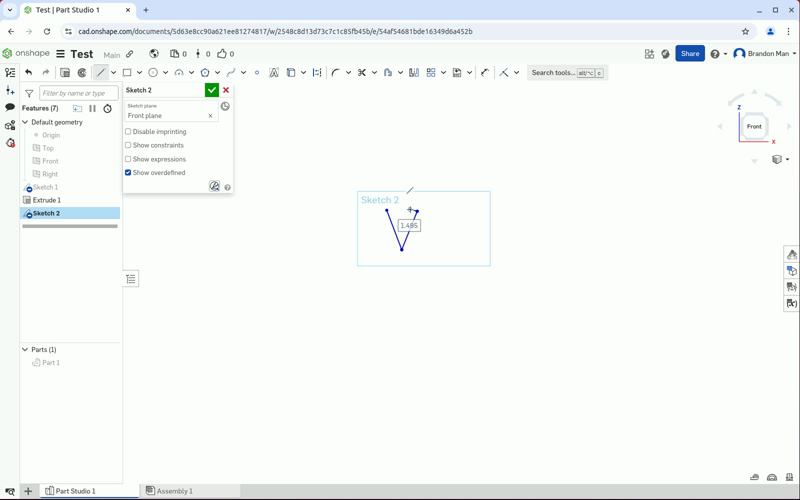
key_up(shift)
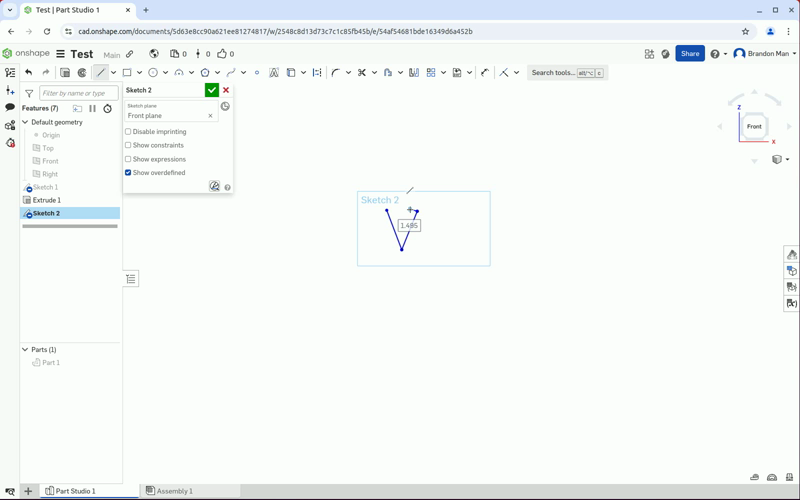
key_down(shift)
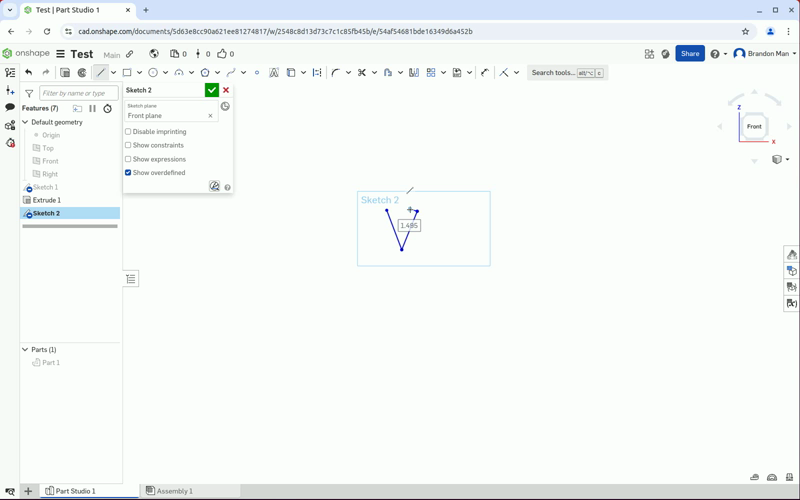
mouse_move(440, 209)
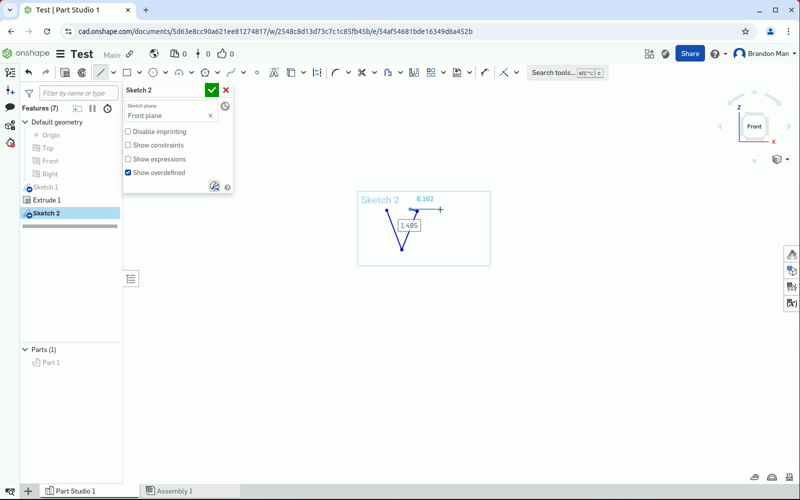
mouse_move(401, 233)
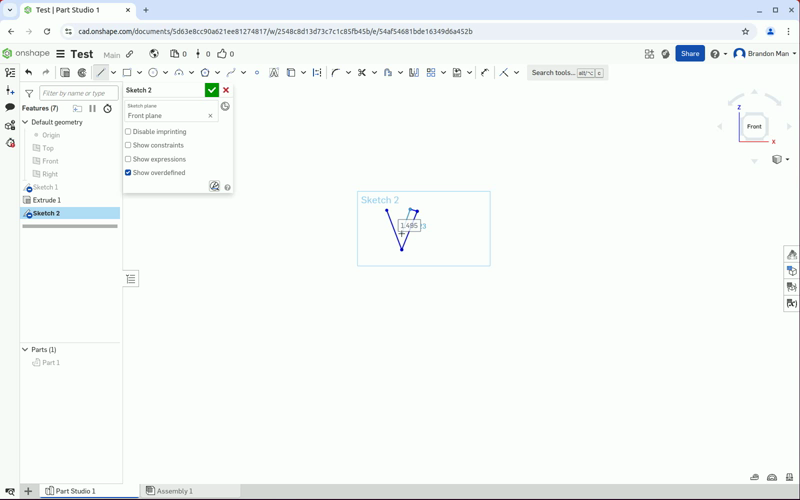
click(401, 233)
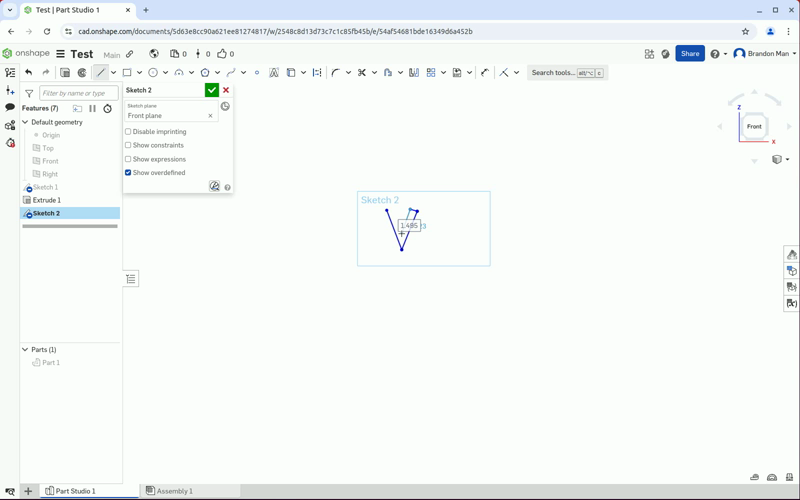
key_up(shift)
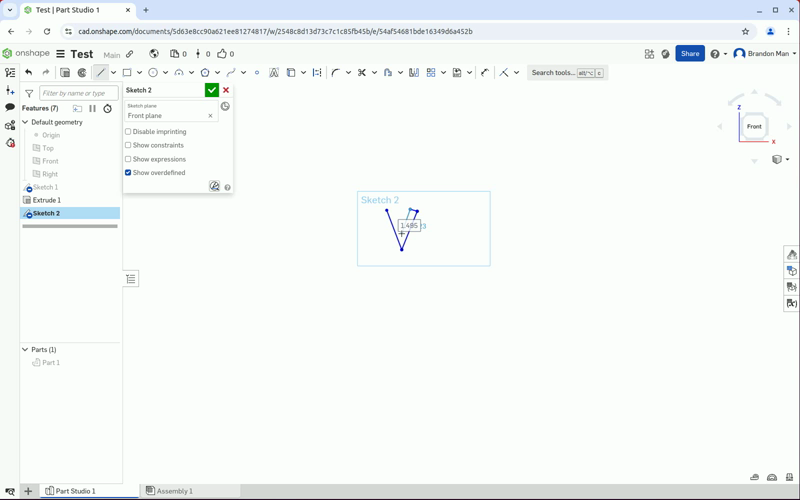
key_down(shift)
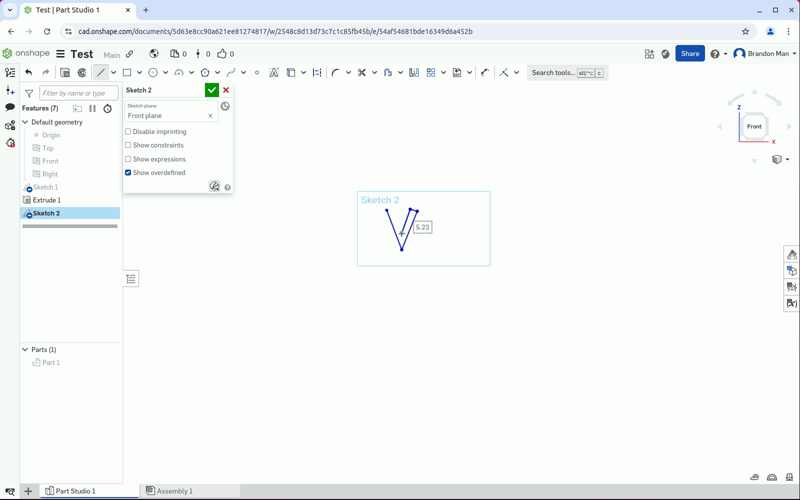
mouse_move(431, 233)
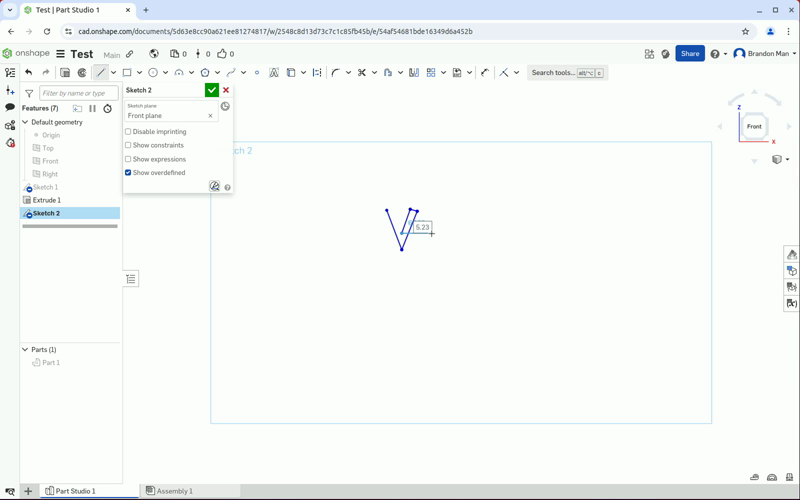
mouse_move(392, 208)
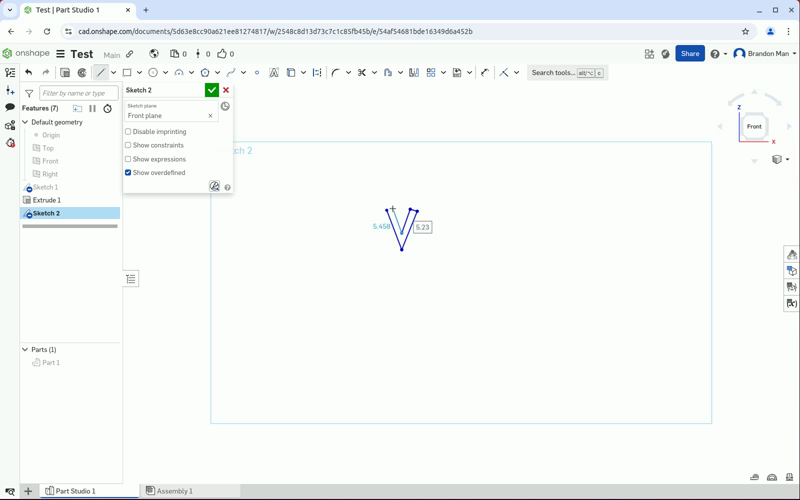
click(392, 208)
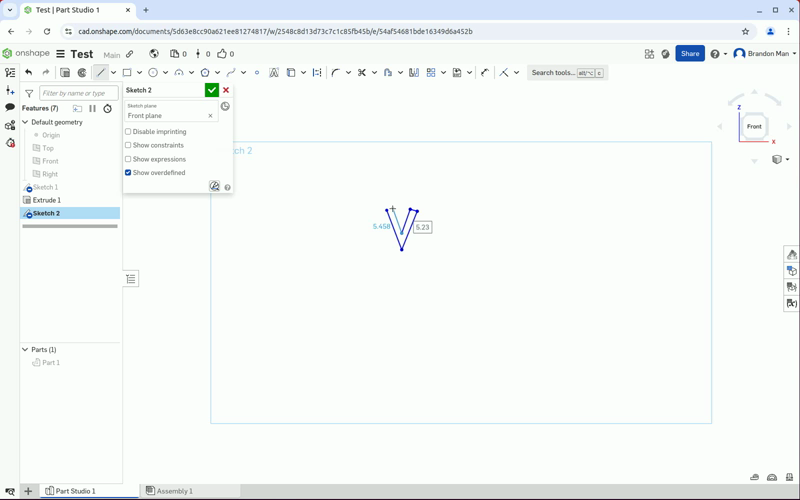
key_up(shift)
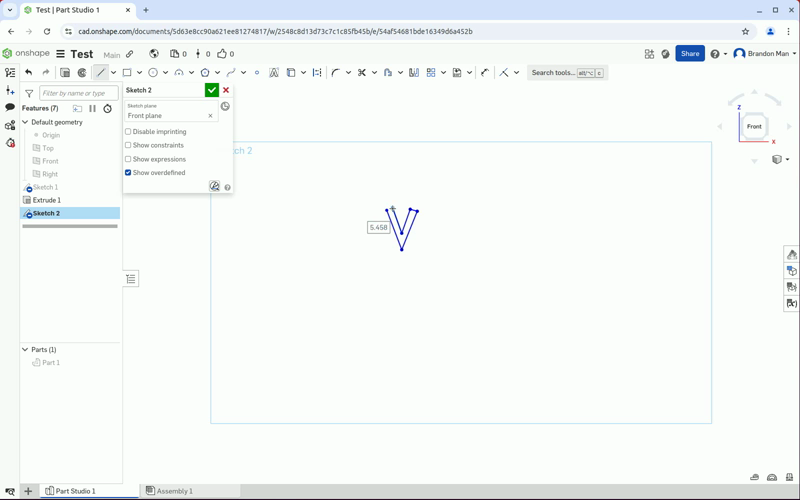
mouse_move(422, 208)
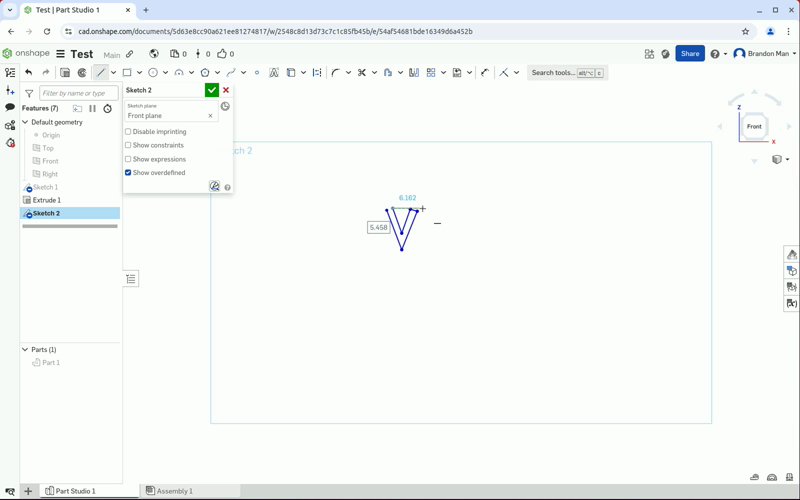
key_down(shift)
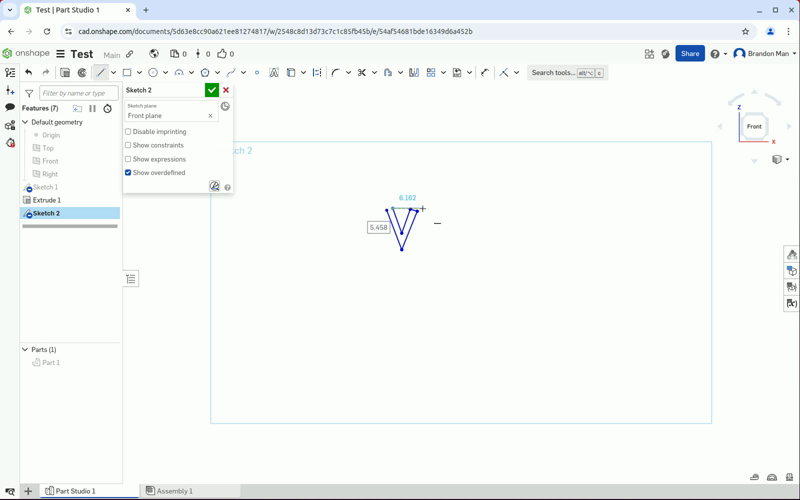
mouse_move(386, 210)
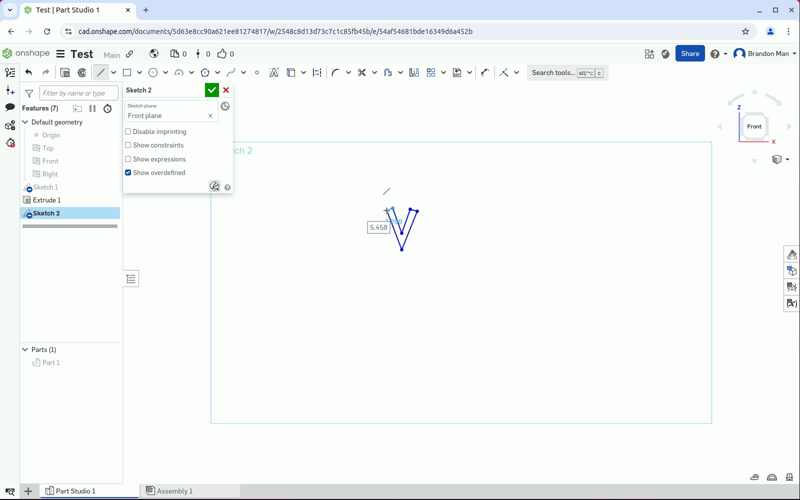
scroll(6)
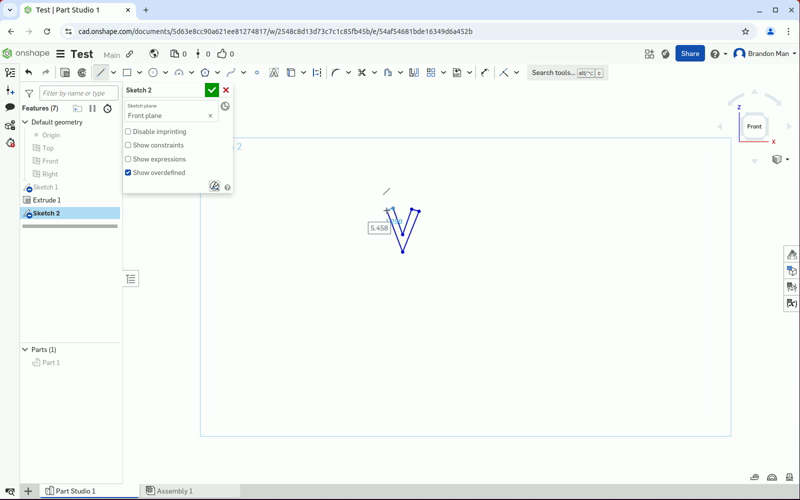
scroll(6)
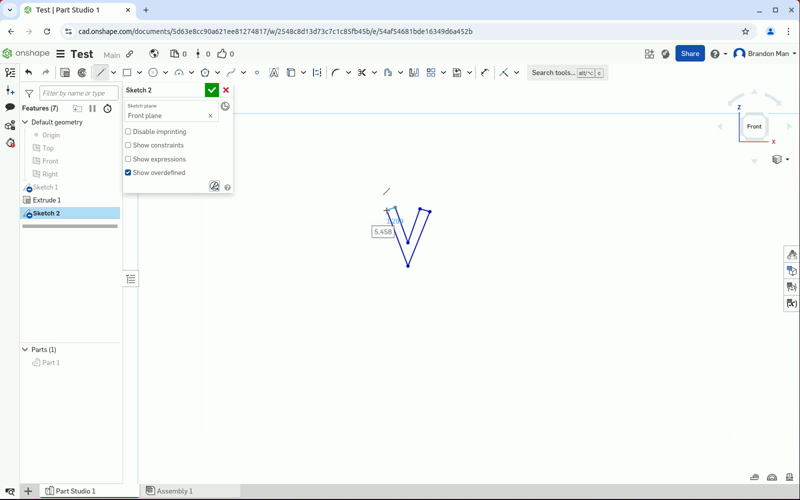
scroll(6)
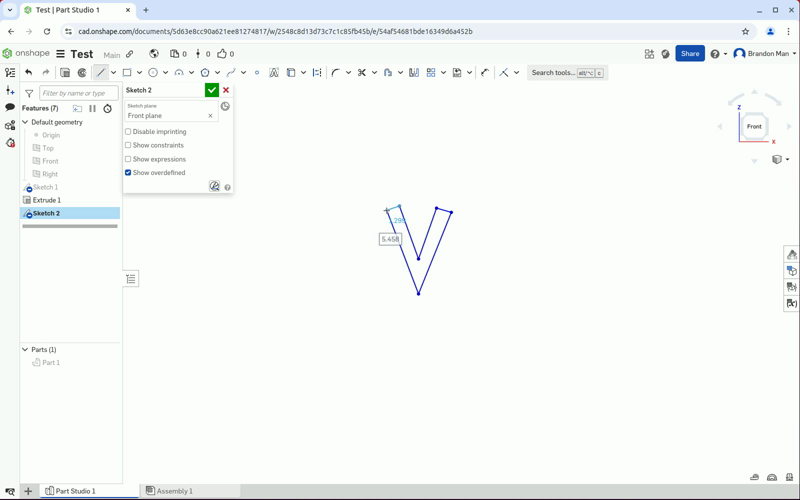
scroll(6)
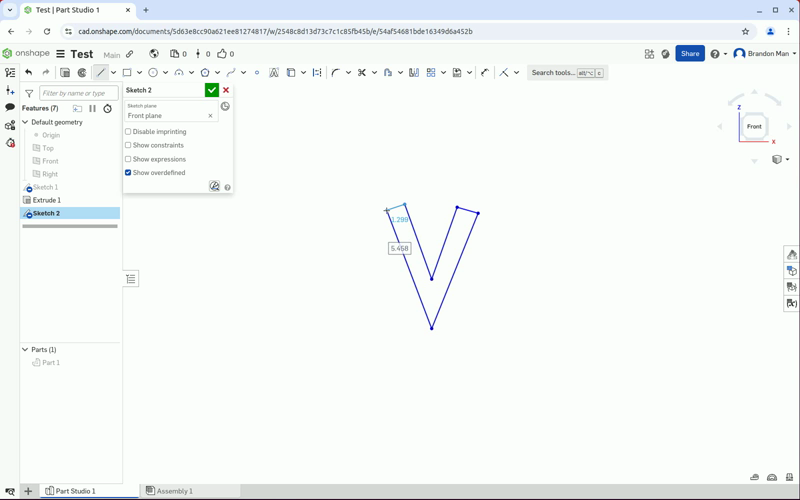
scroll(6)
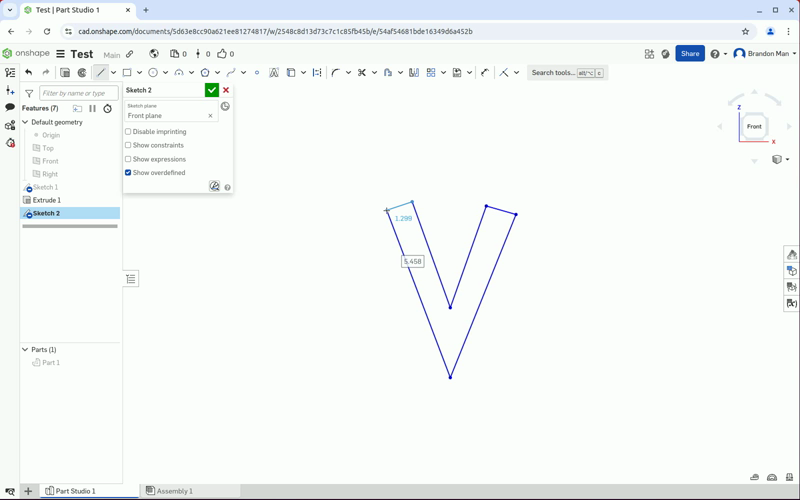
scroll(6)
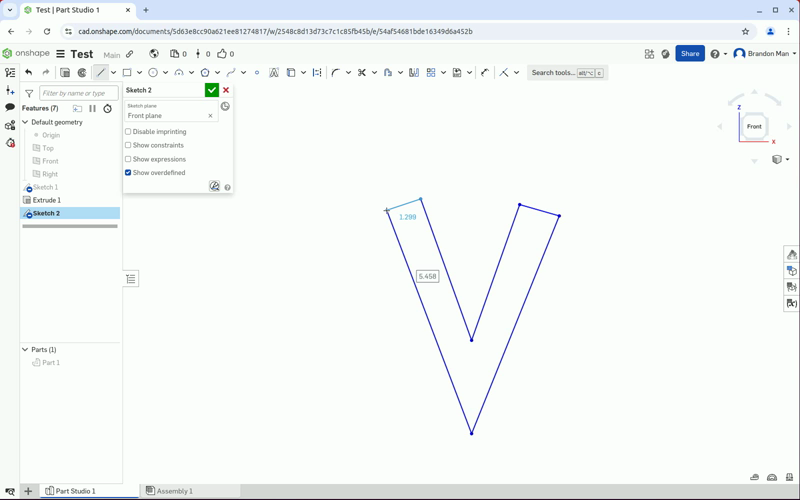
scroll(6)
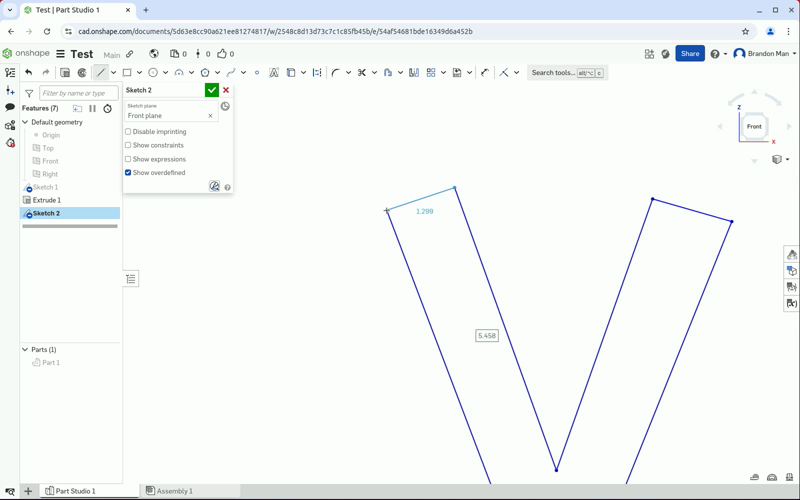
key_up(shift)
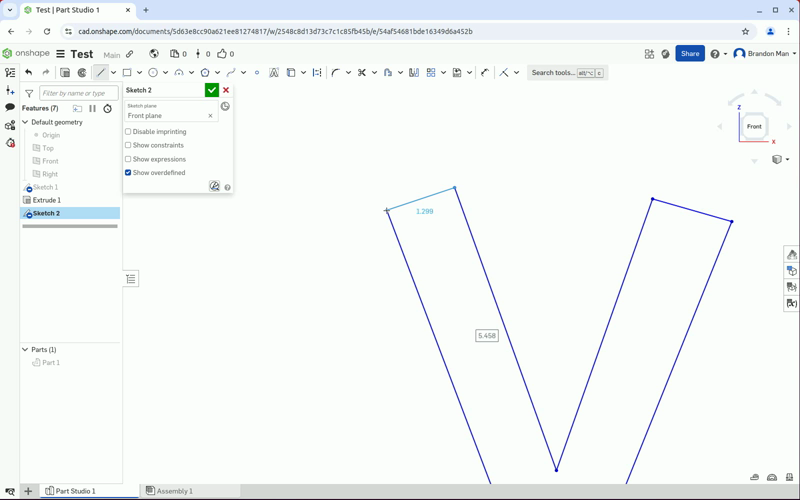
click(386, 210)
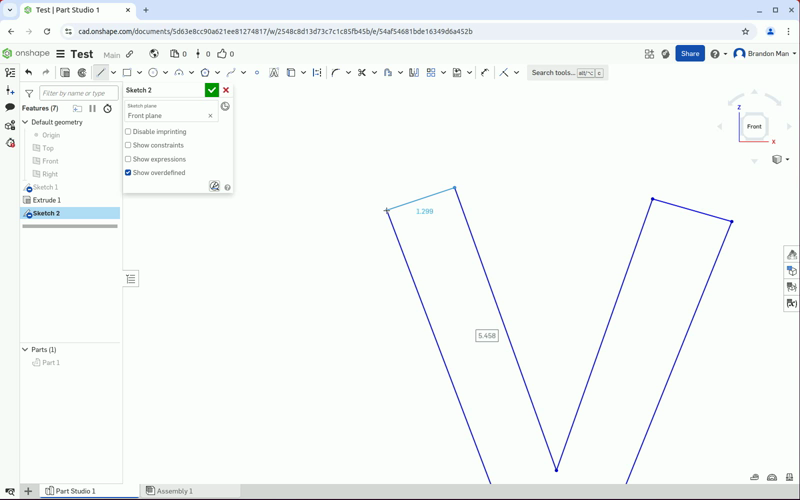
scroll(-6)
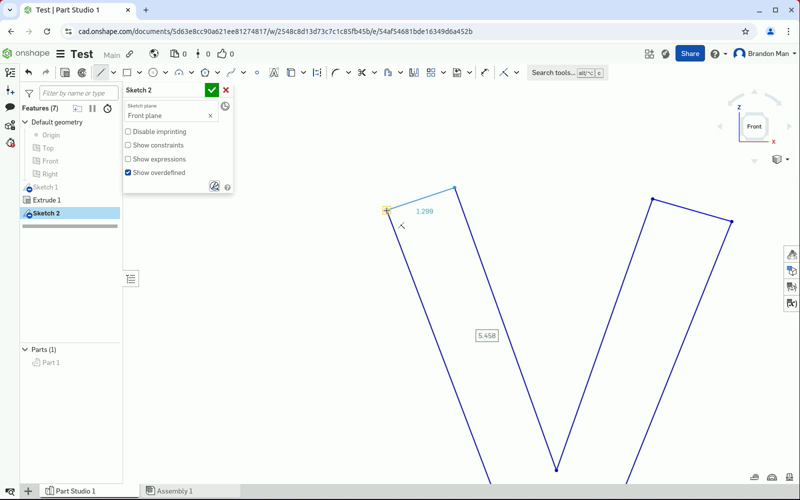
scroll(-6)
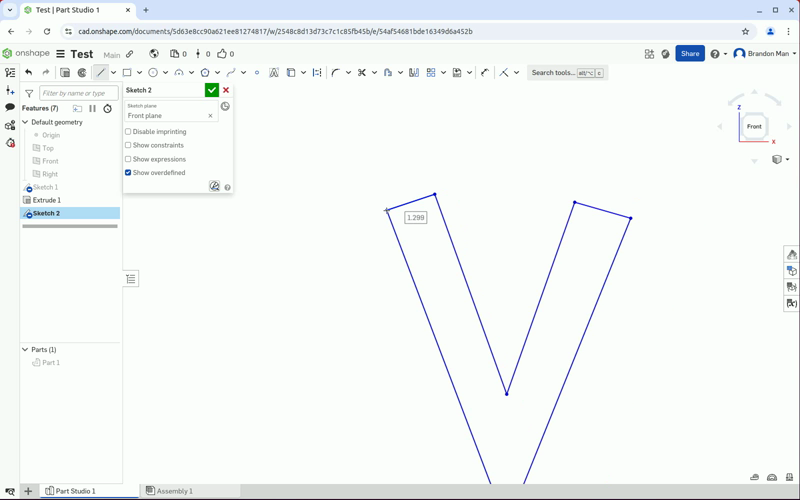
scroll(-6)
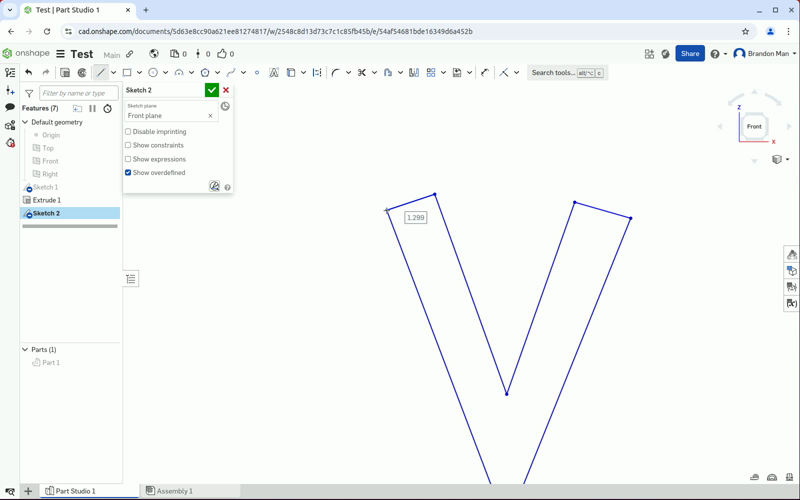
scroll(-6)
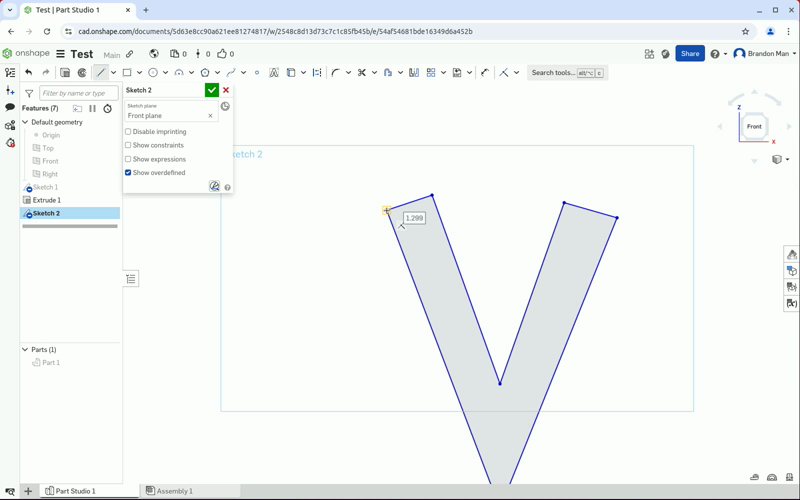
scroll(-6)
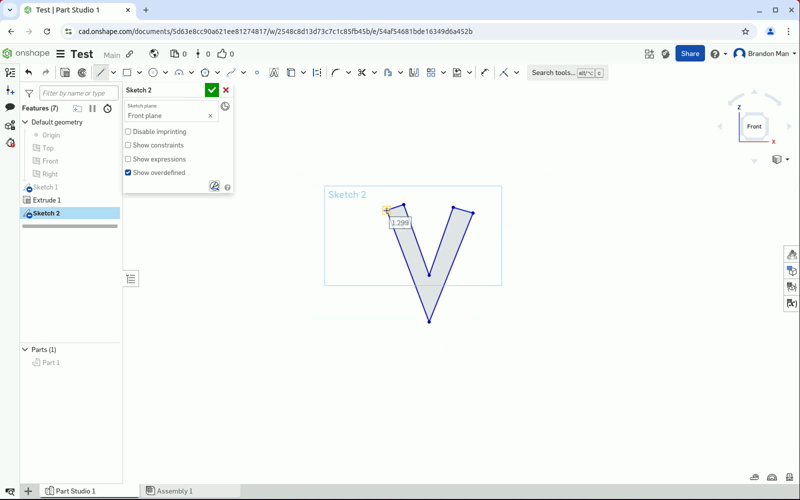
scroll(-6)
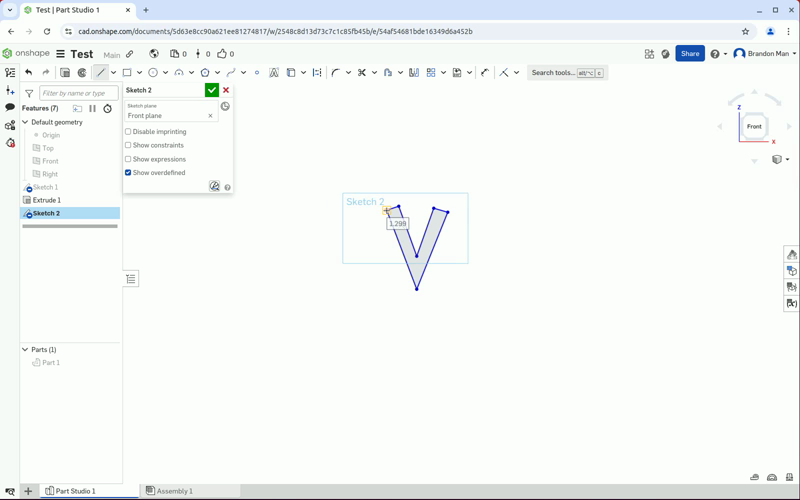
scroll(-6)
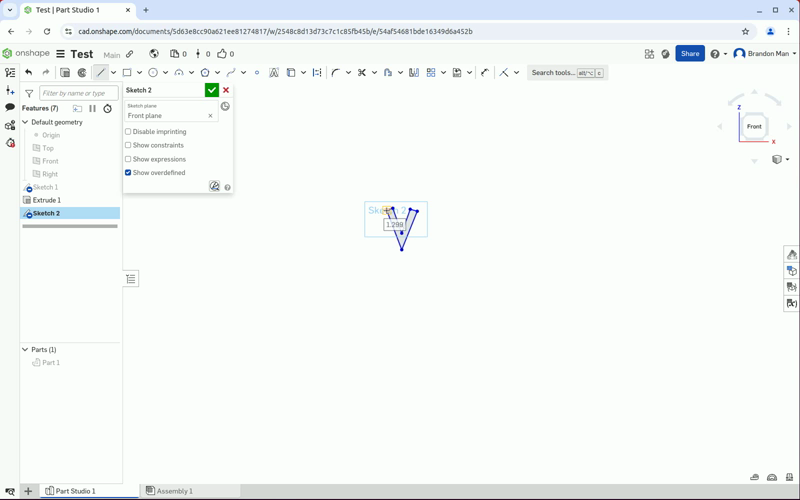
key(esc)
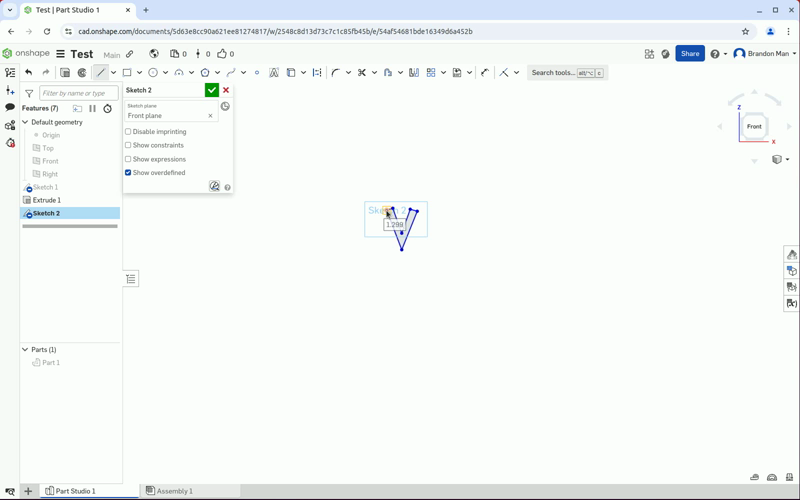
mouse_move(410, 210)
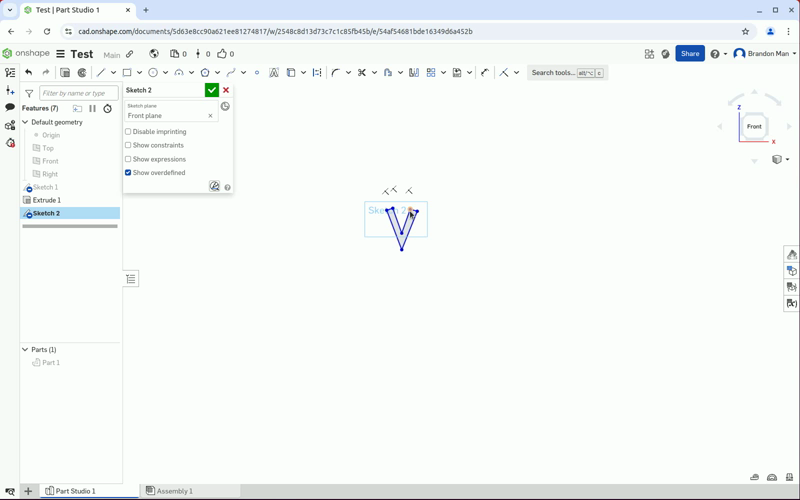
scroll(6)
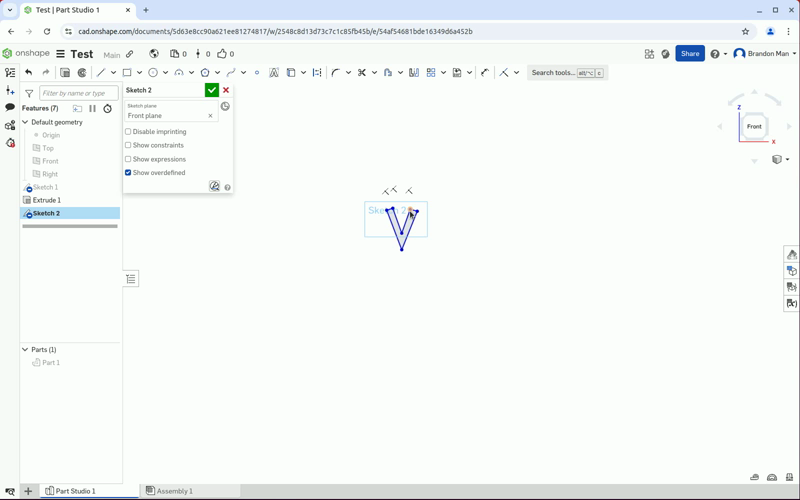
scroll(6)
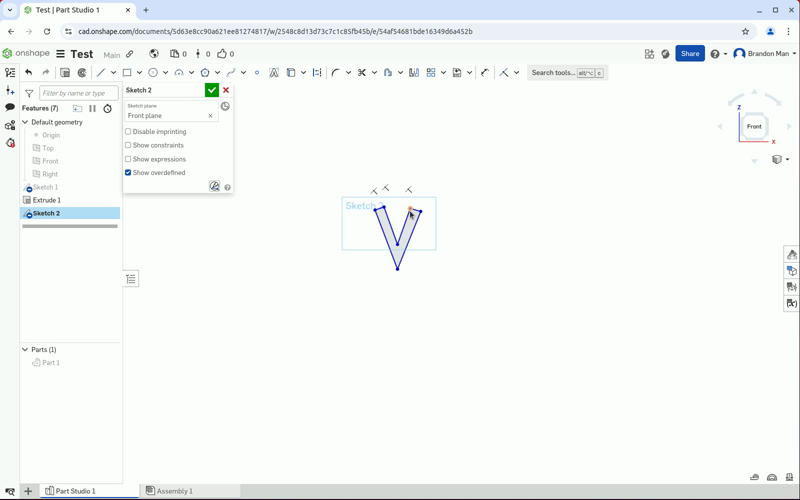
scroll(6)
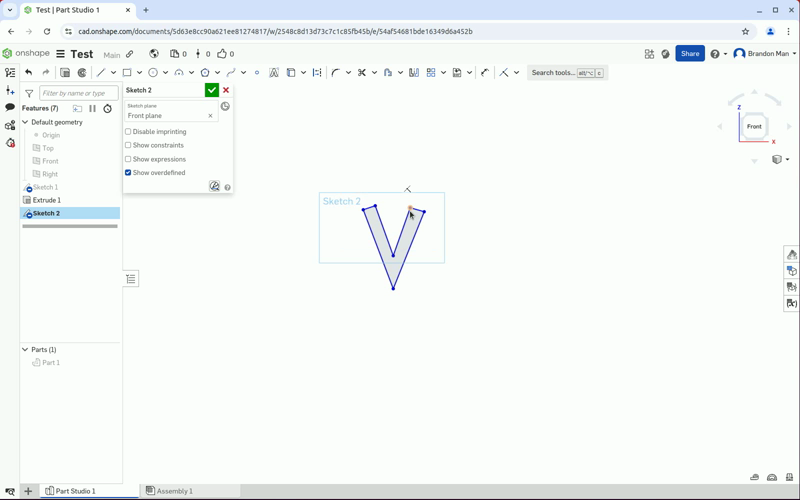
scroll(6)
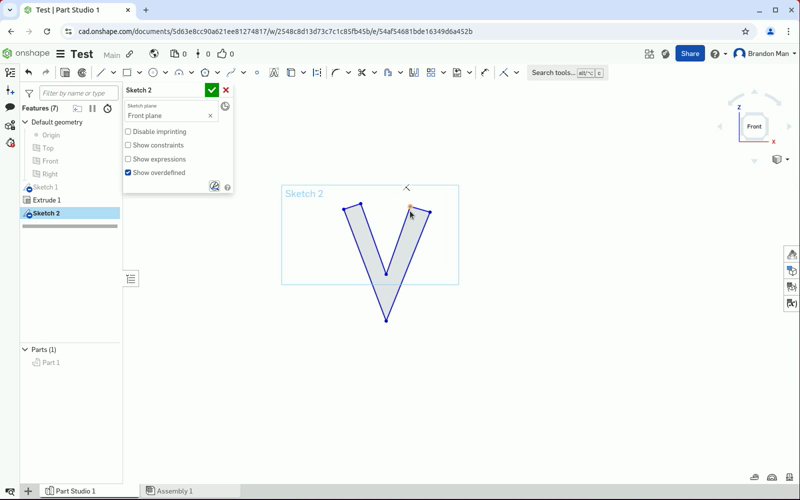
scroll(6)
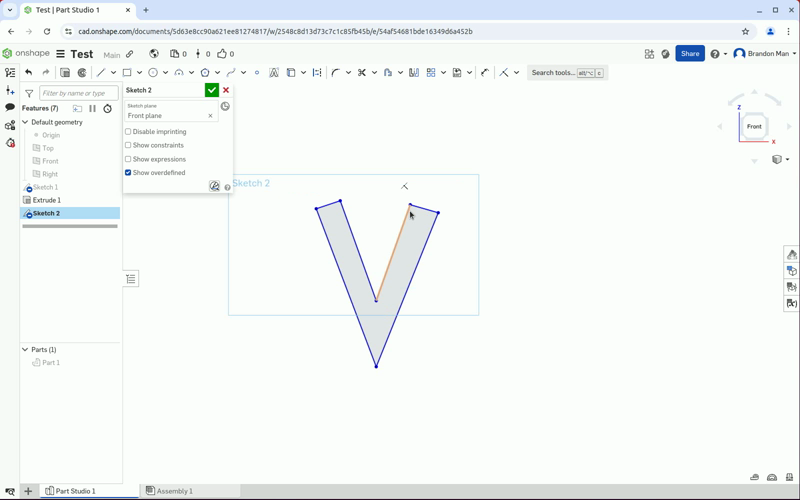
scroll(6)
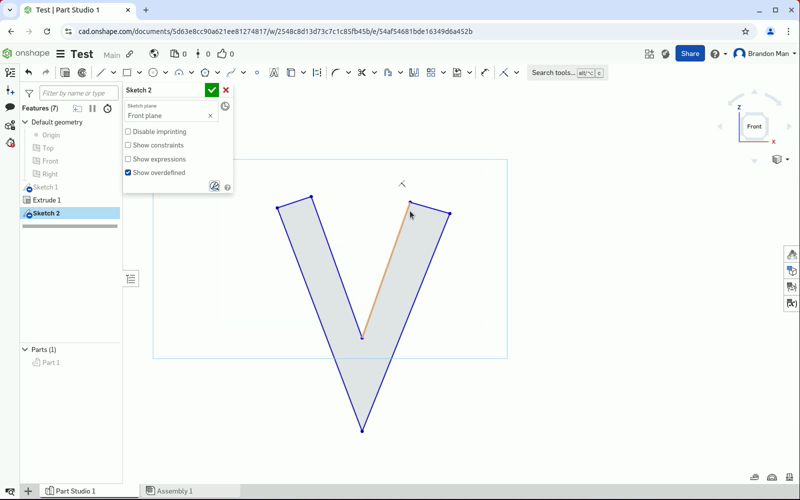
scroll(6)
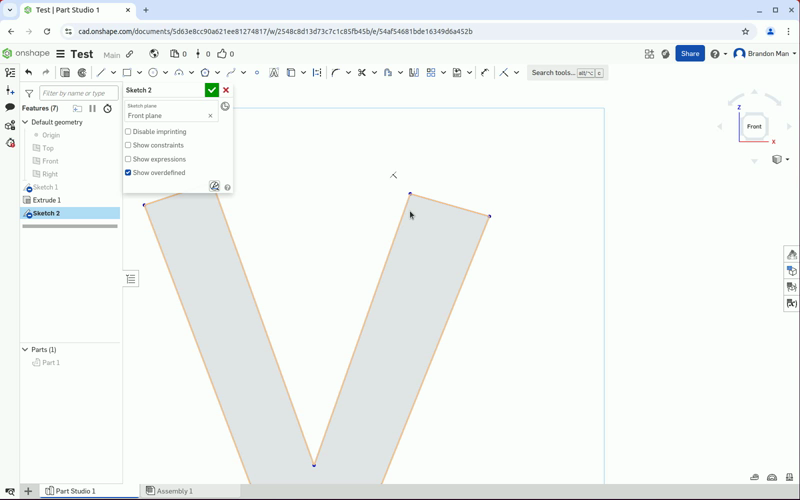
click(410, 210)
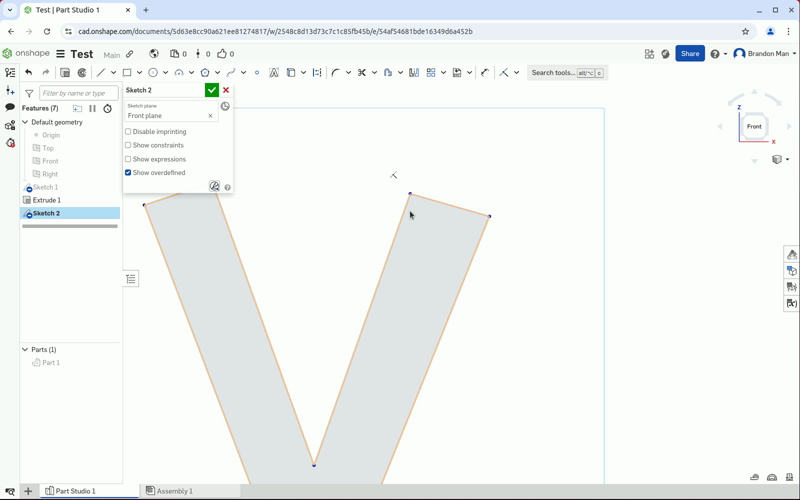
scroll(-6)
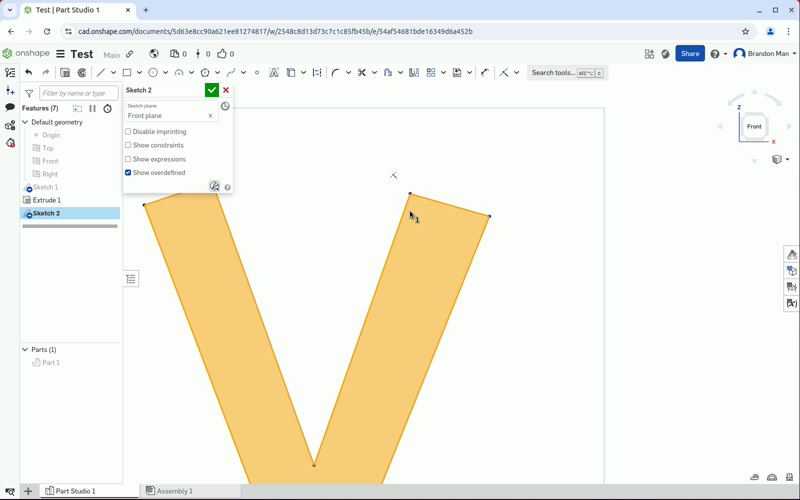
scroll(-6)
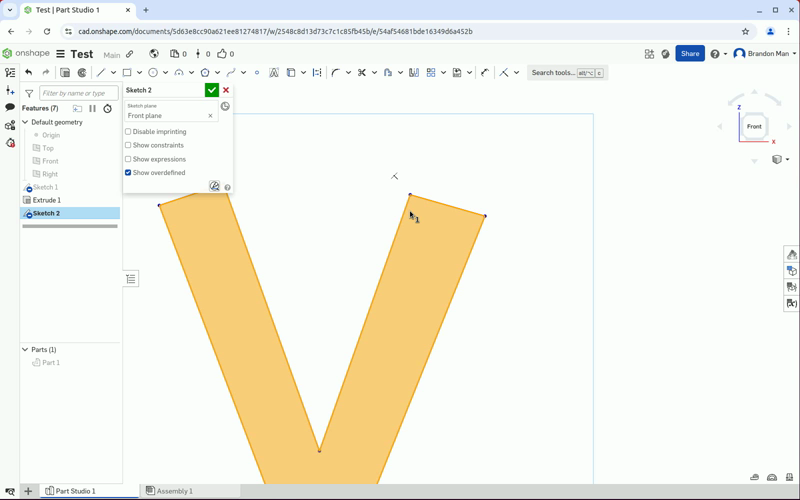
scroll(-6)
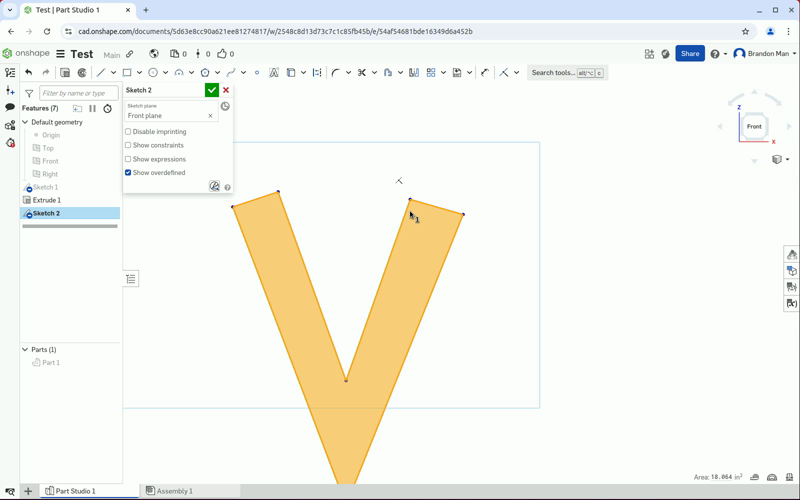
scroll(-6)
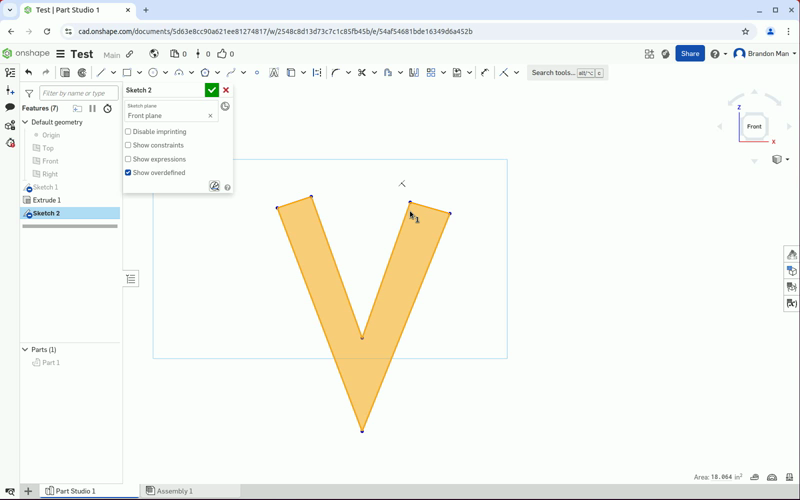
scroll(-6)
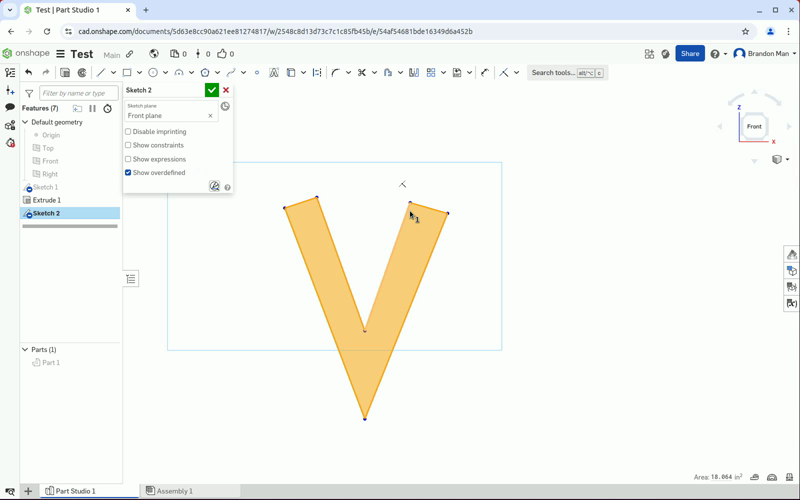
scroll(-6)
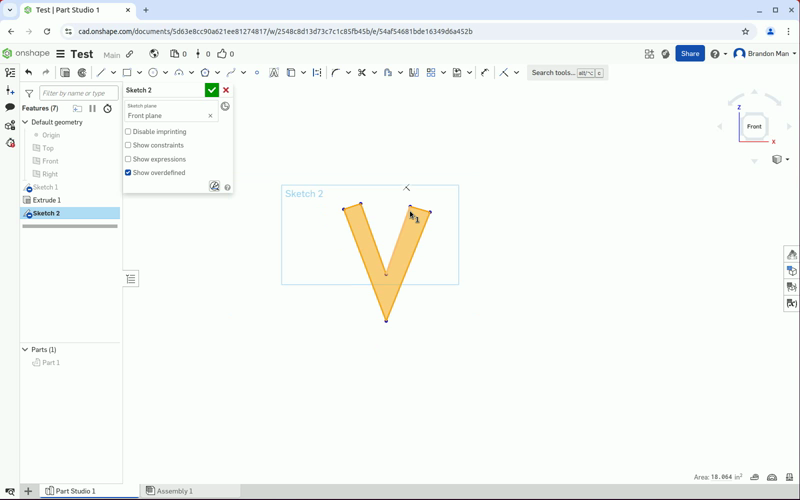
scroll(-6)
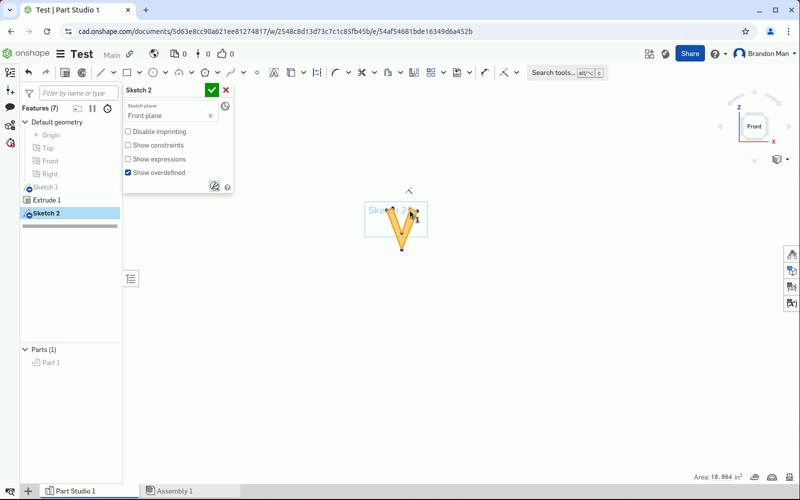
mouse_move(73, 352)
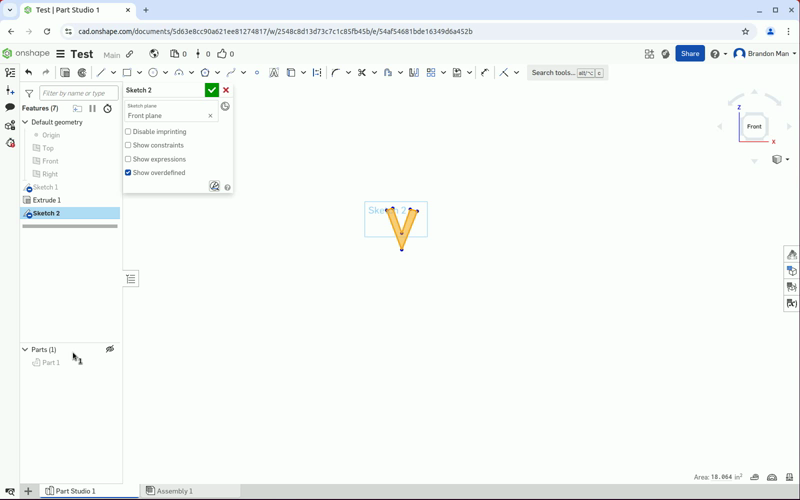
key(shift+y)
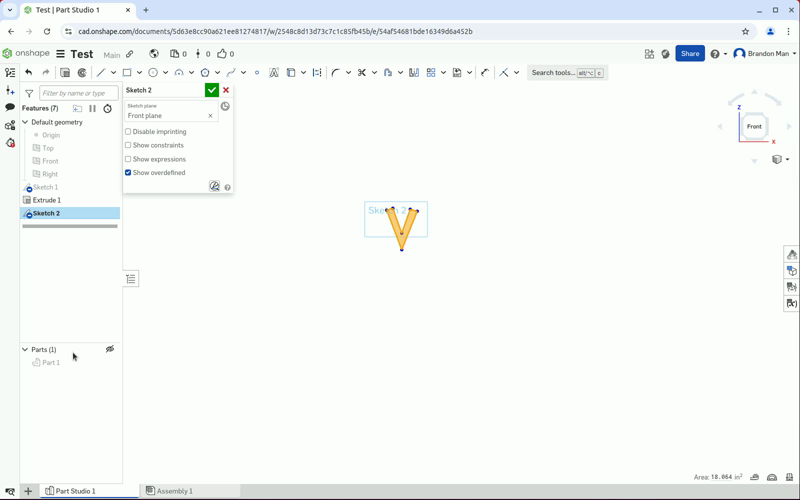
key(shift+e)
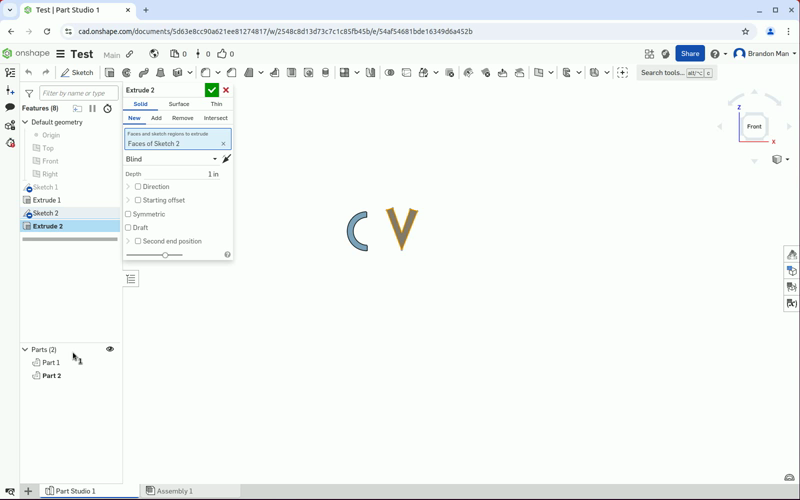
mouse_move(143, 106)
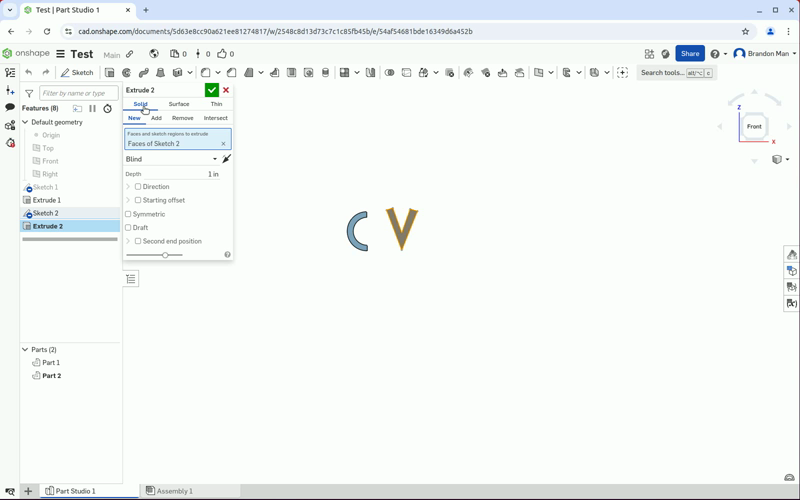
click(143, 106)
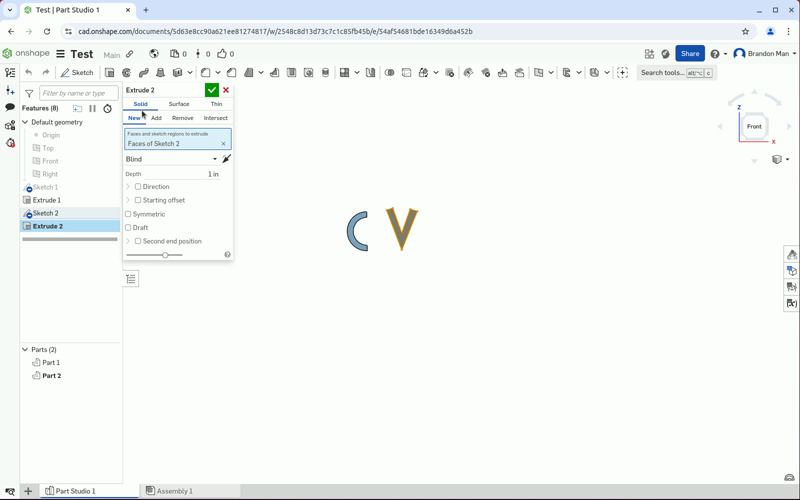
mouse_move(137, 120)
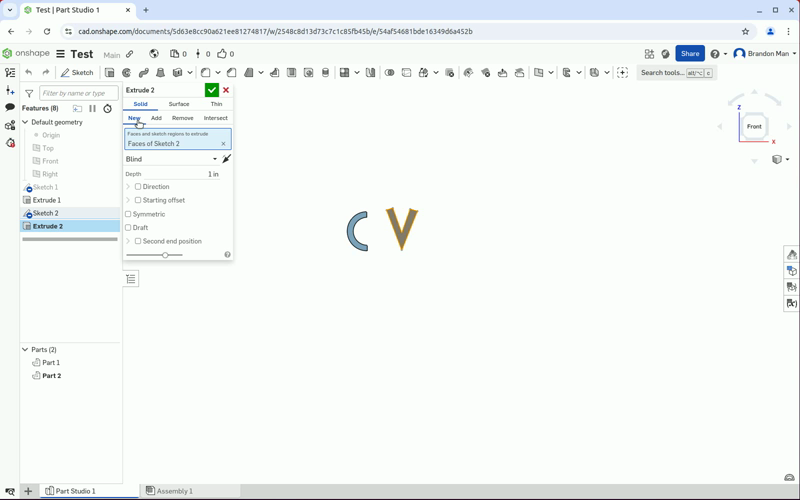
click(137, 120)
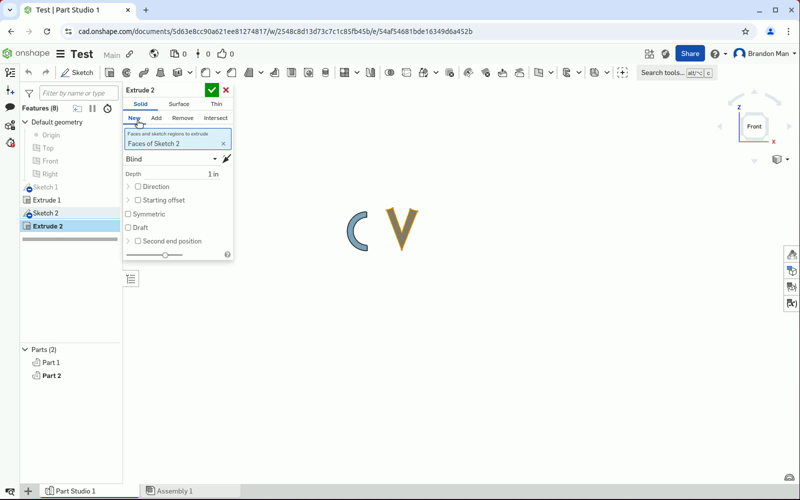
key(tab, 4)
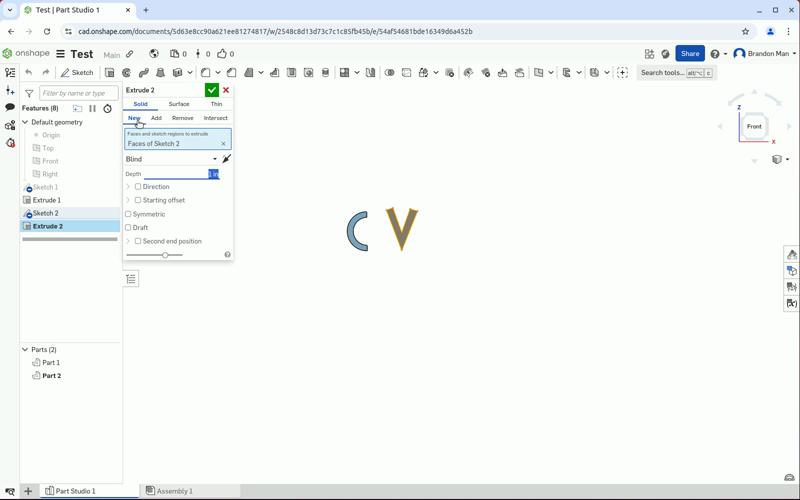
text(7.943)
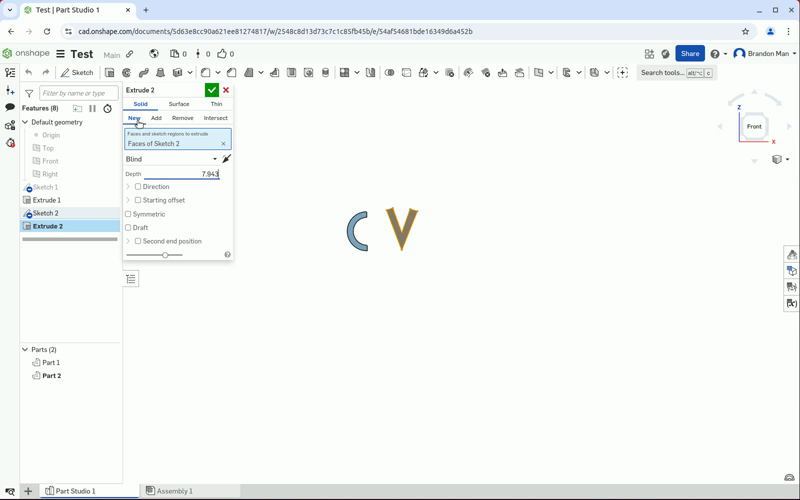
key(enter)
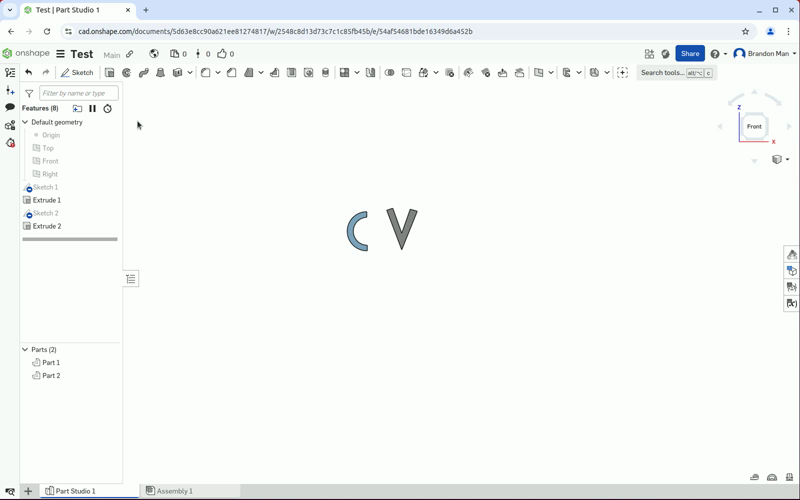
key(shift+h)
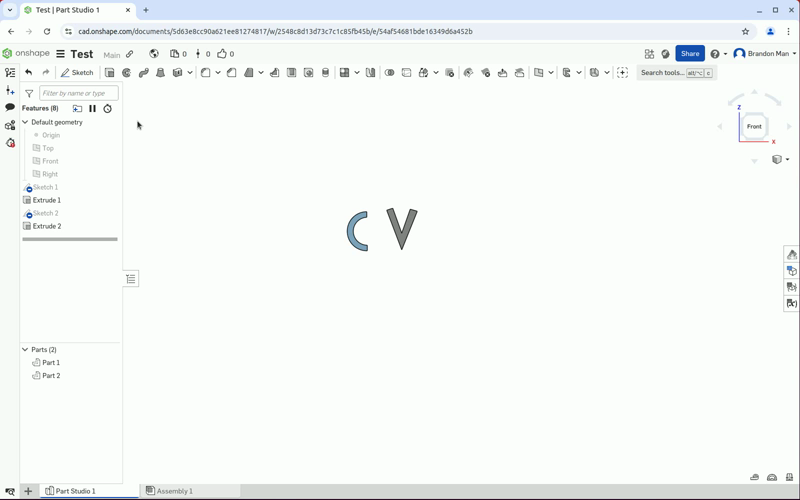
key(shift+h)
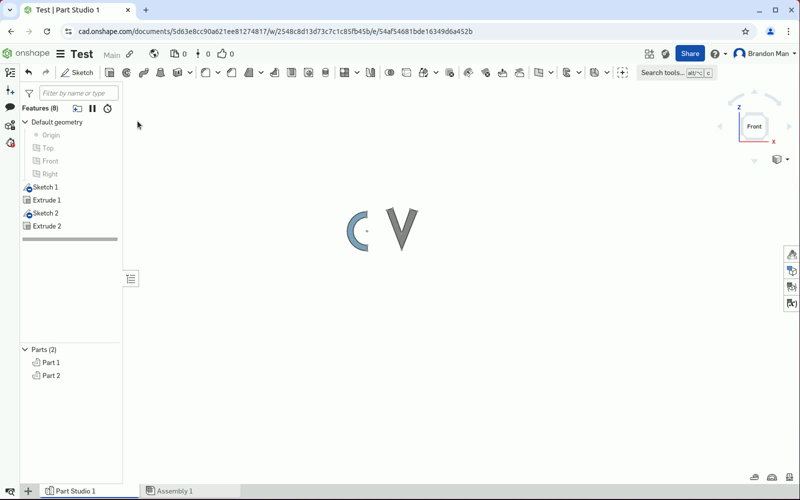
key(shift+7)
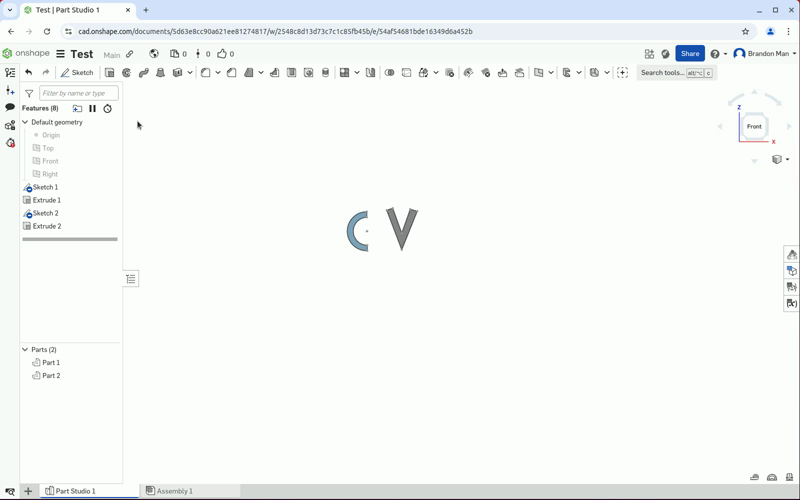
key(left, 2)
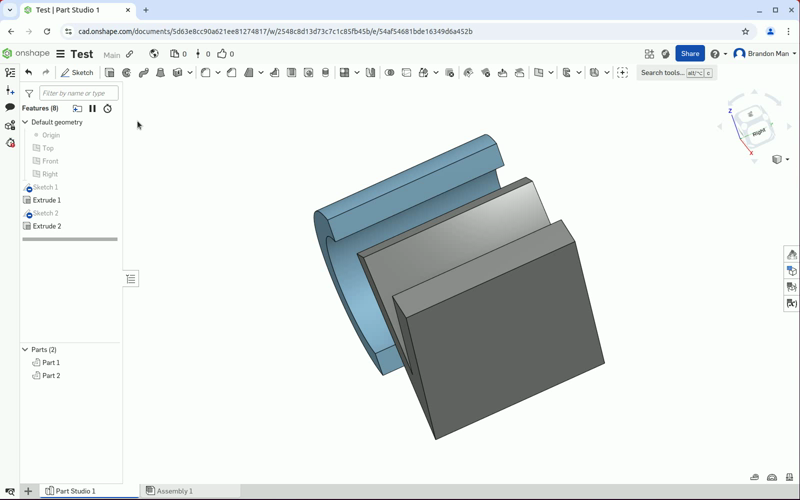
key(down, 2)
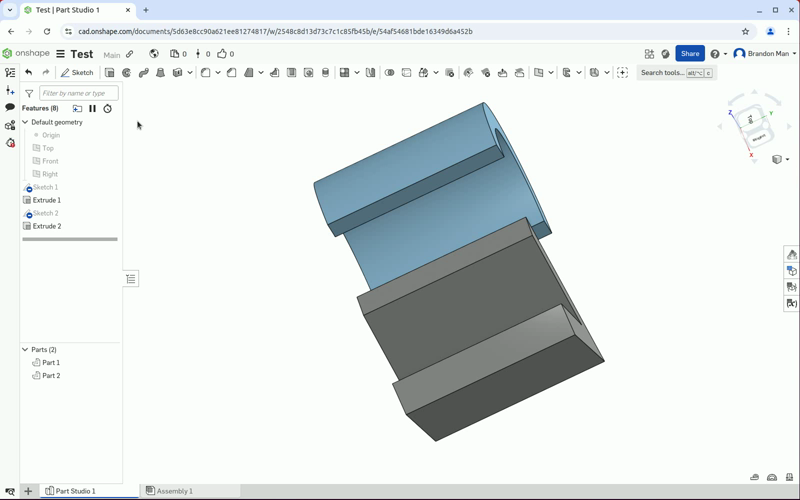
key(up, 2)
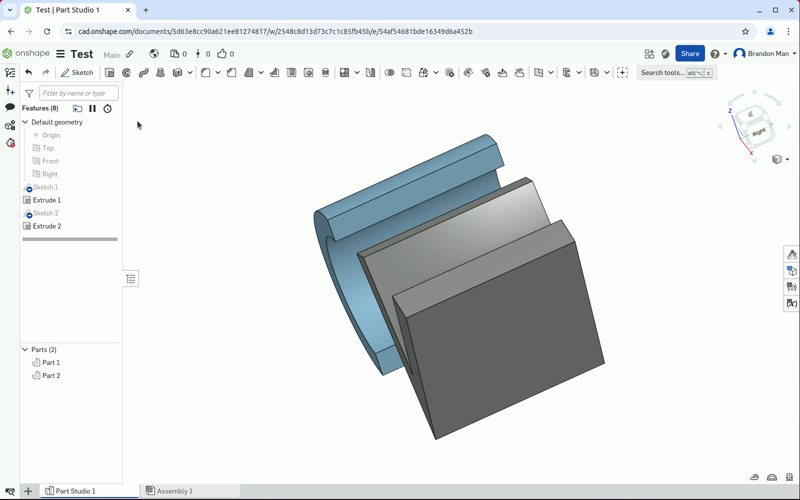
key(right, 2)
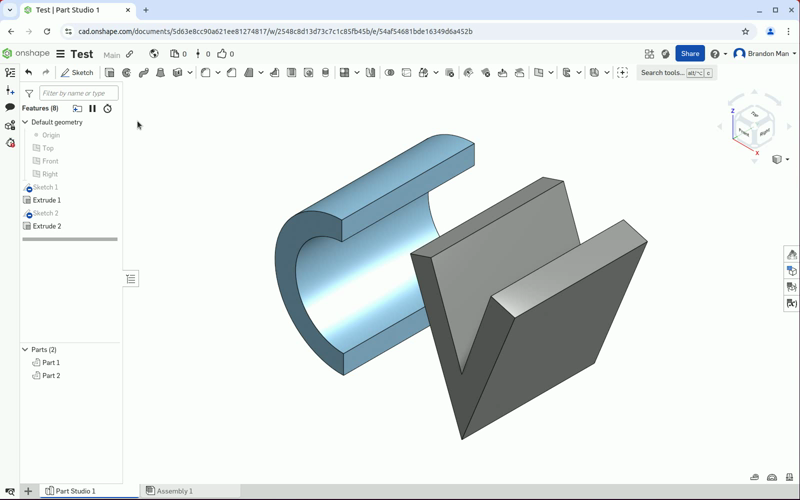
mouse_move(73, 189)
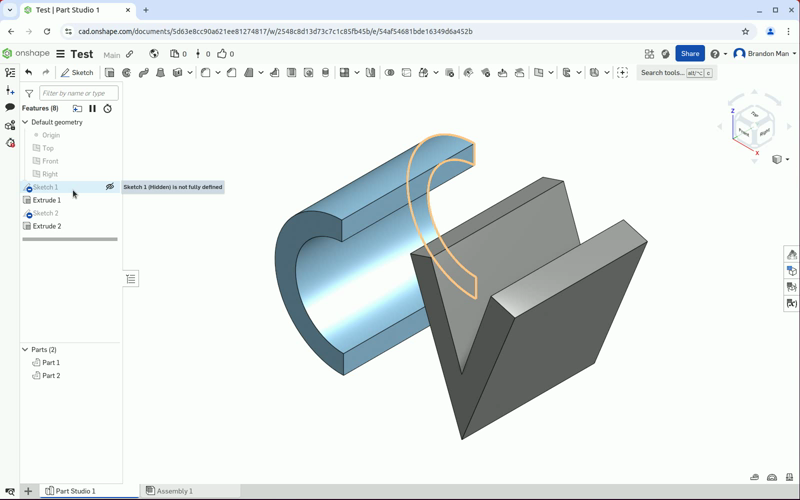
click(73, 189)